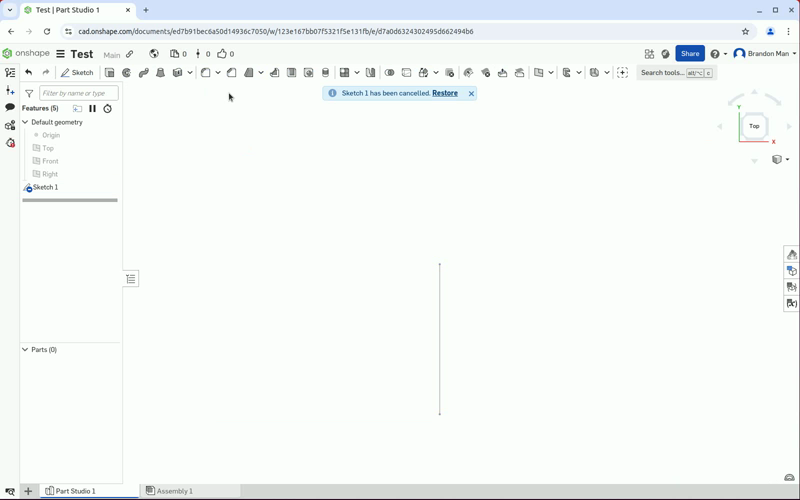
key(shift+h)
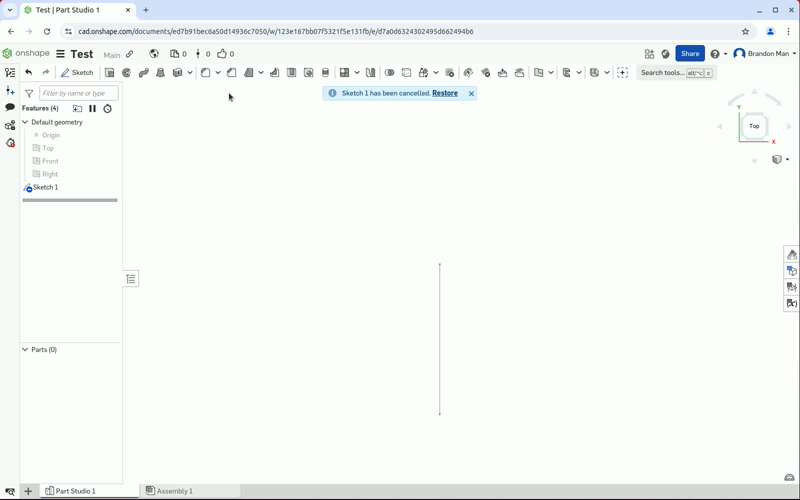
key(shift+s)
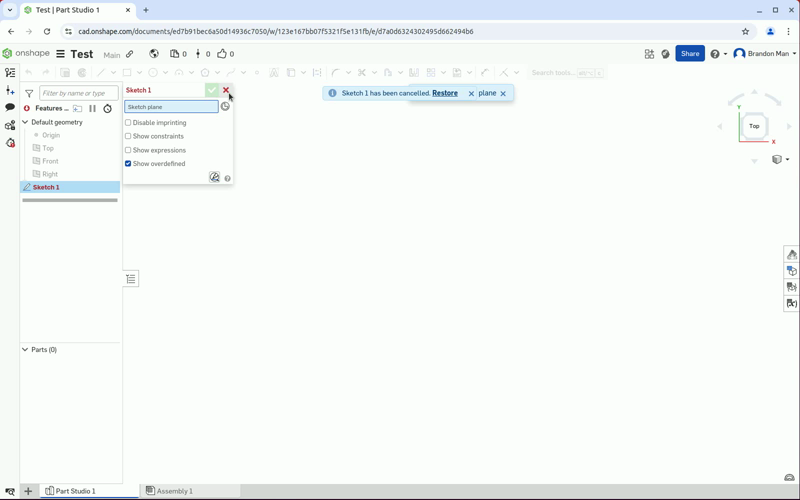
mouse_move(73, 150)
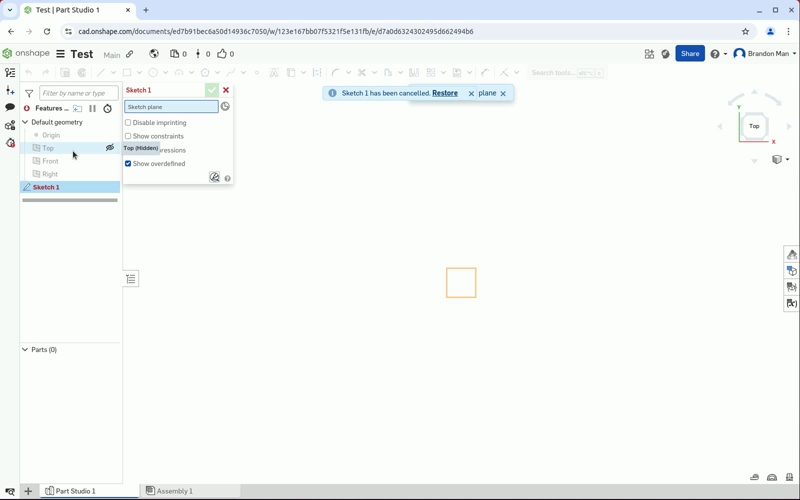
click(73, 150)
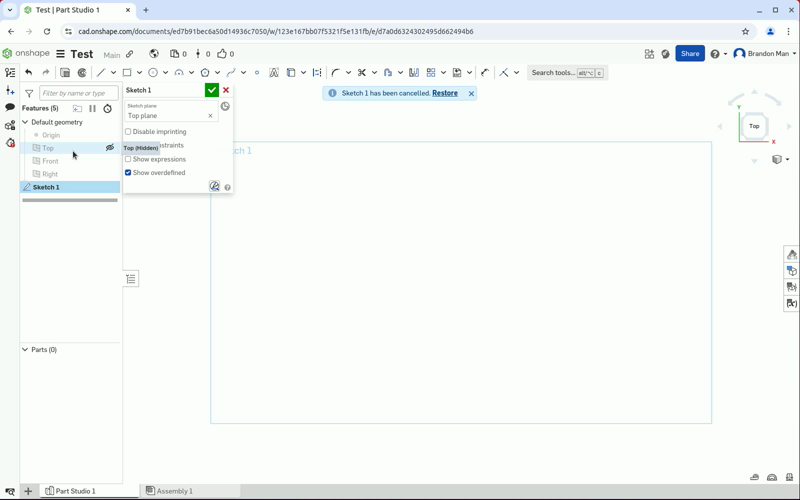
mouse_move(73, 352)
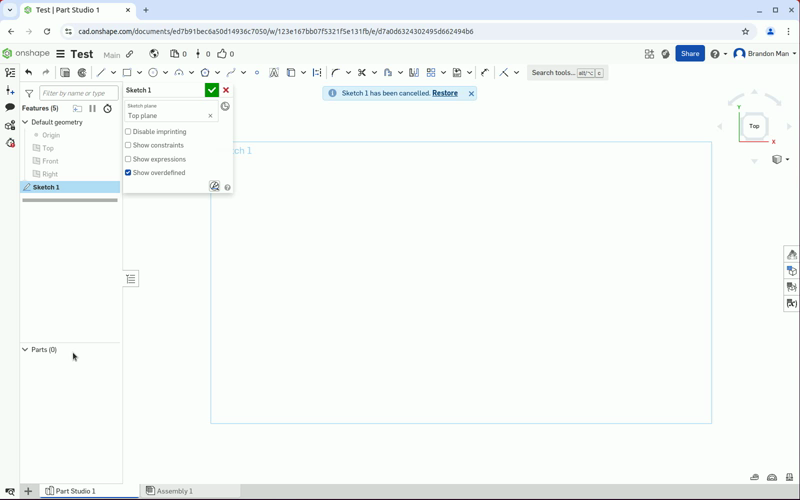
key(y)
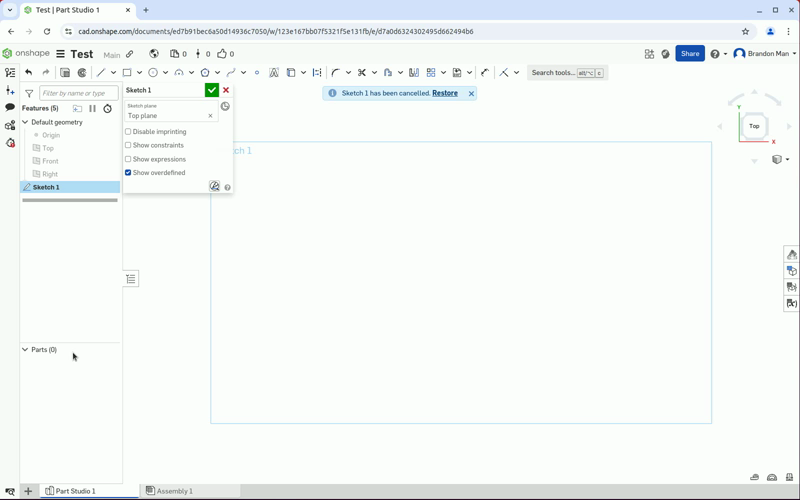
key(l)
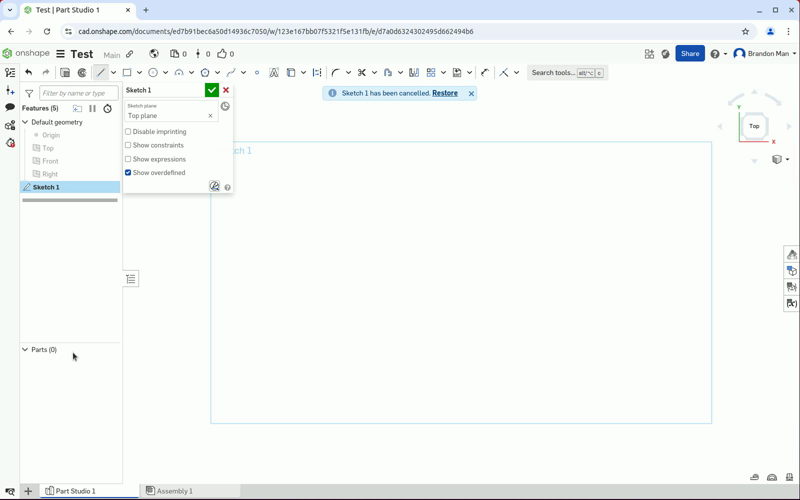
key_down(shift)
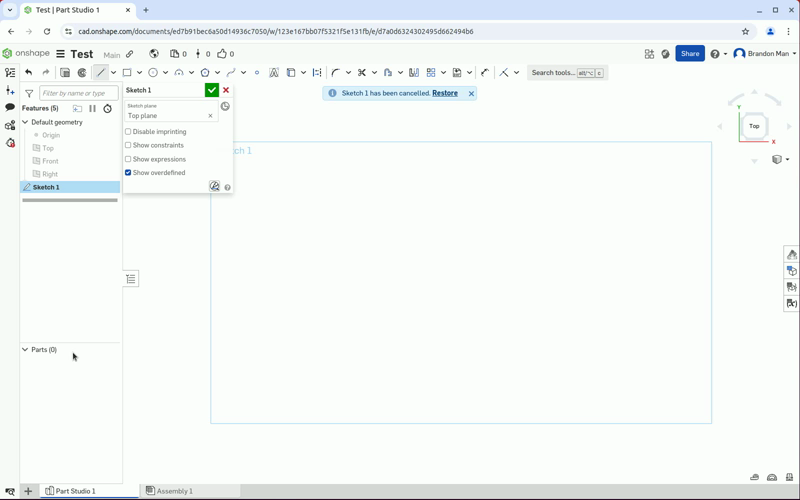
mouse_move(370, 293)
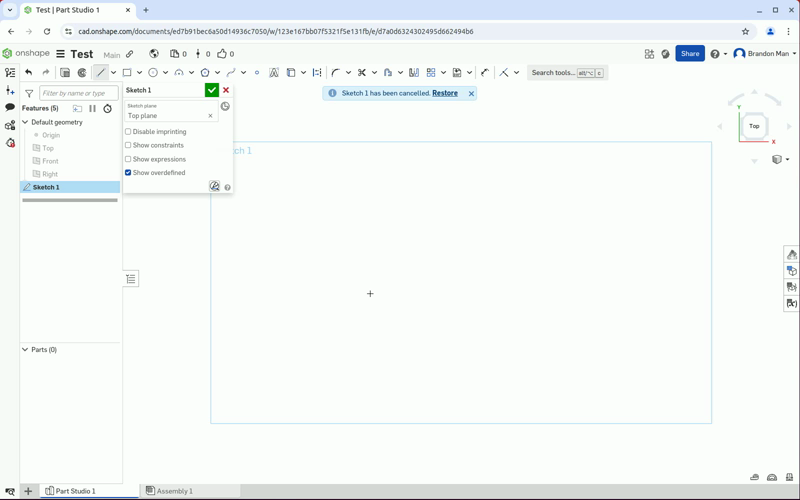
click(370, 293)
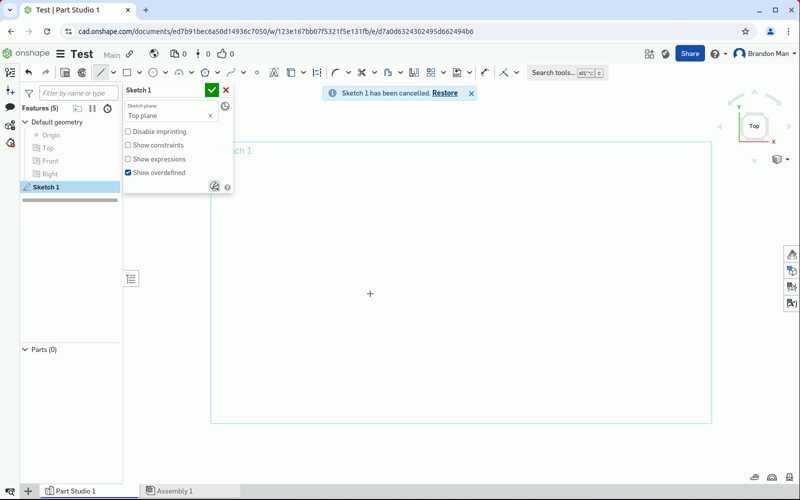
key_up(shift)
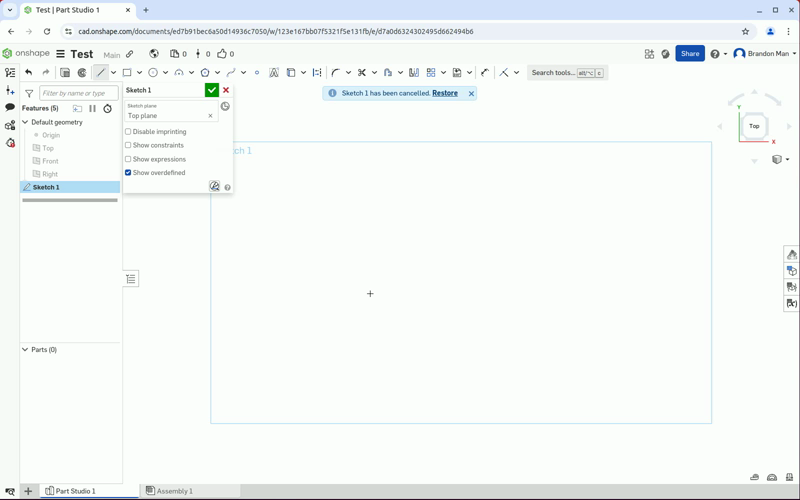
key_down(shift)
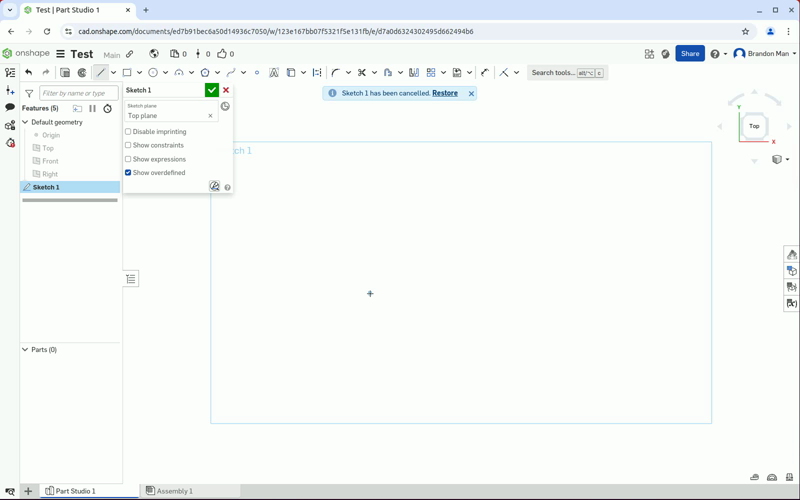
mouse_move(400, 293)
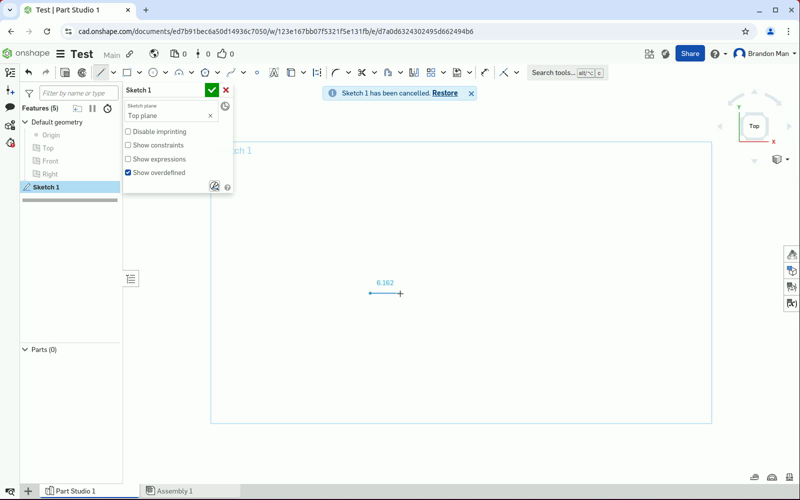
mouse_move(398, 293)
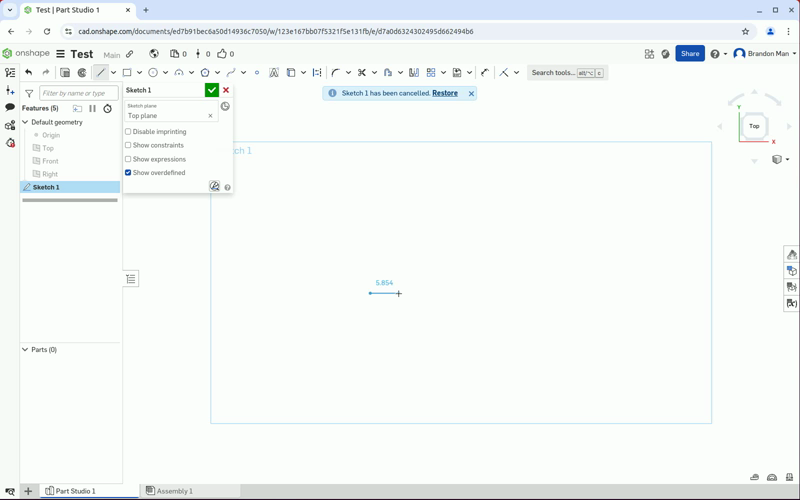
click(398, 293)
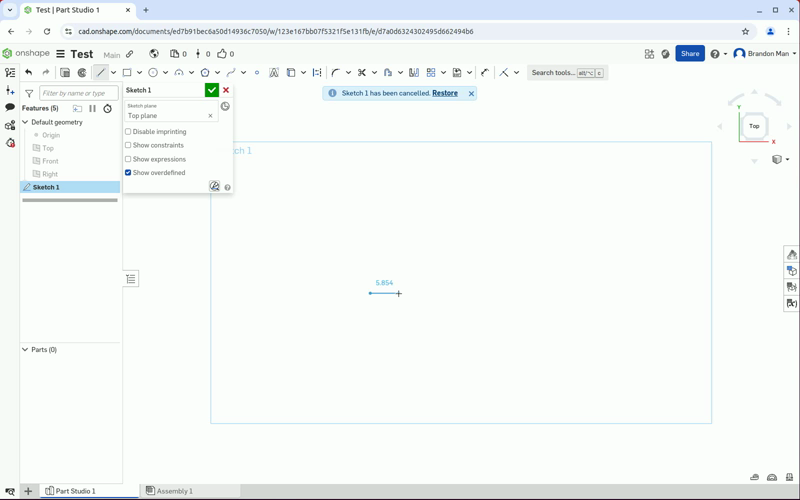
key_up(shift)
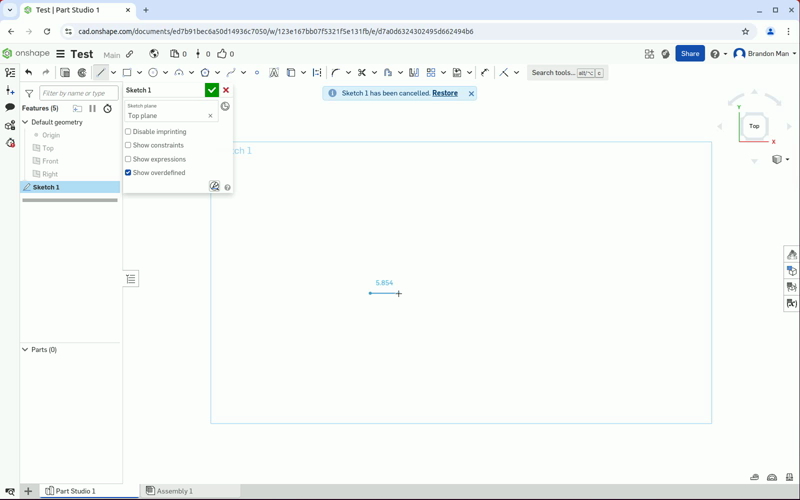
key(esc)
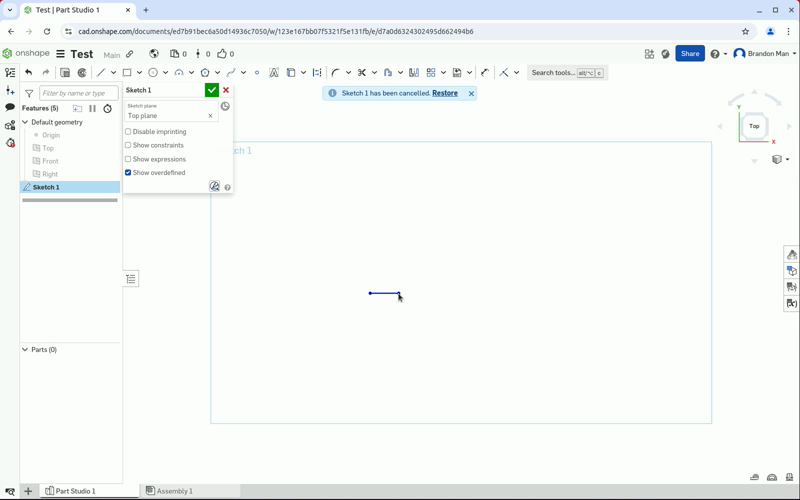
key(a)
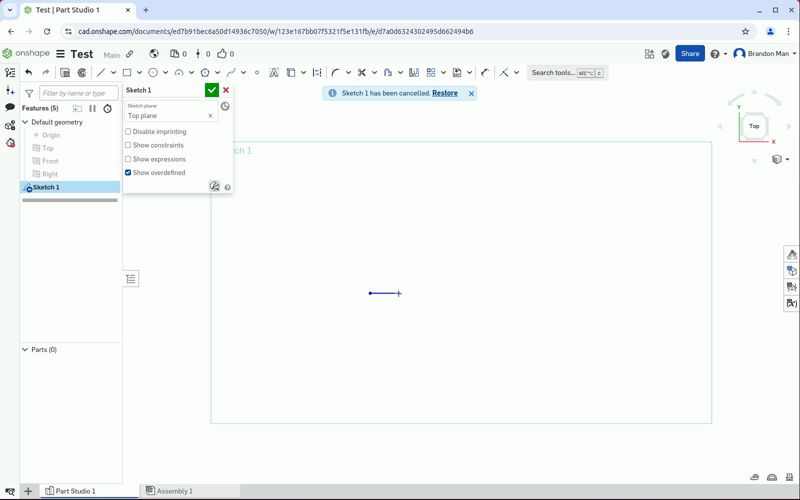
mouse_move(398, 293)
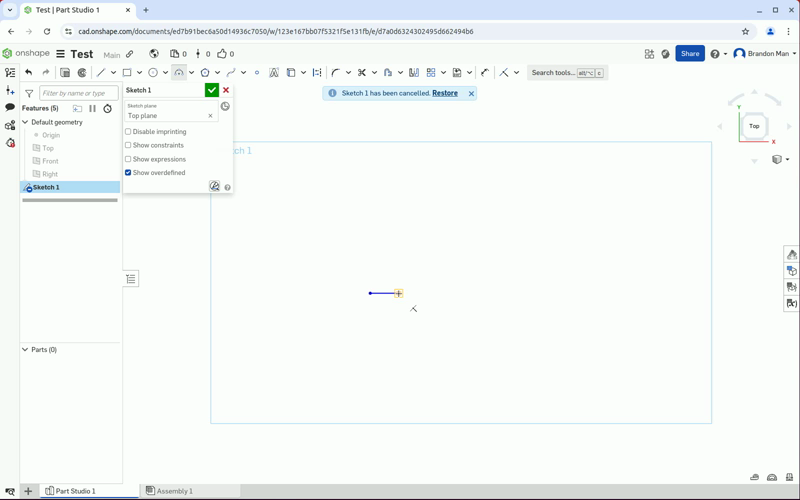
click(398, 293)
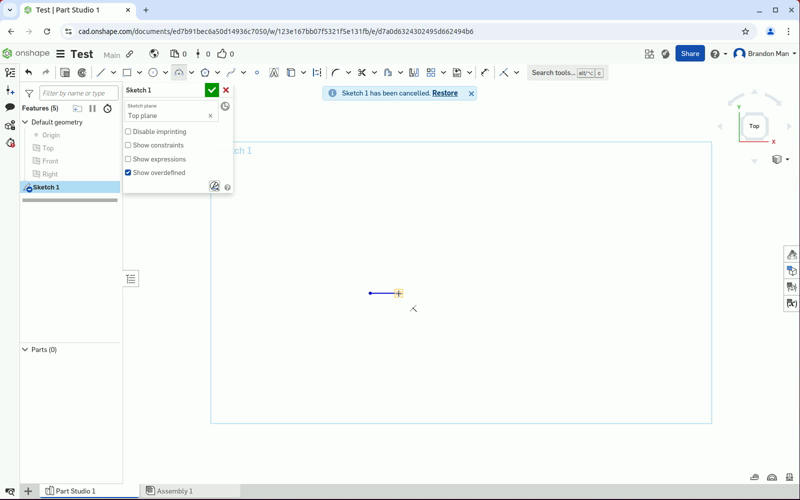
key_down(shift)
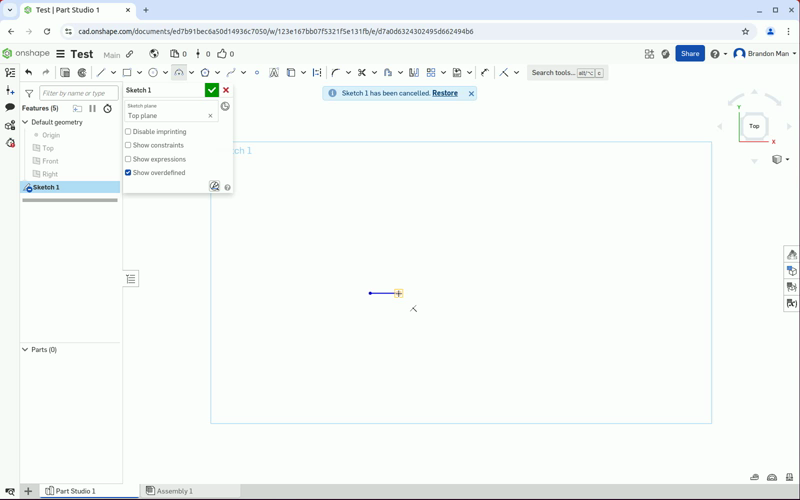
mouse_move(522, 293)
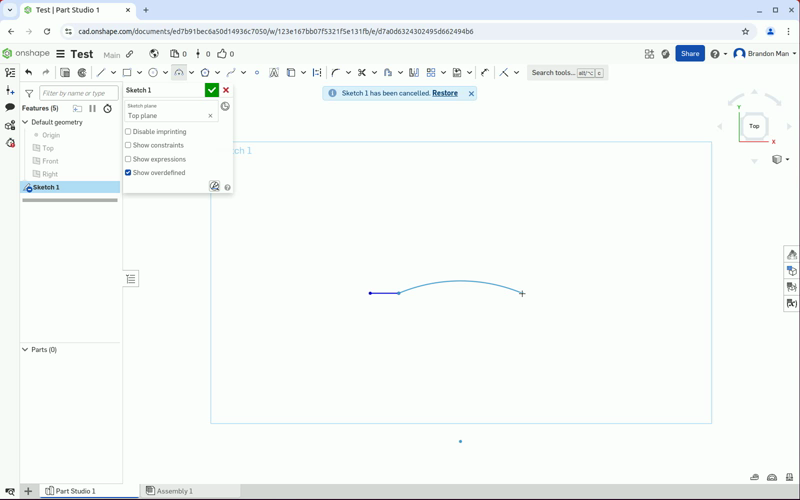
click(522, 293)
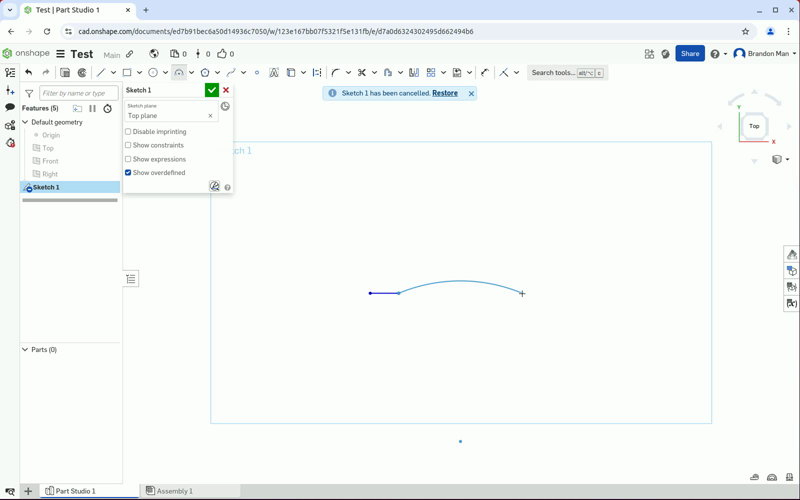
mouse_move(460, 345)
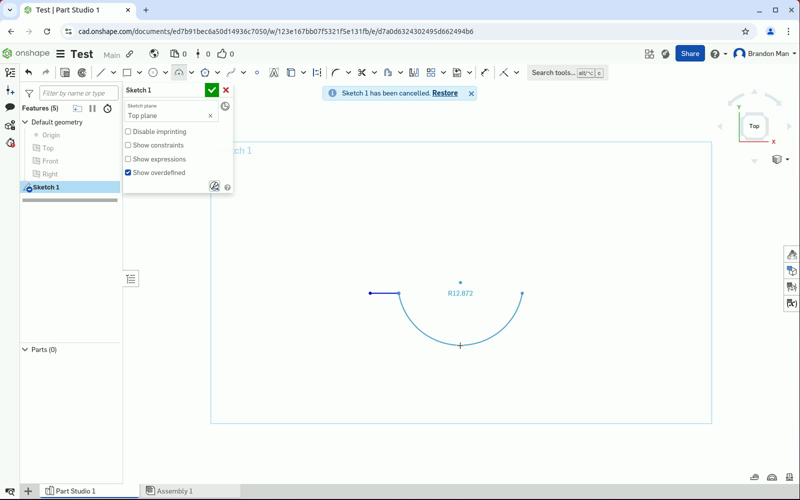
click(460, 345)
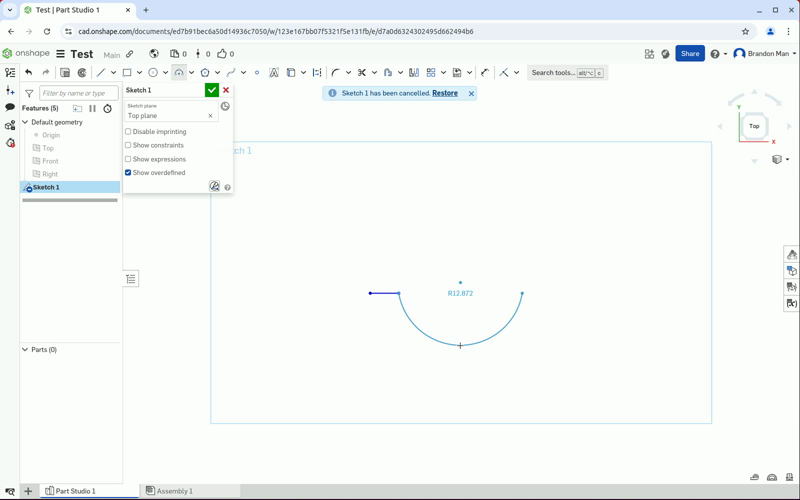
key_up(shift)
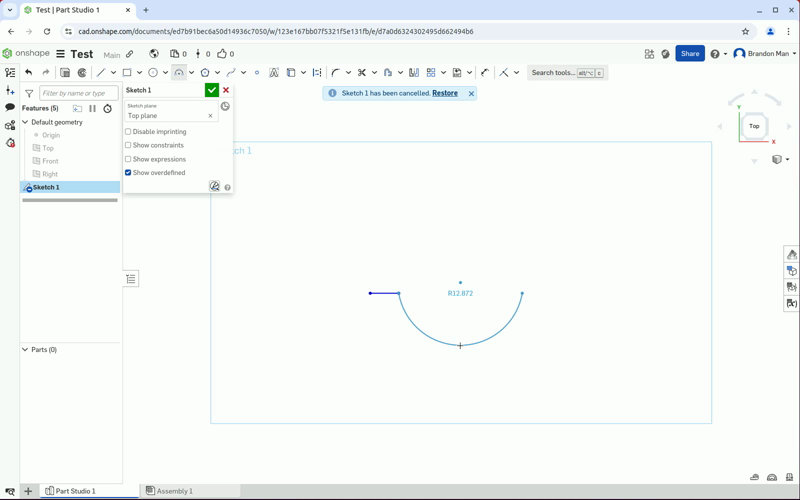
key(esc)
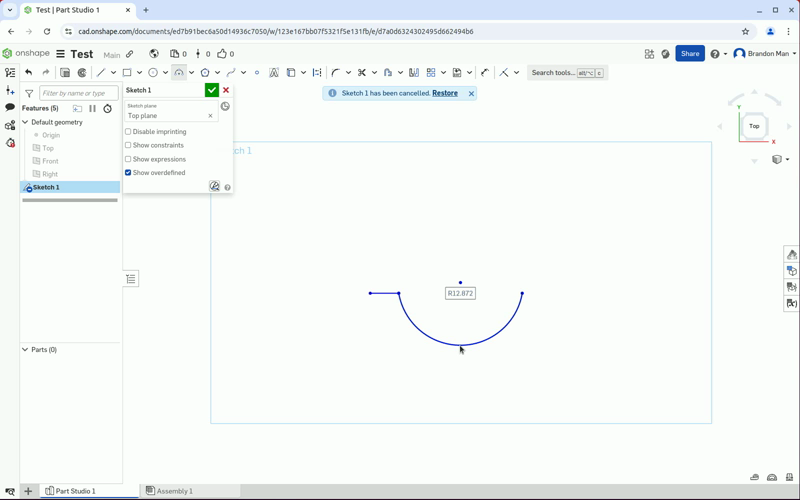
key(l)
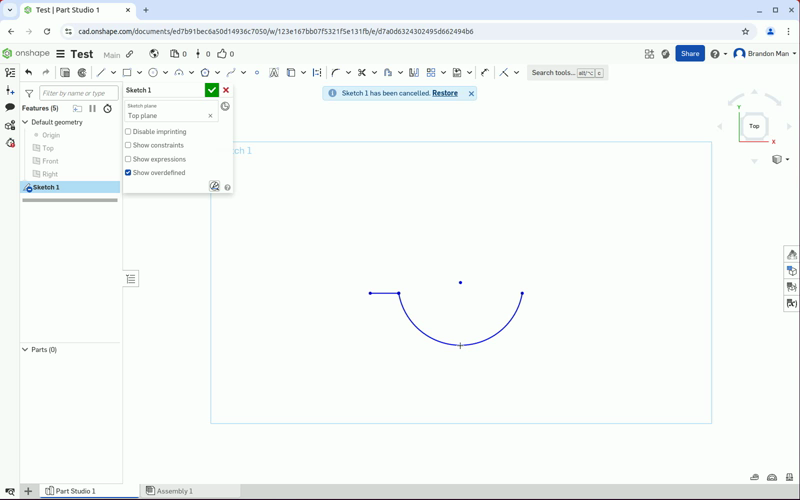
mouse_move(522, 293)
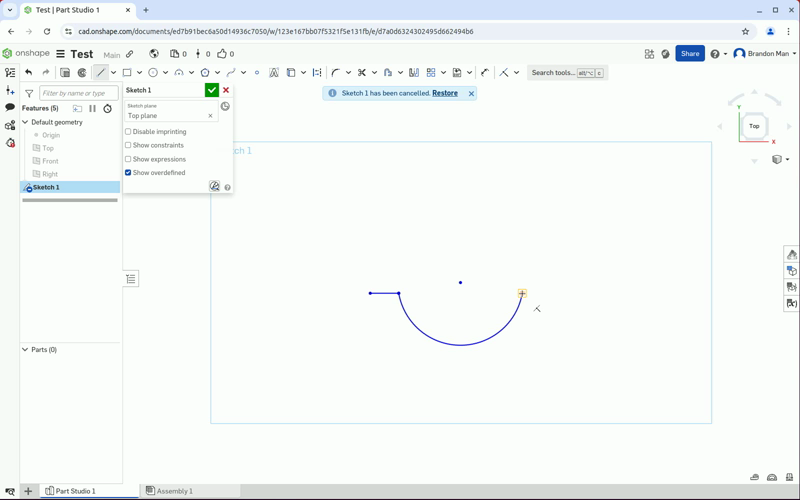
click(522, 293)
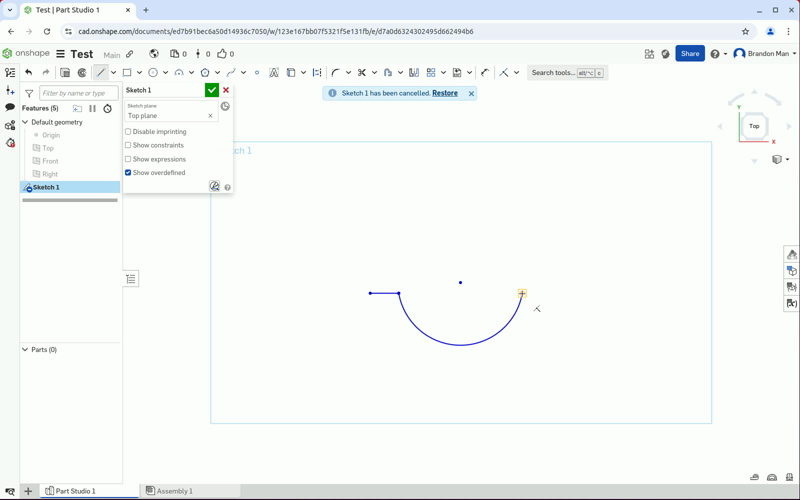
key_down(shift)
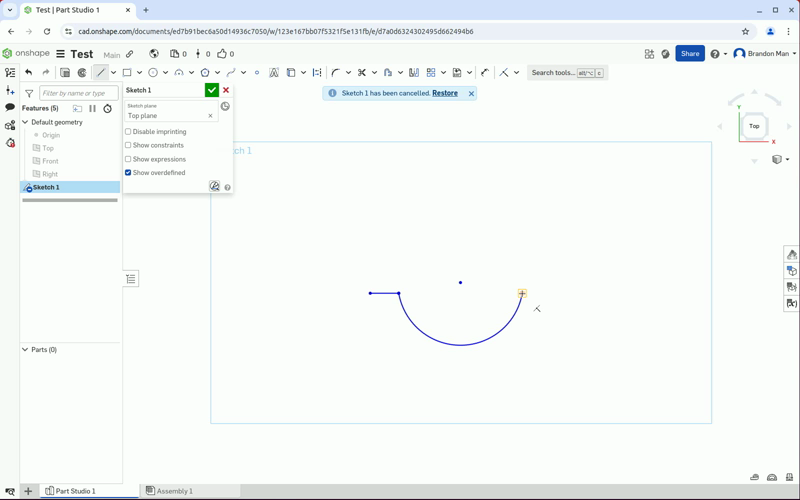
mouse_move(552, 293)
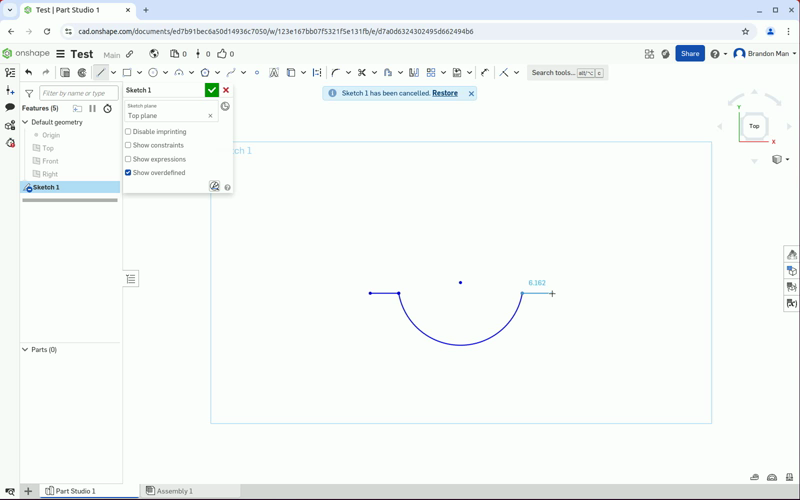
mouse_move(550, 293)
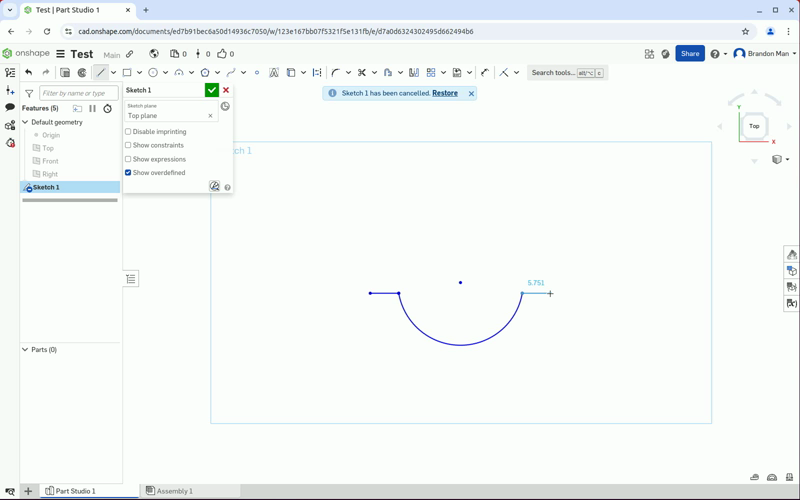
click(550, 293)
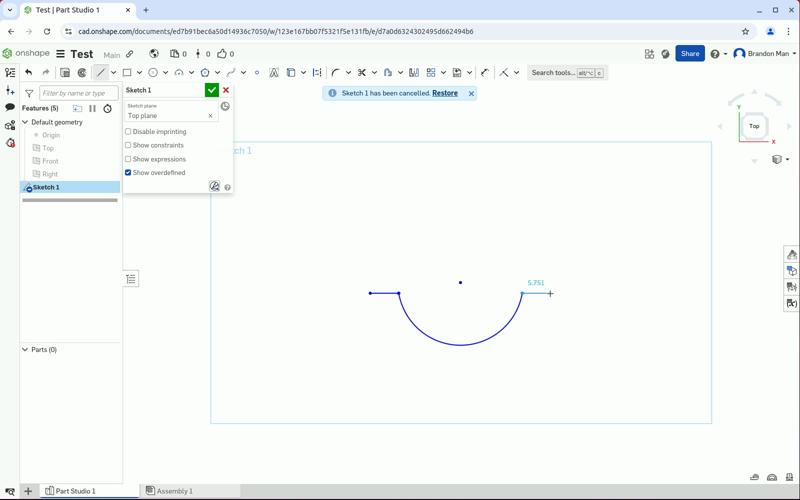
key_up(shift)
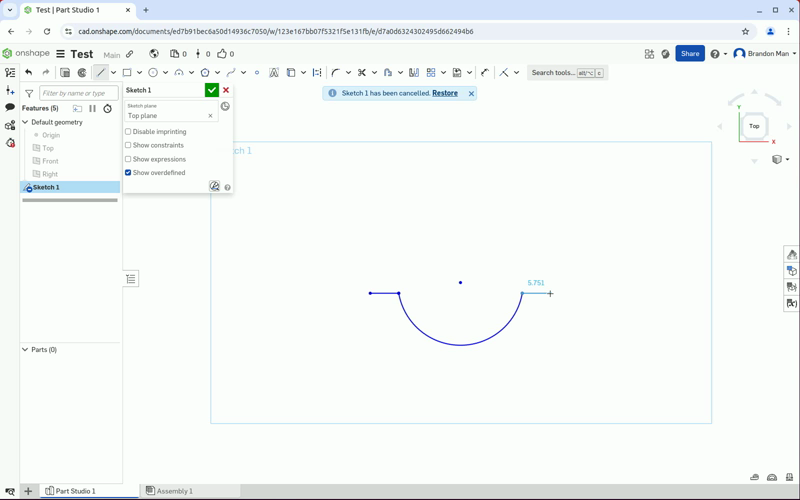
key_down(shift)
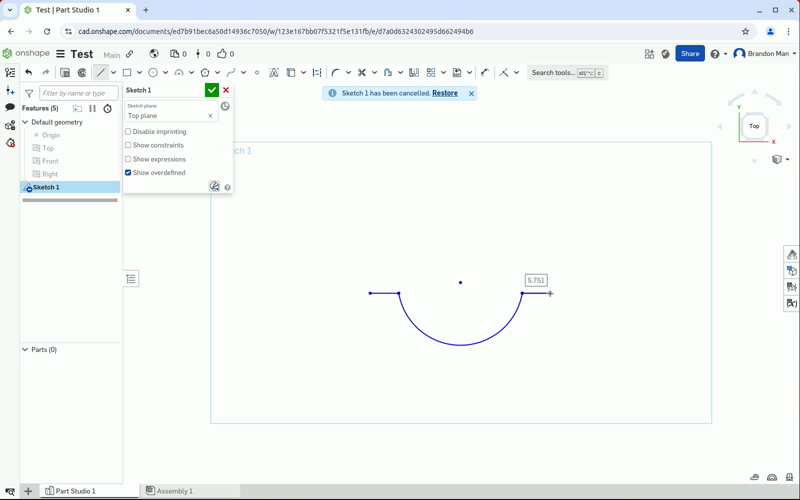
mouse_move(580, 293)
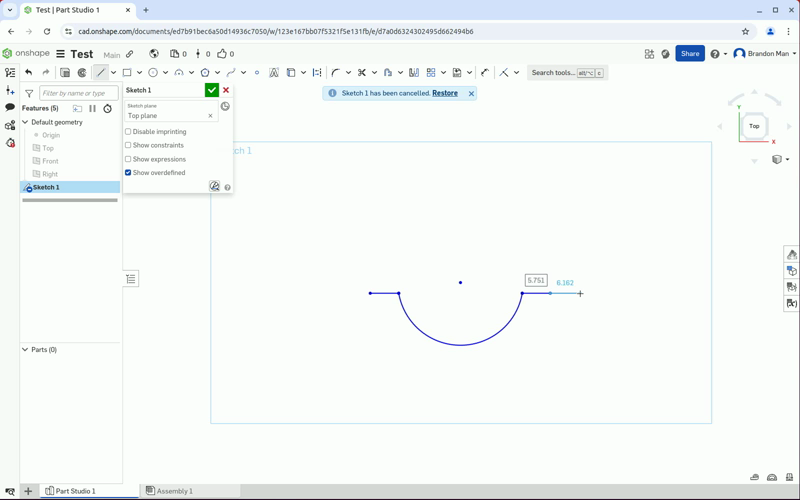
mouse_move(550, 285)
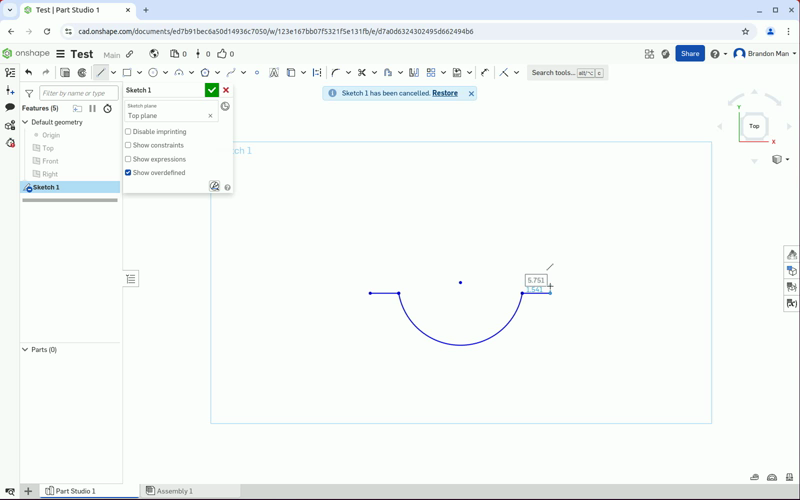
scroll(6)
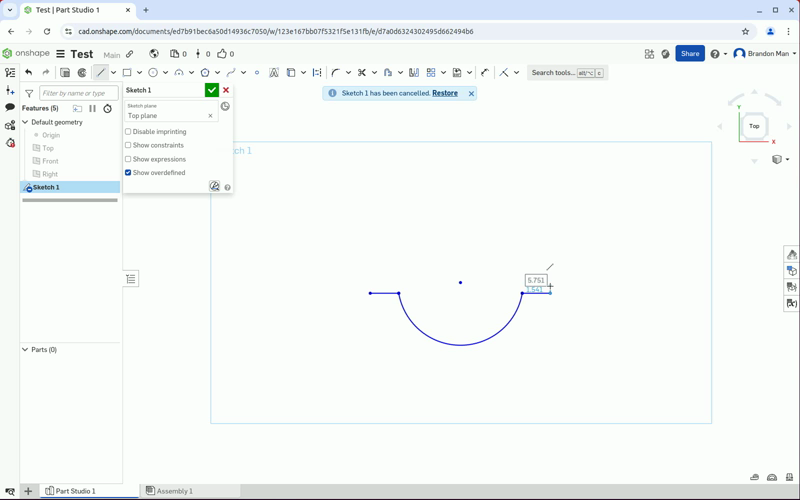
scroll(6)
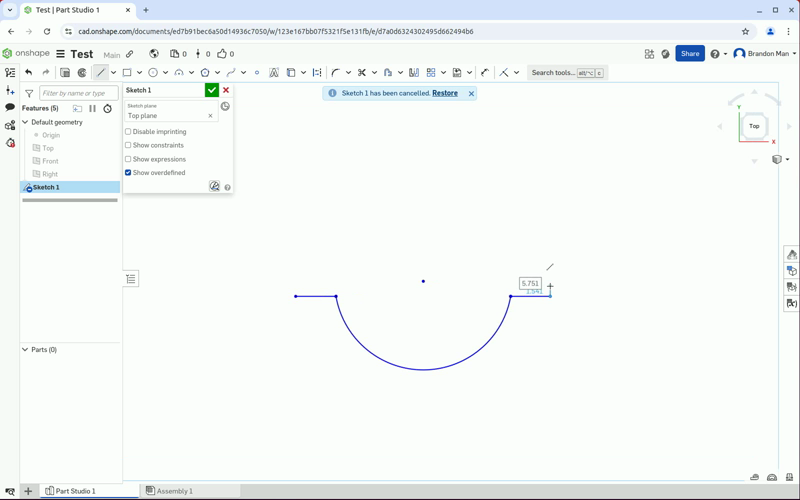
scroll(6)
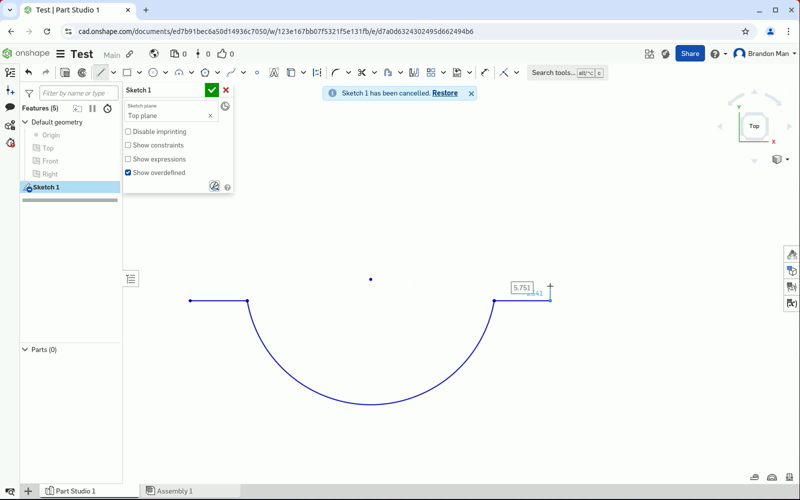
scroll(6)
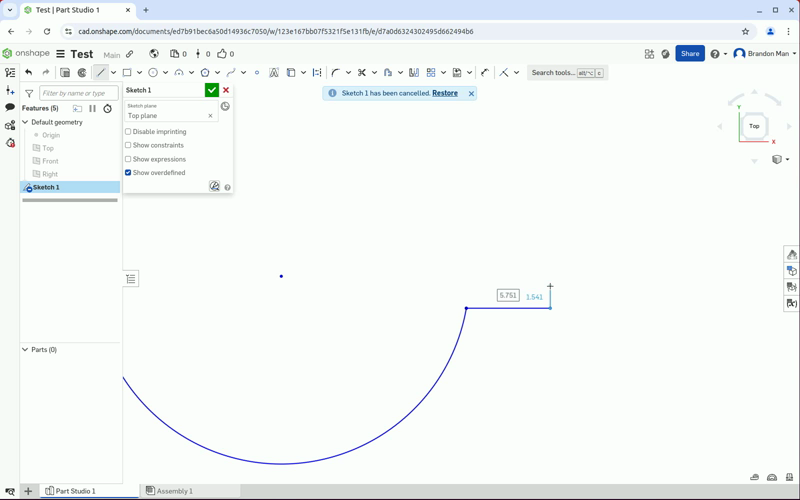
scroll(6)
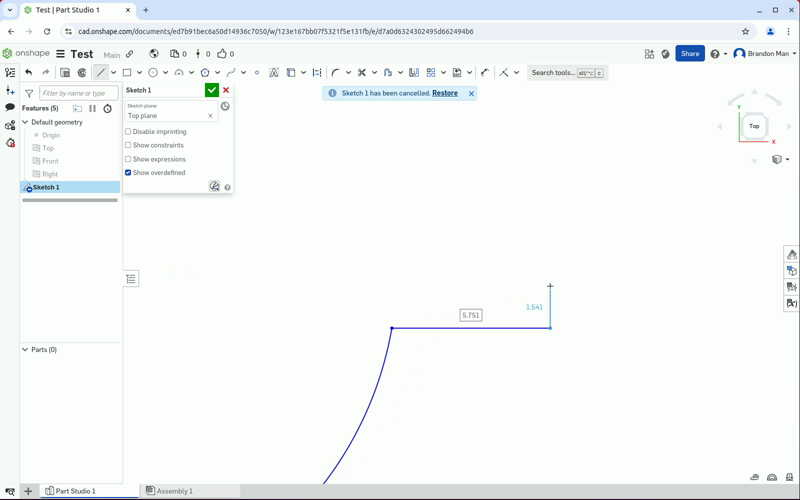
scroll(6)
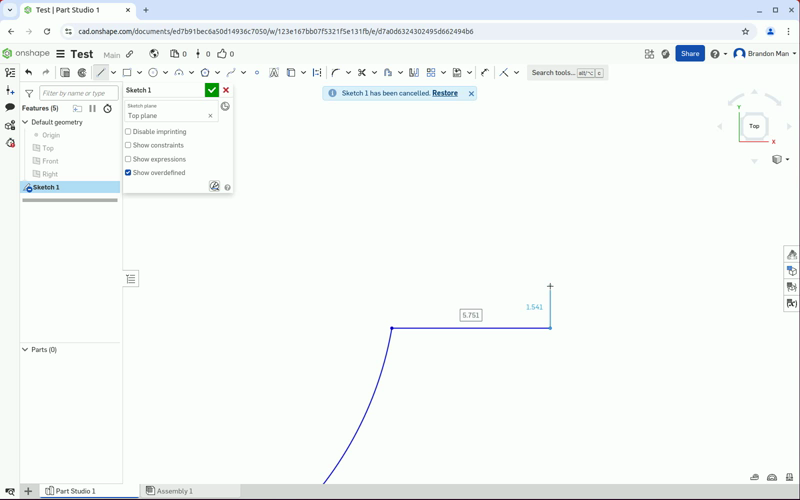
scroll(6)
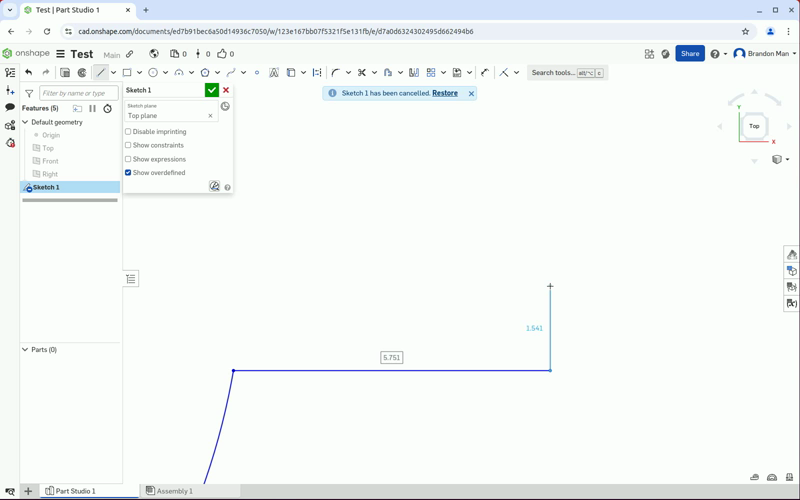
click(550, 285)
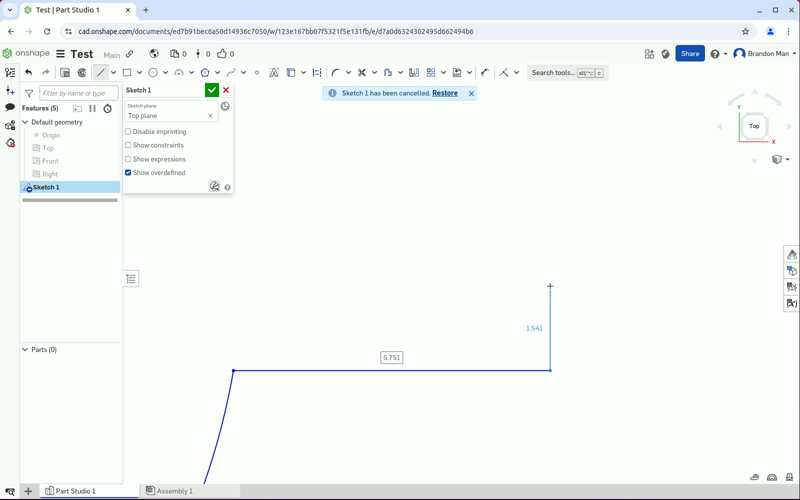
scroll(-6)
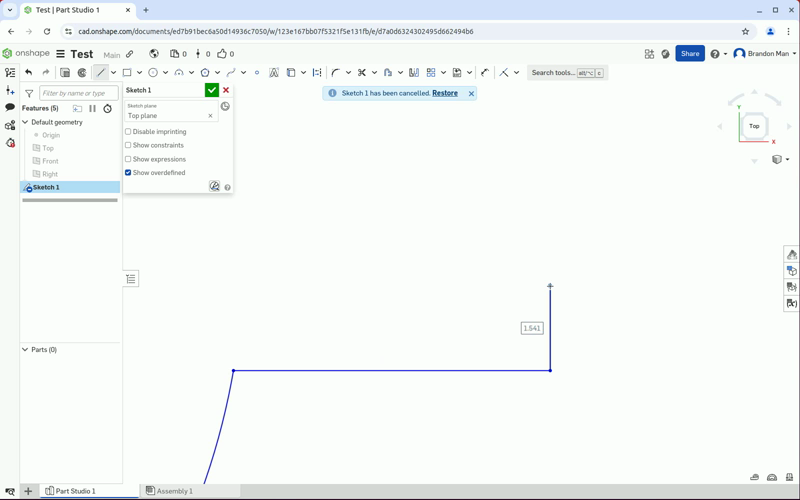
scroll(-6)
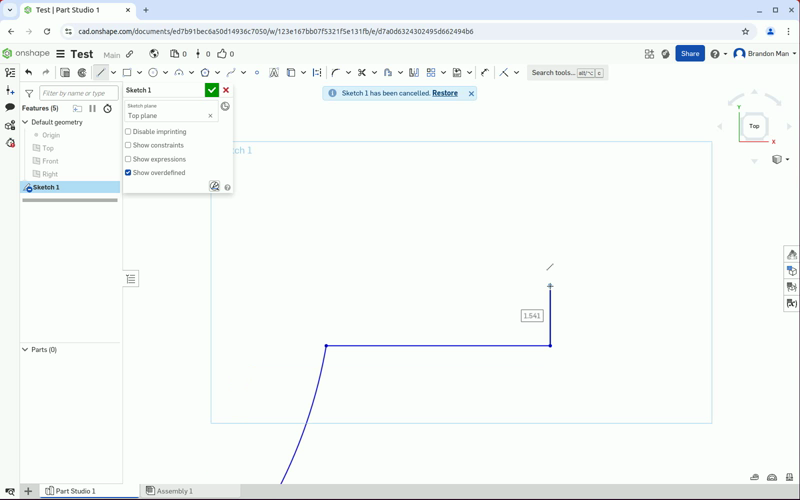
scroll(-6)
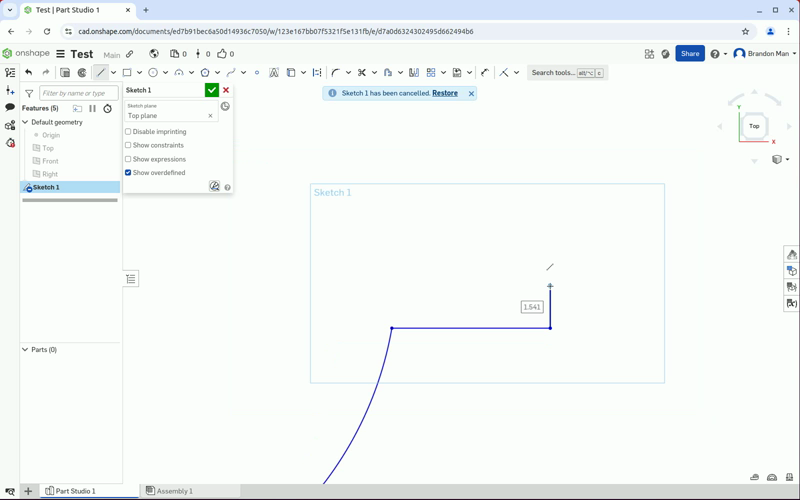
scroll(-6)
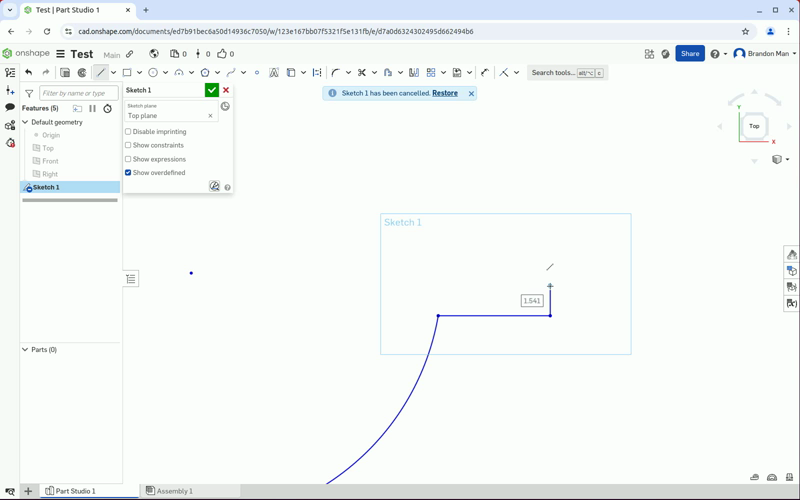
scroll(-6)
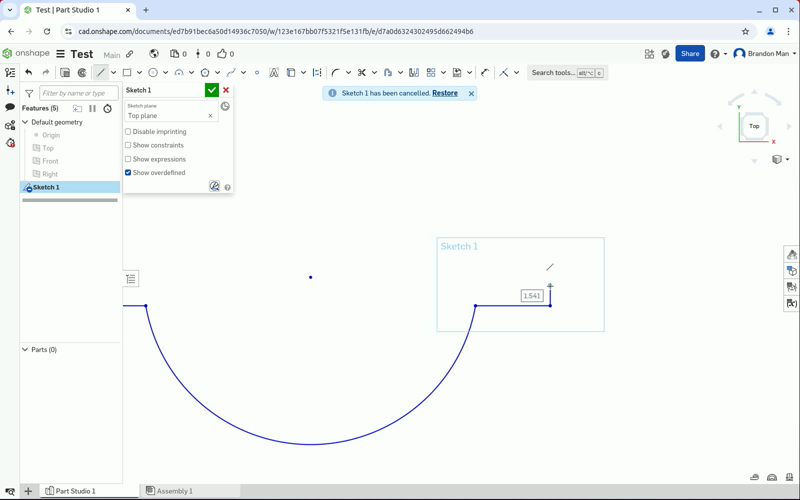
scroll(-6)
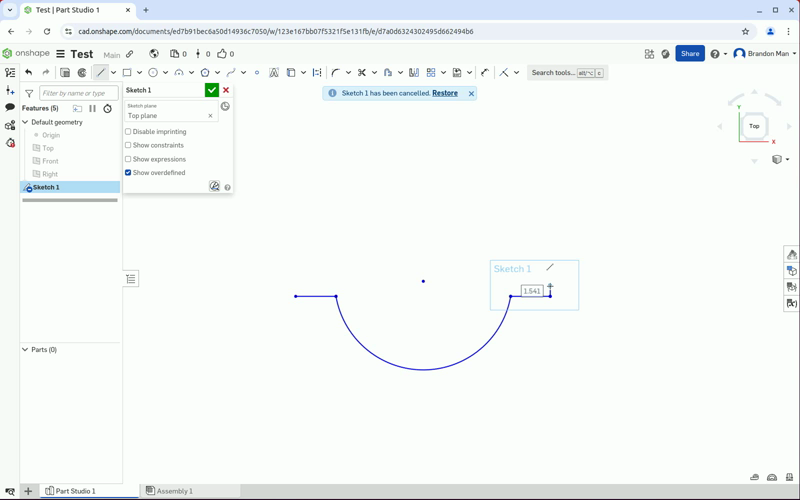
scroll(-6)
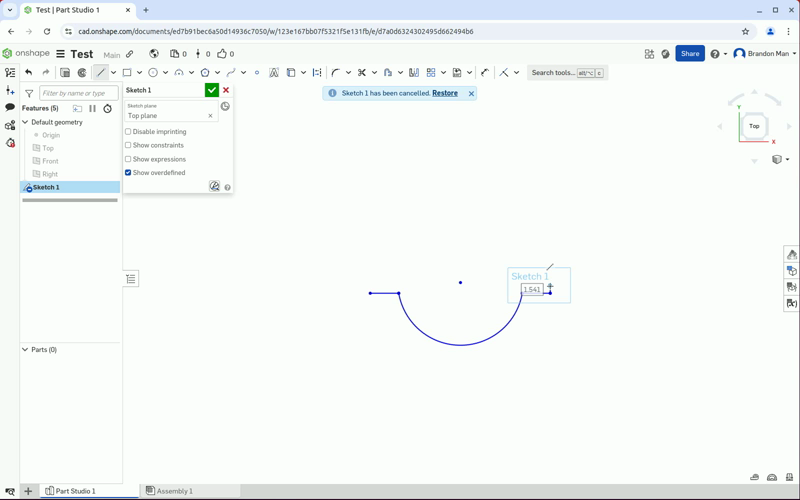
key_up(shift)
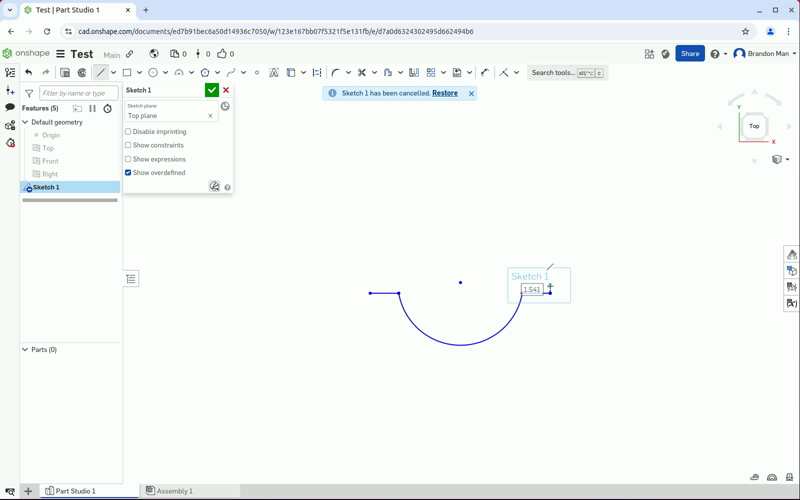
key_down(shift)
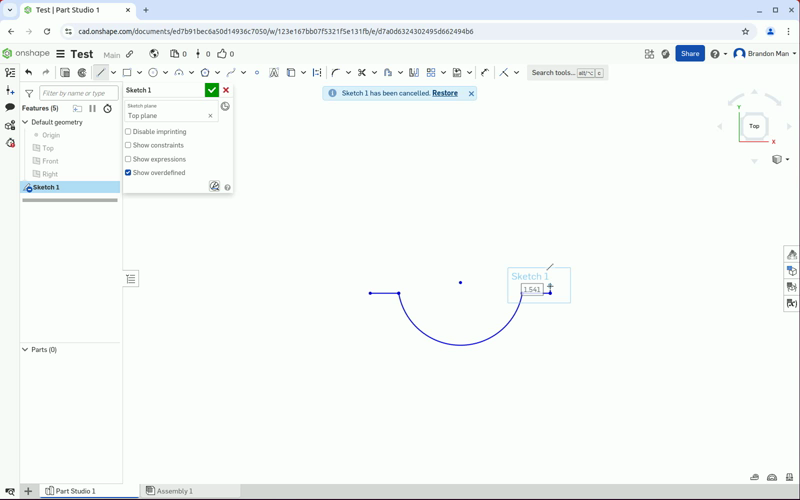
mouse_move(580, 285)
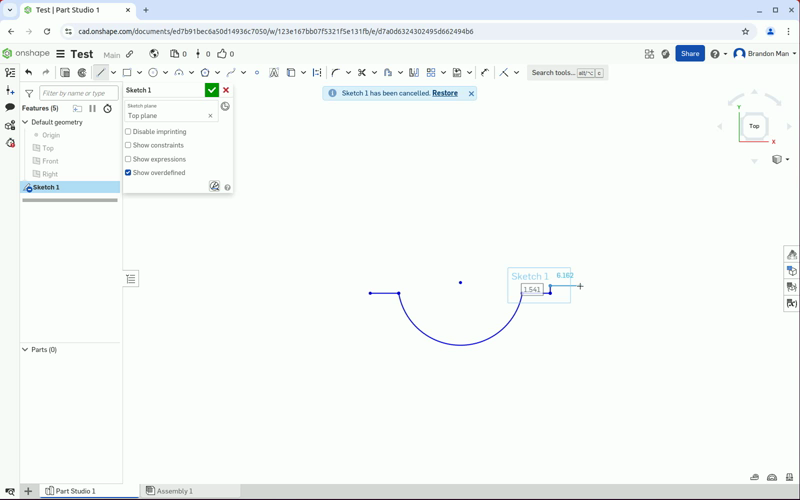
mouse_move(516, 285)
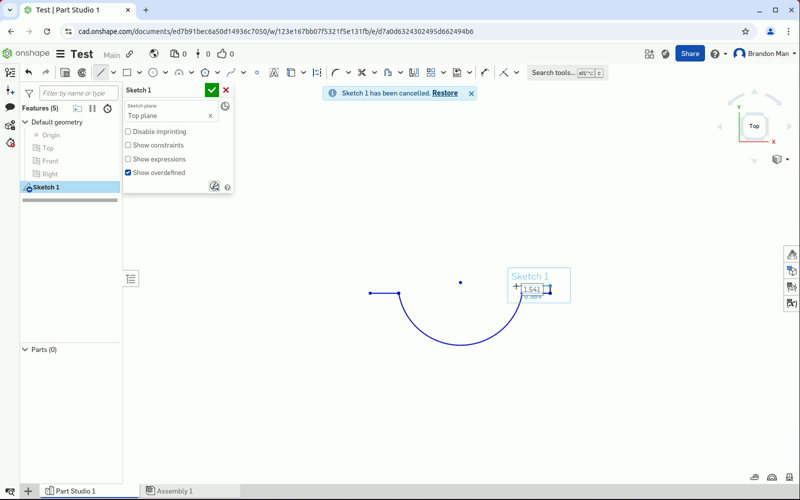
click(516, 285)
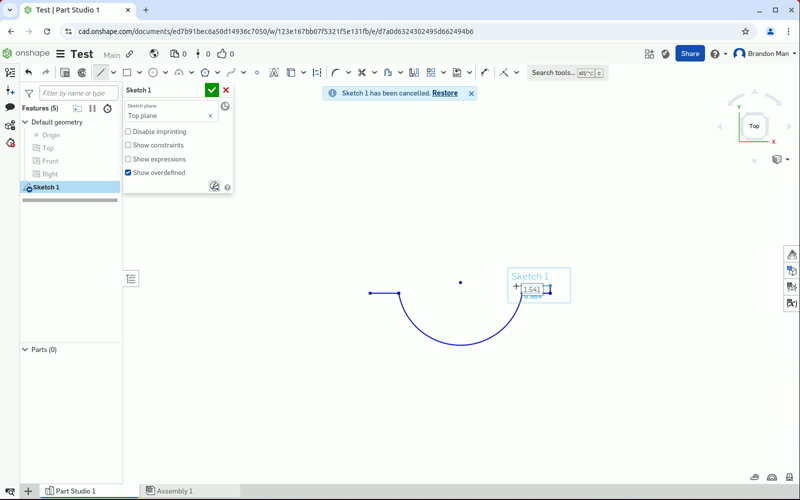
key_up(shift)
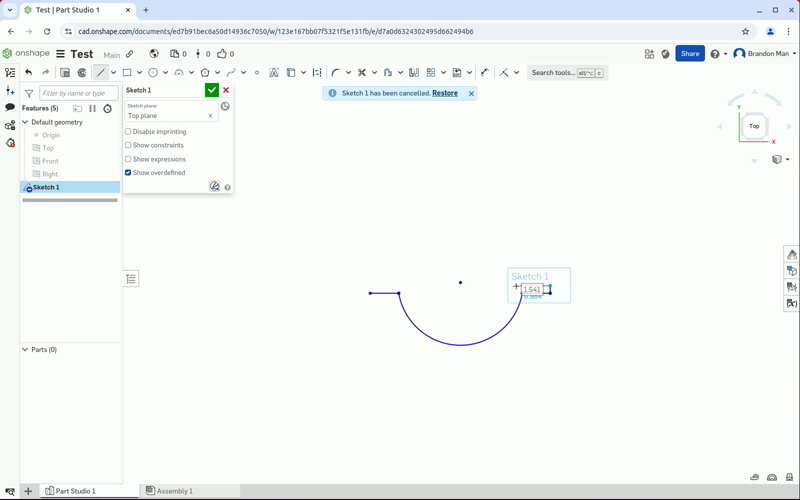
key(esc)
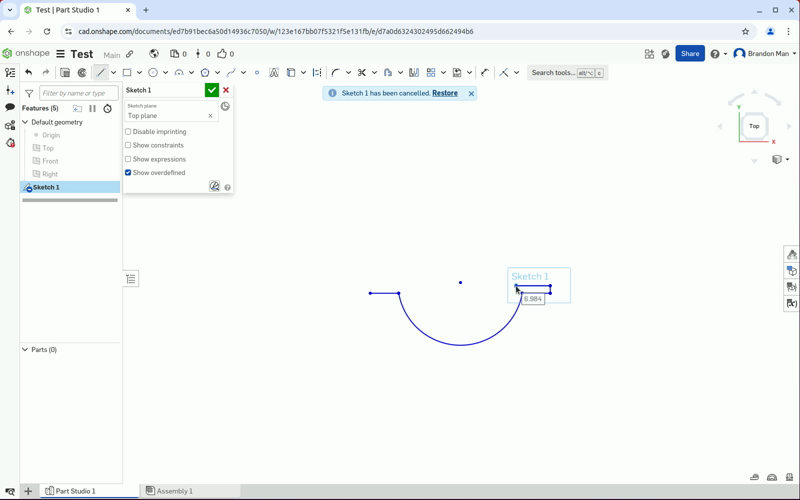
key(a)
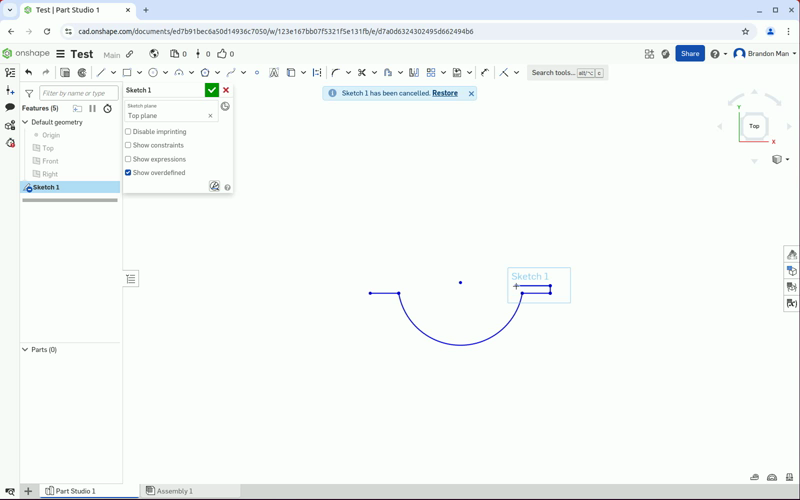
mouse_move(516, 285)
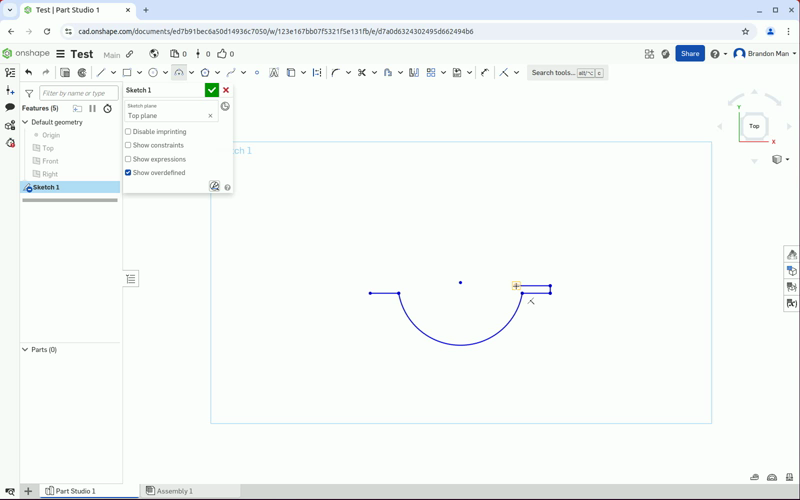
click(516, 285)
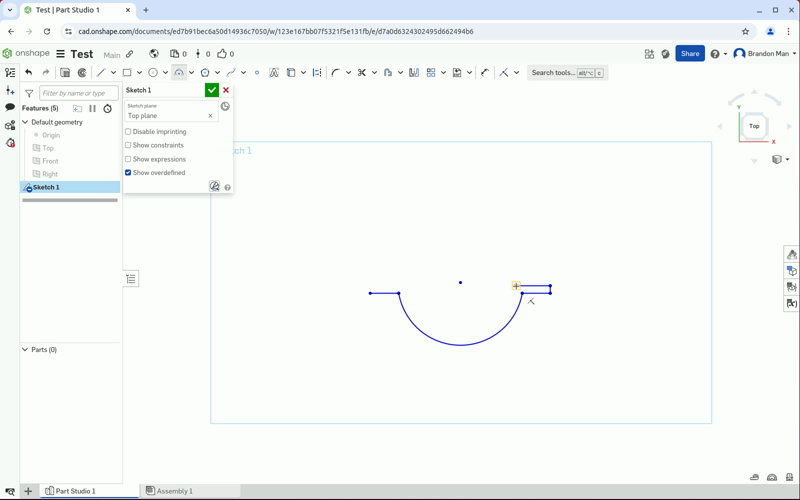
key_down(shift)
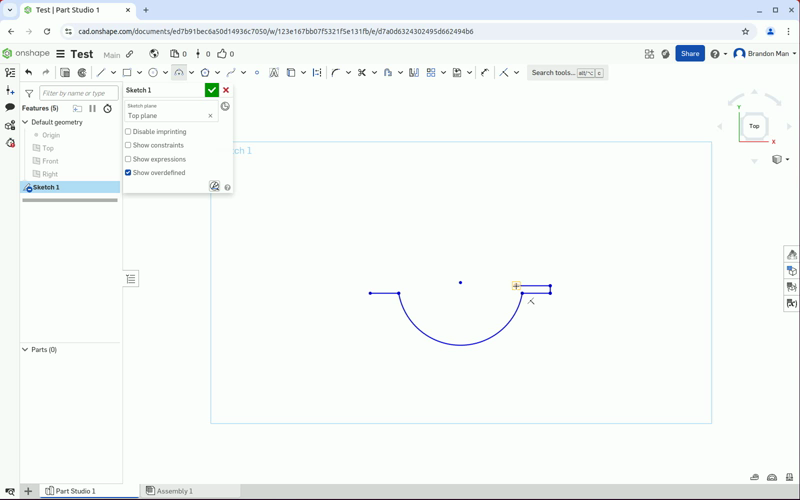
mouse_move(404, 285)
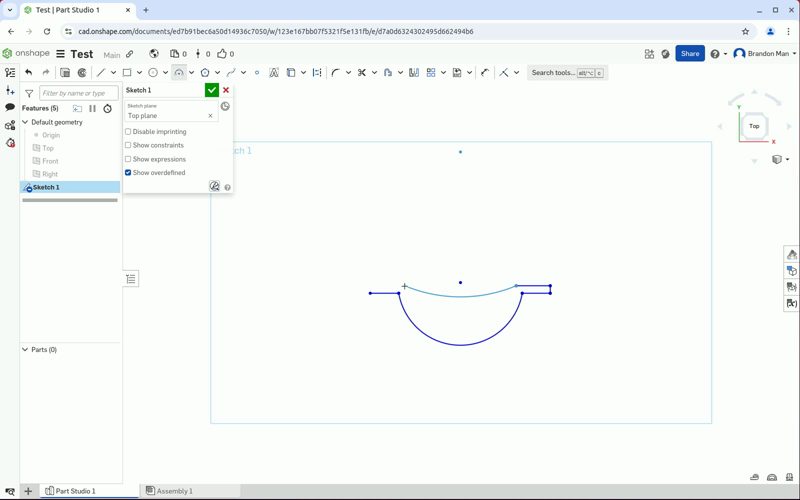
click(404, 285)
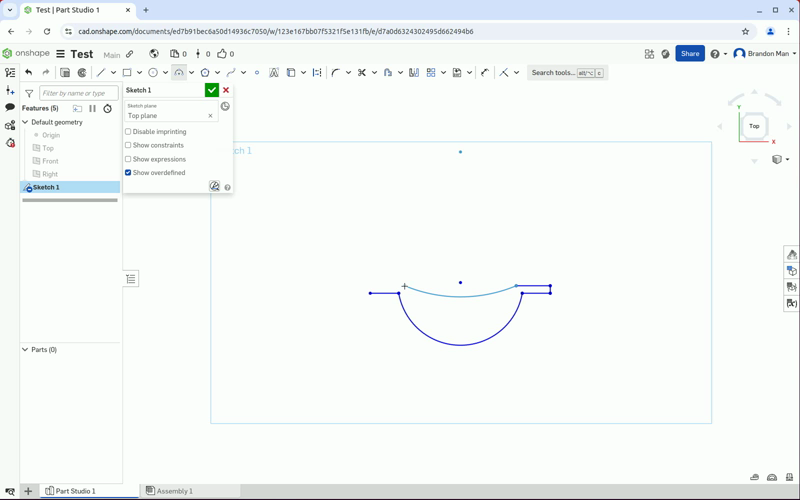
mouse_move(460, 338)
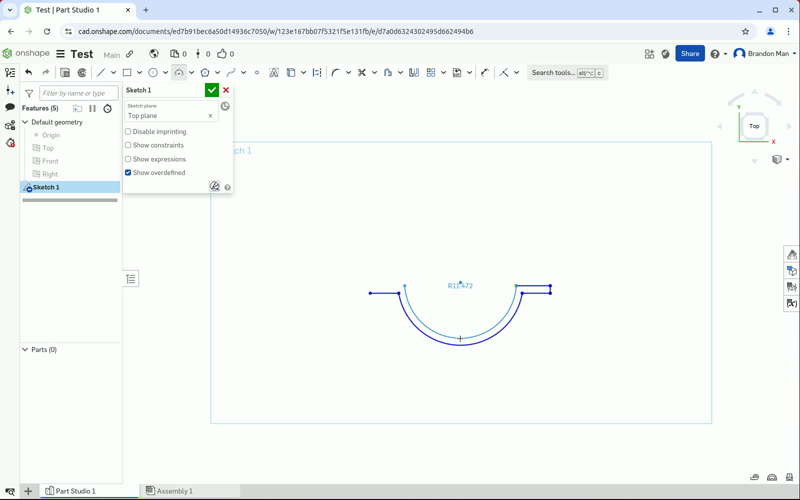
click(460, 338)
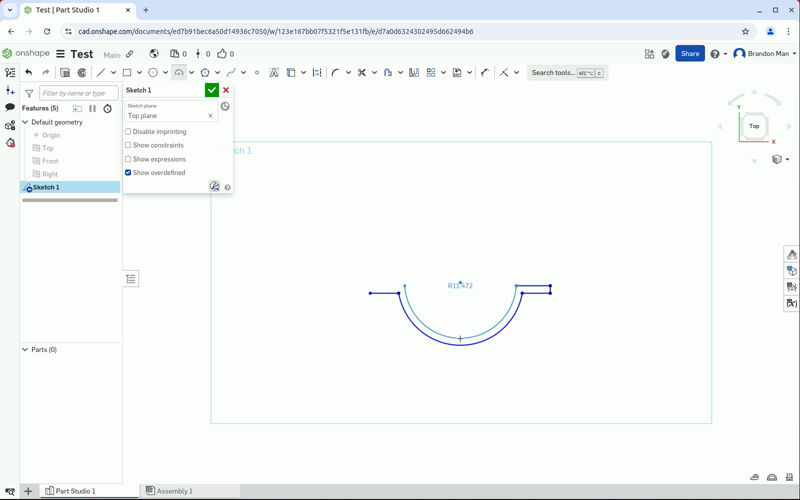
key_up(shift)
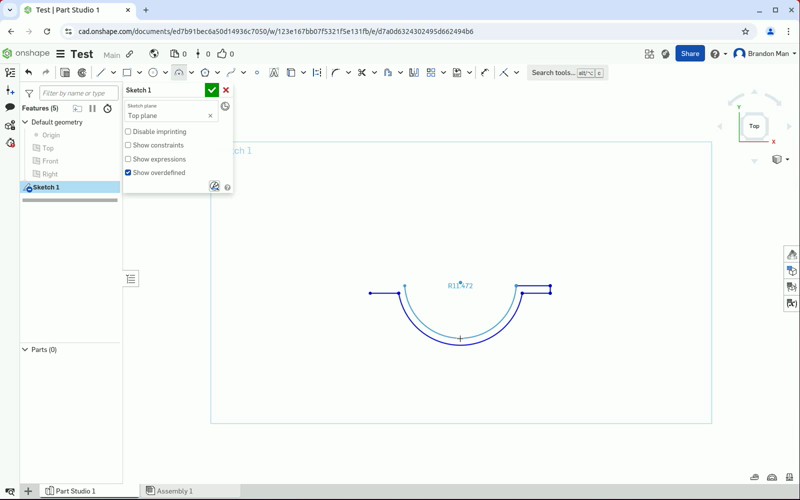
key(esc)
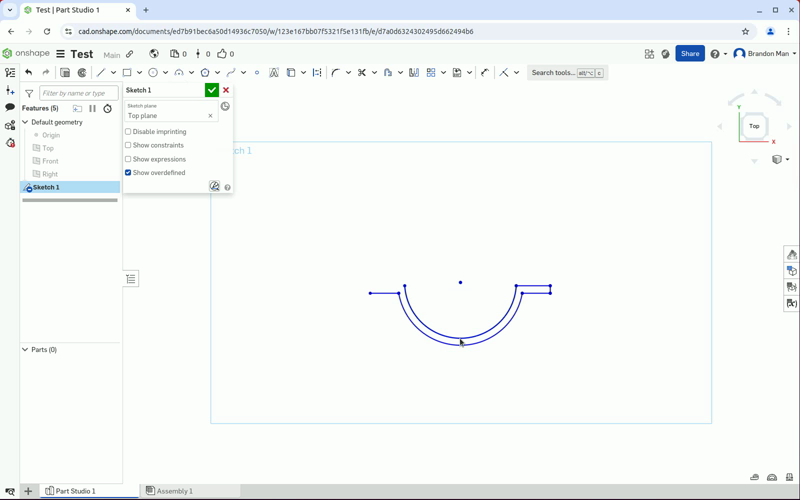
key(l)
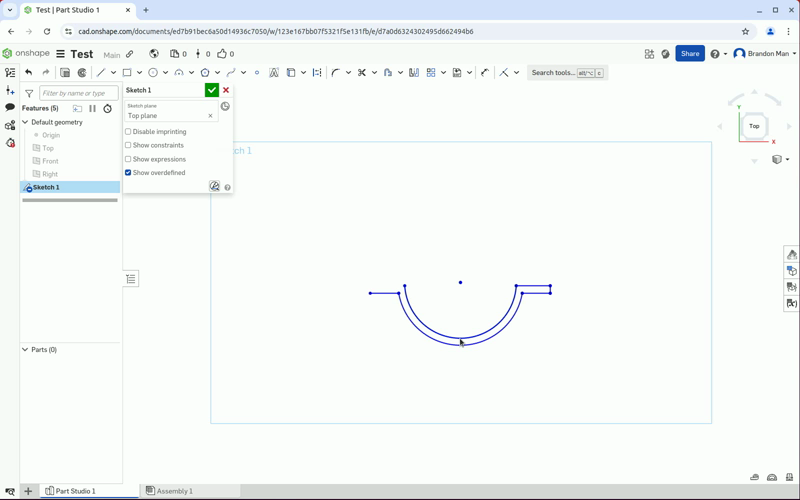
mouse_move(404, 285)
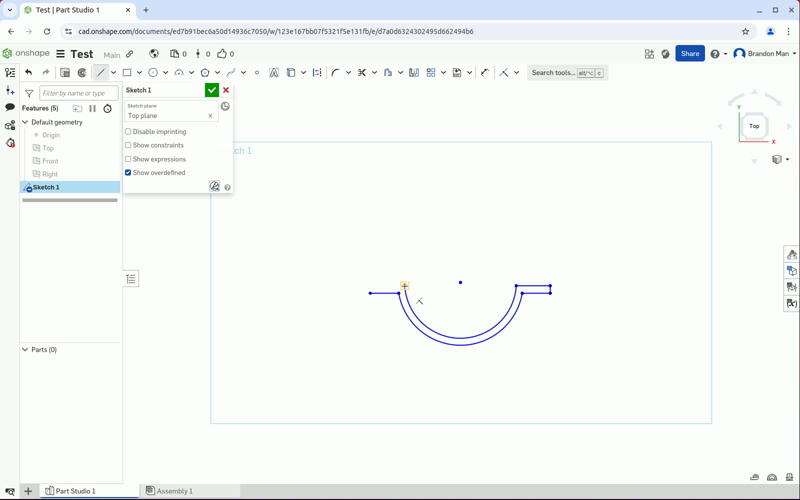
click(404, 285)
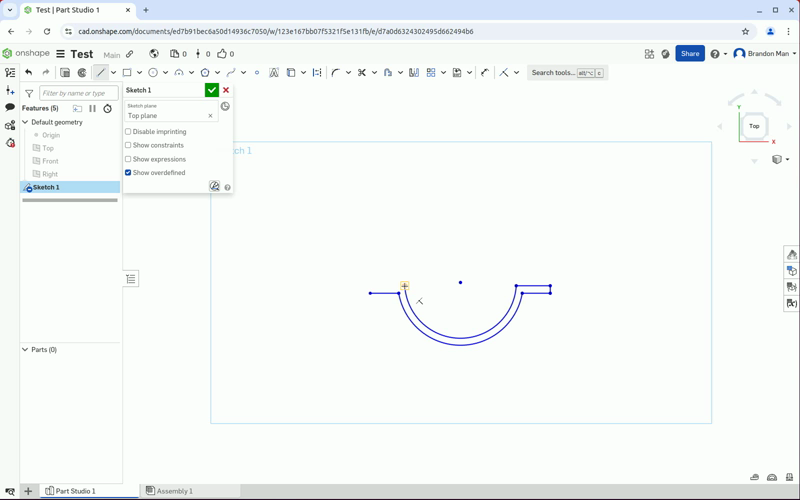
key_down(shift)
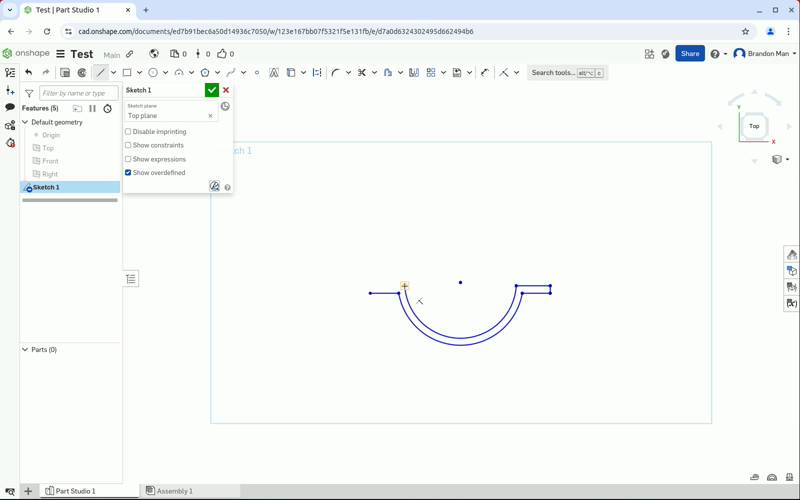
mouse_move(434, 285)
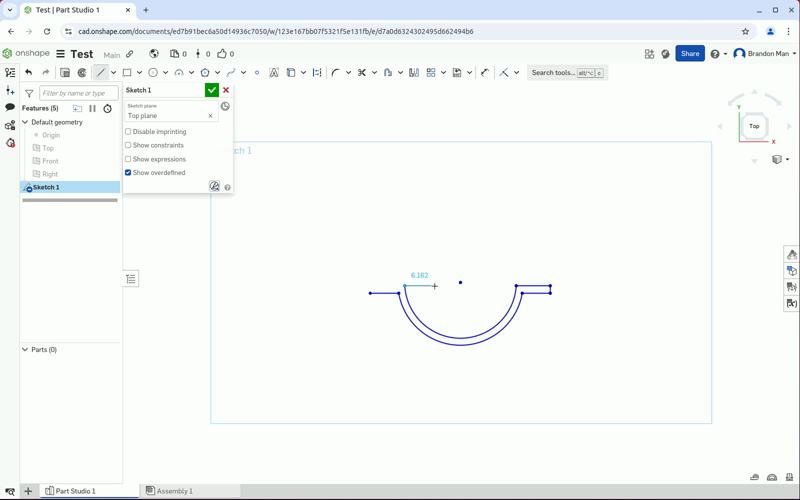
mouse_move(370, 285)
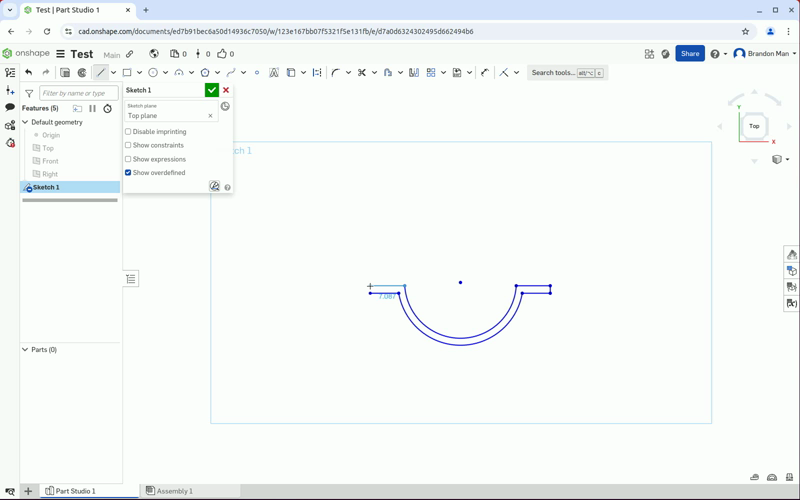
click(370, 285)
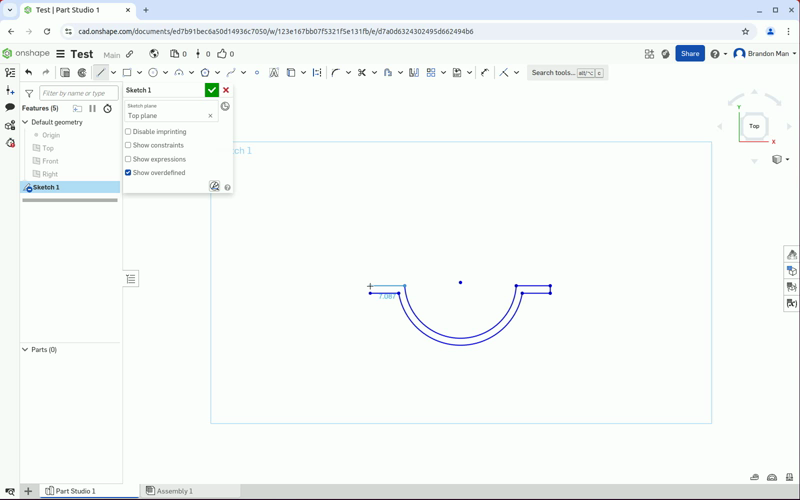
key_up(shift)
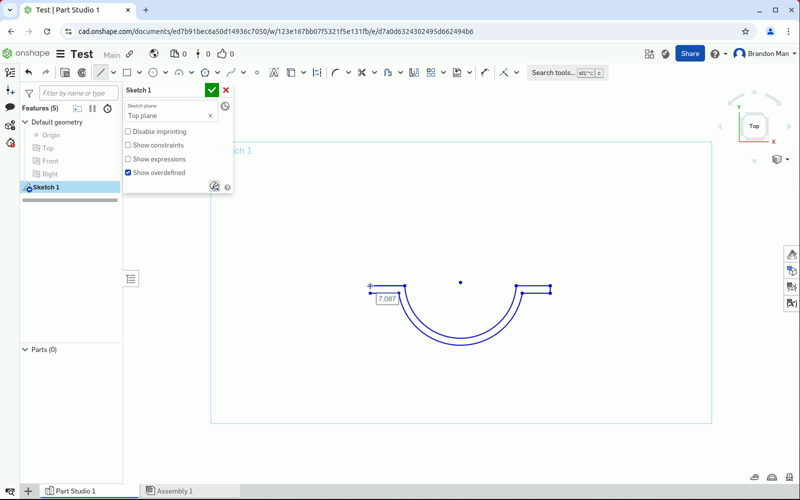
mouse_move(400, 285)
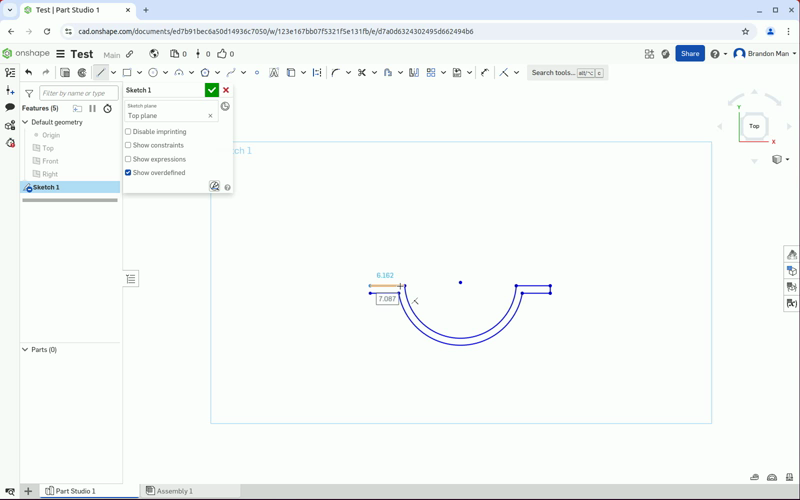
key_down(shift)
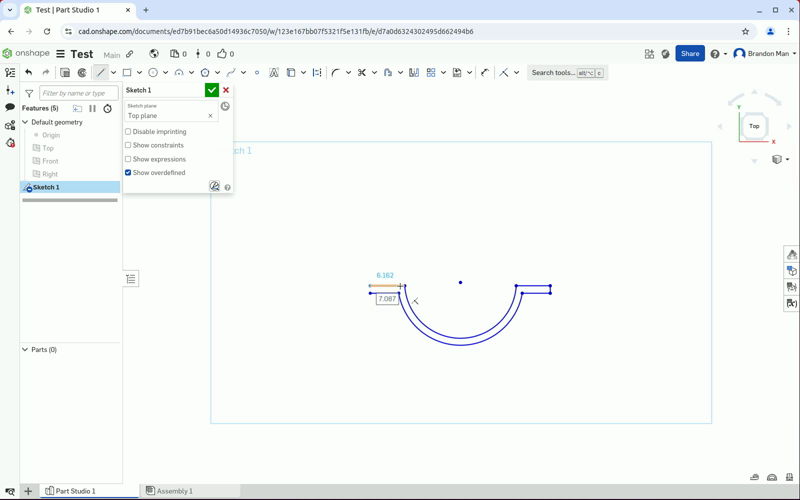
mouse_move(370, 293)
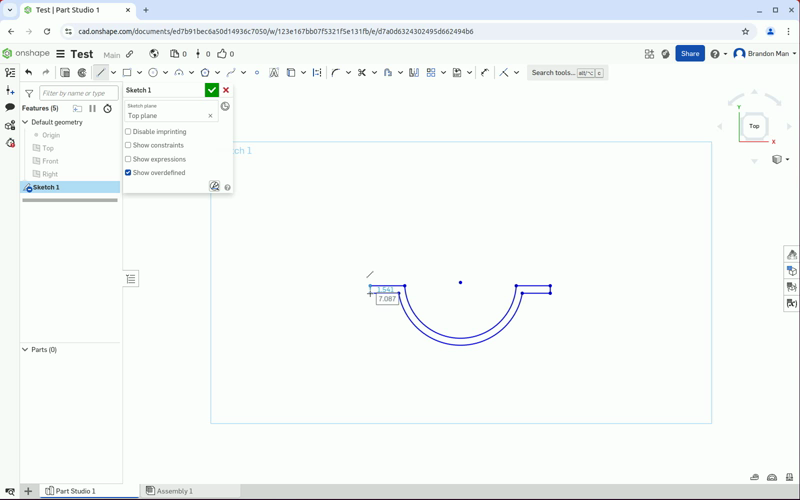
scroll(6)
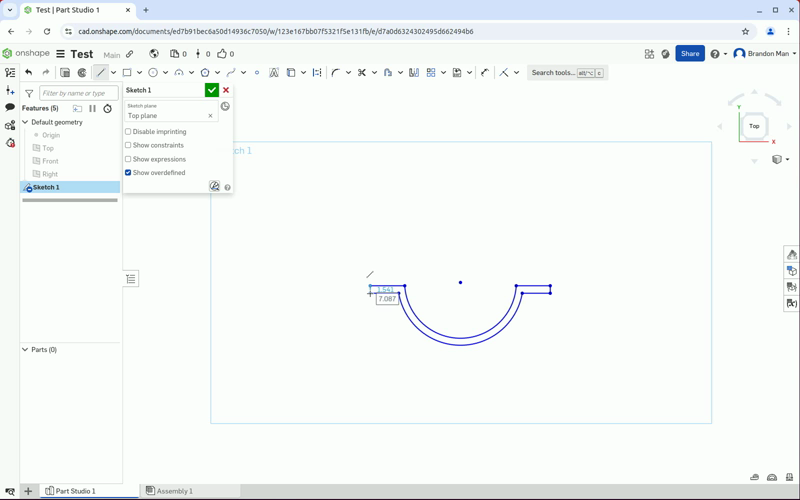
scroll(6)
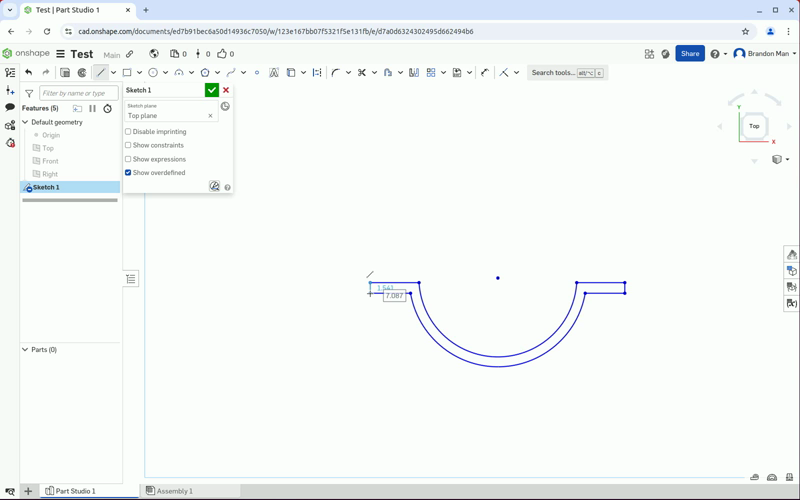
scroll(6)
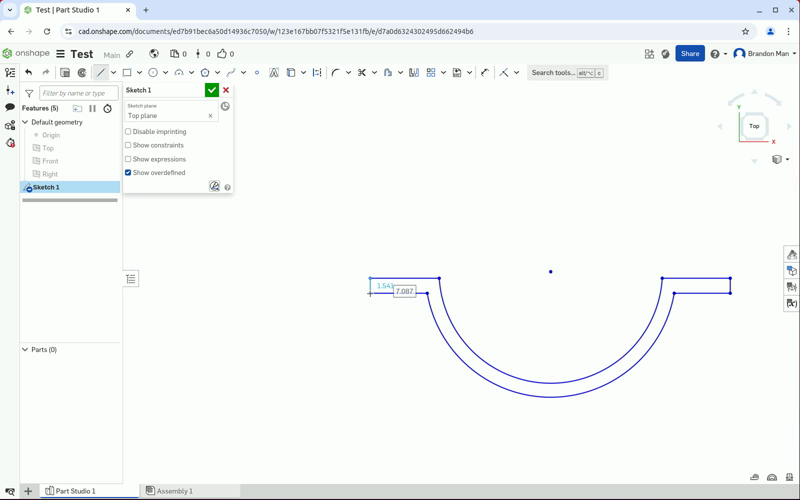
scroll(6)
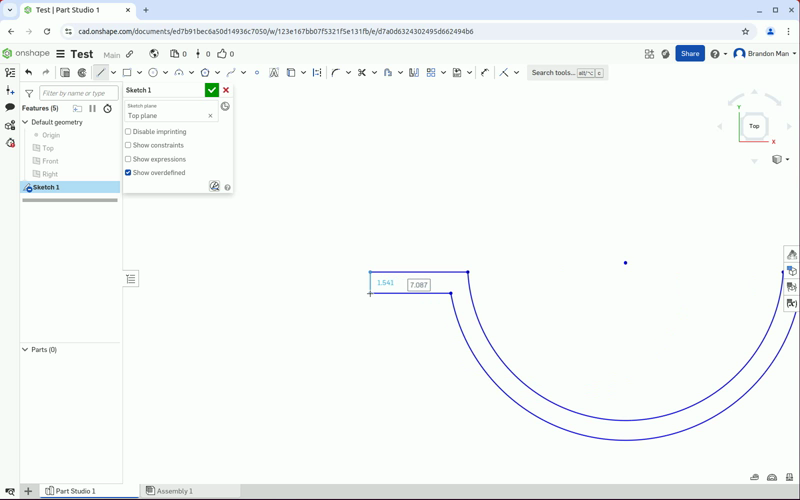
scroll(6)
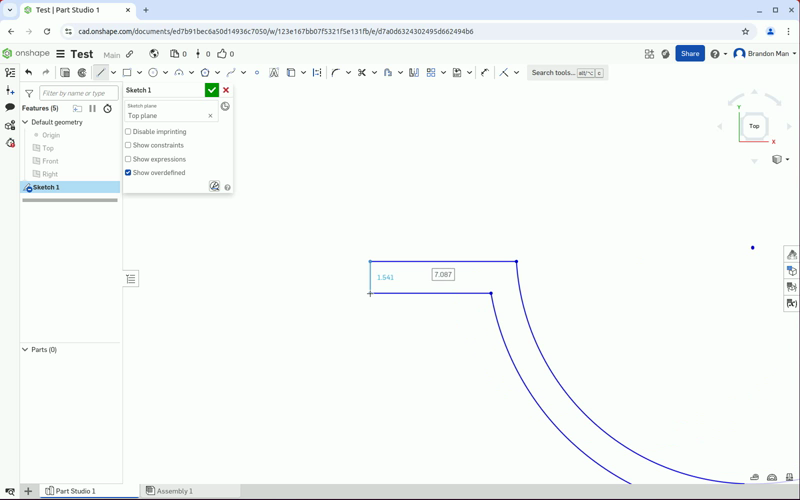
scroll(6)
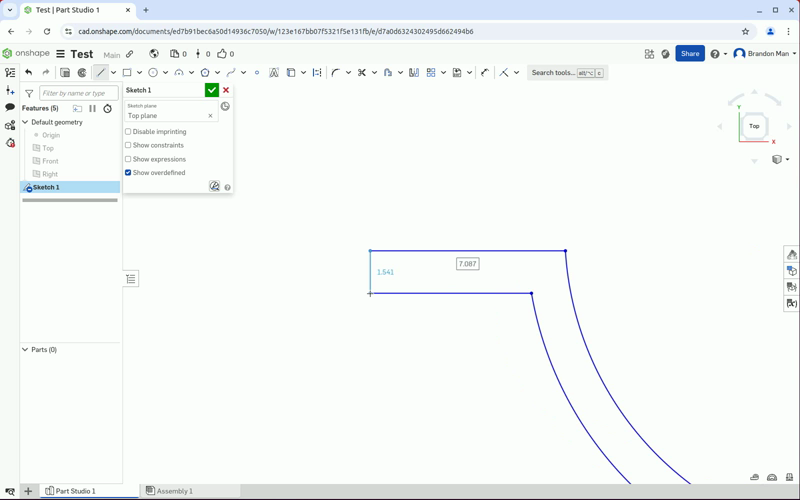
scroll(6)
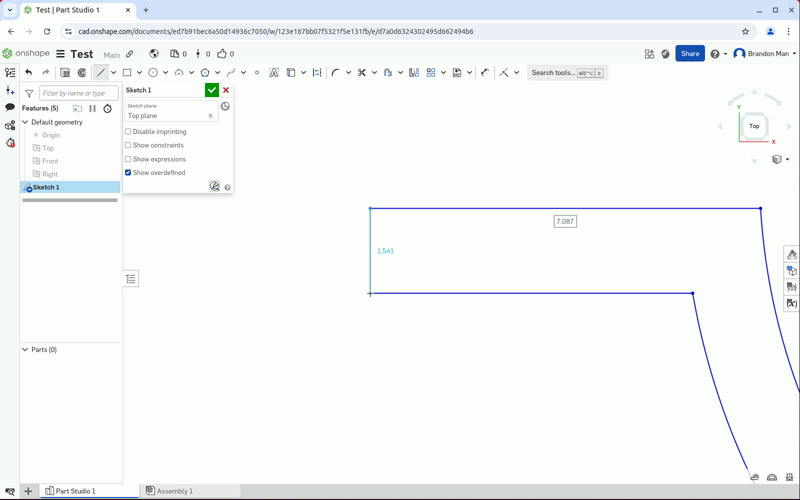
key_up(shift)
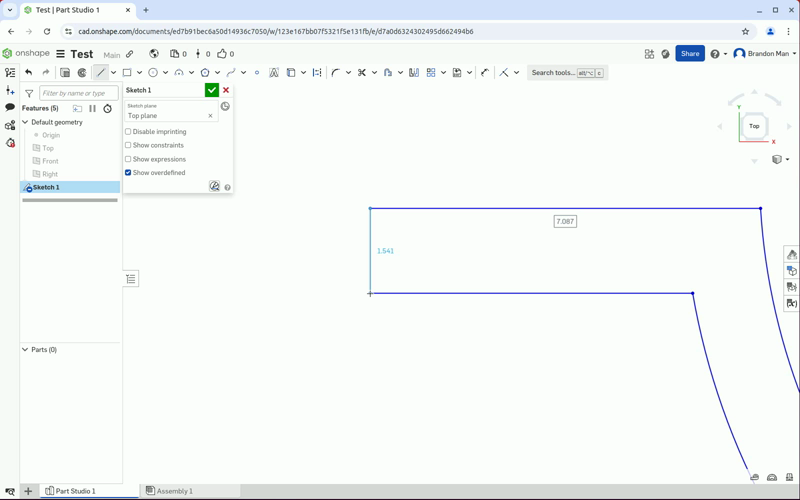
click(370, 293)
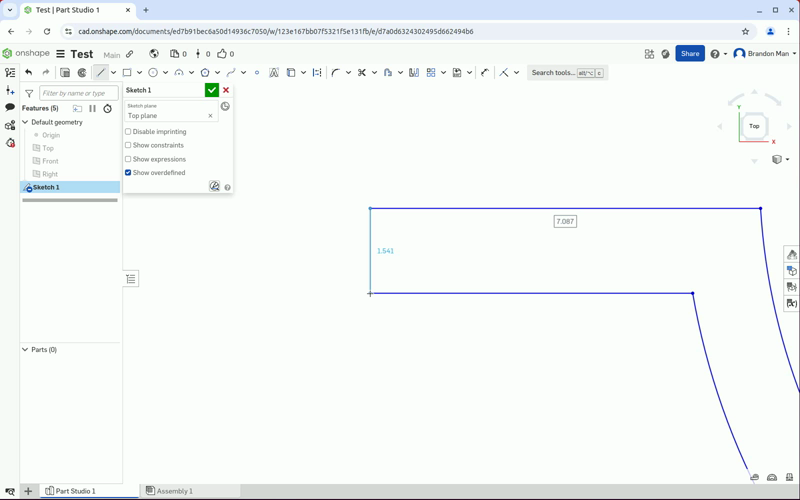
scroll(-6)
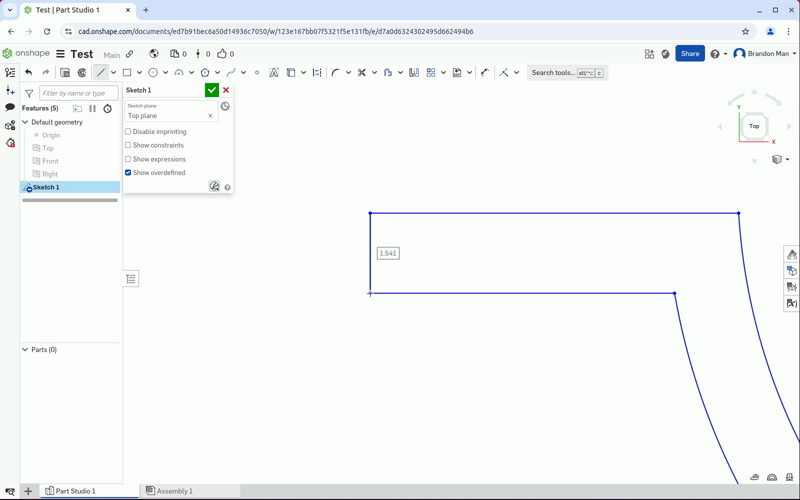
scroll(-6)
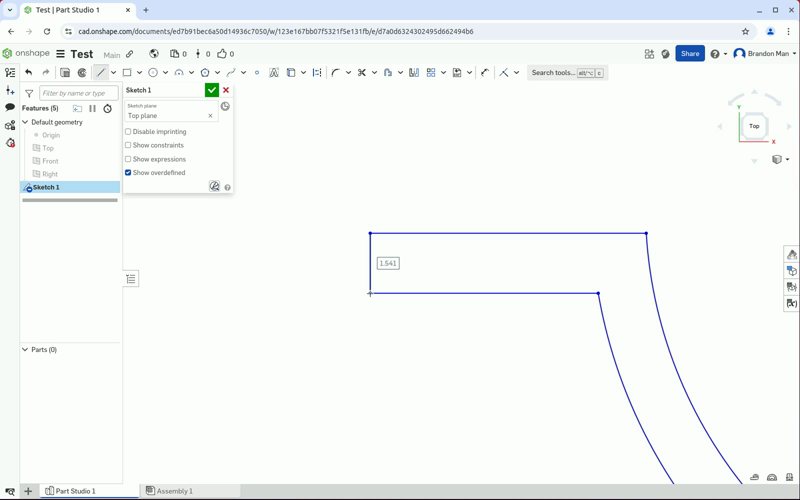
scroll(-6)
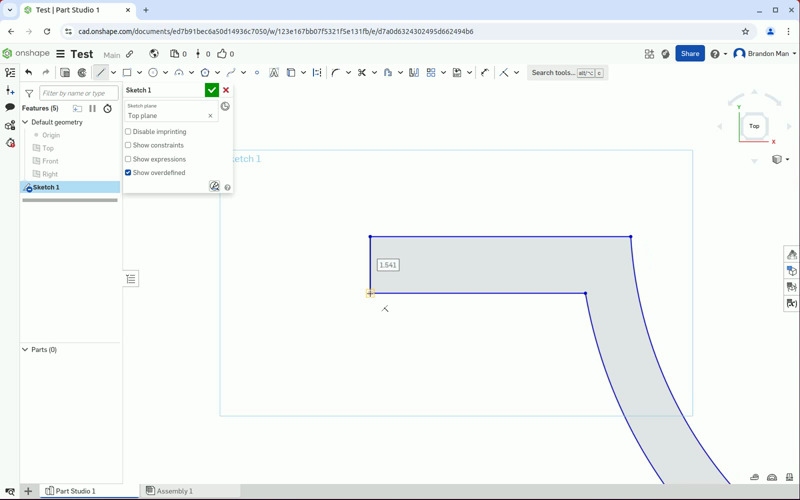
scroll(-6)
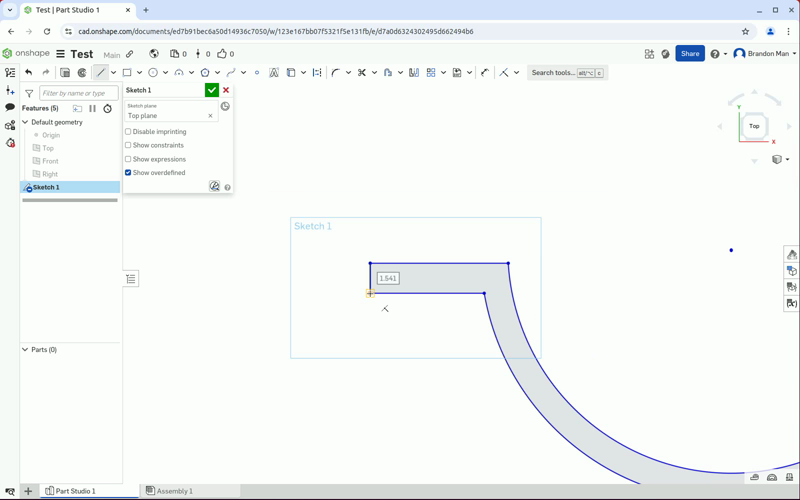
scroll(-6)
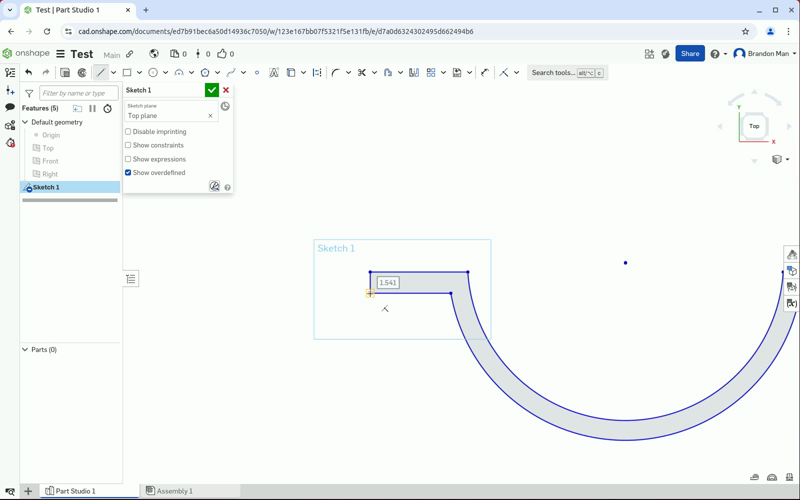
scroll(-6)
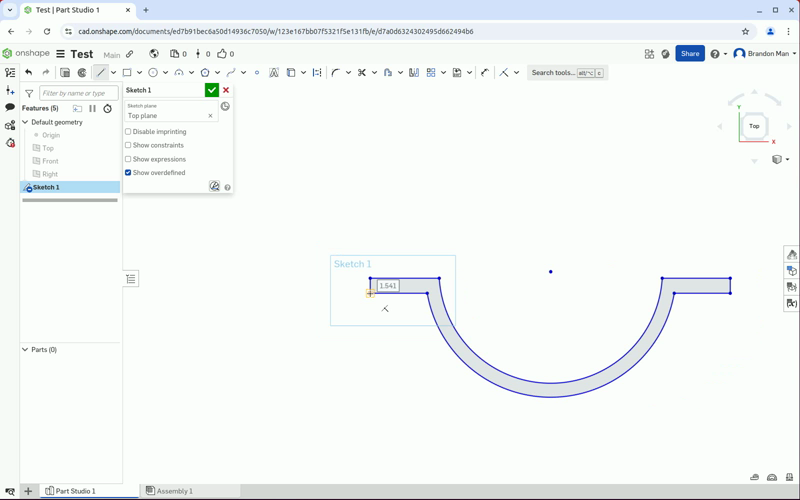
scroll(-6)
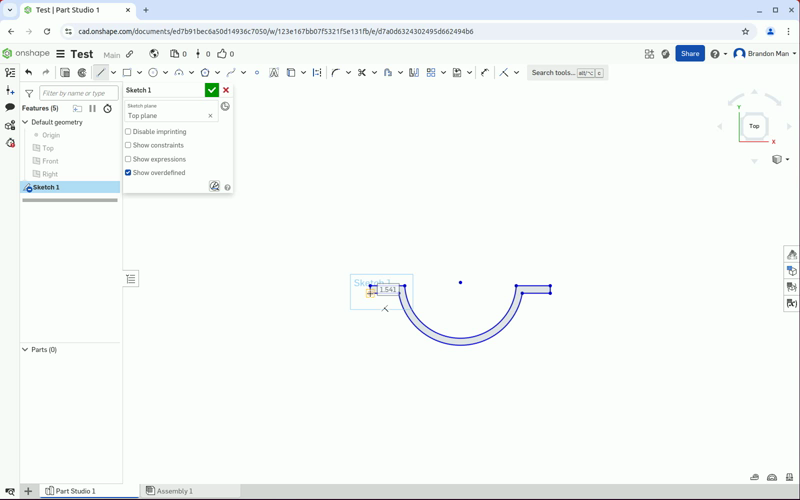
key(esc)
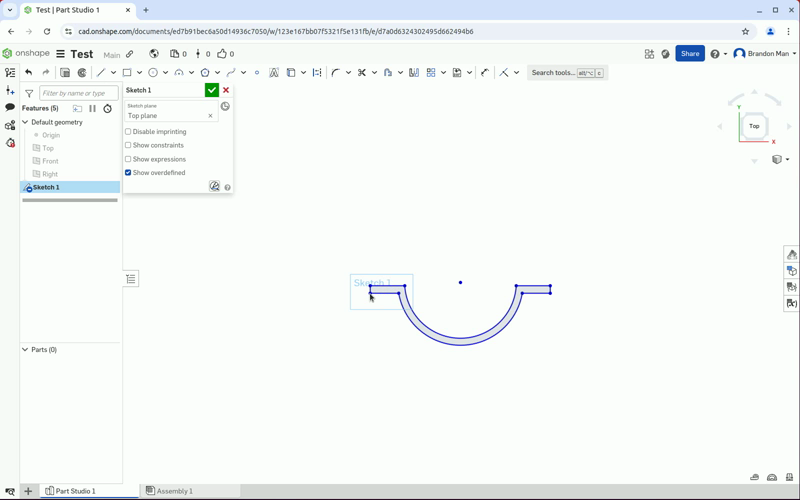
mouse_move(523, 289)
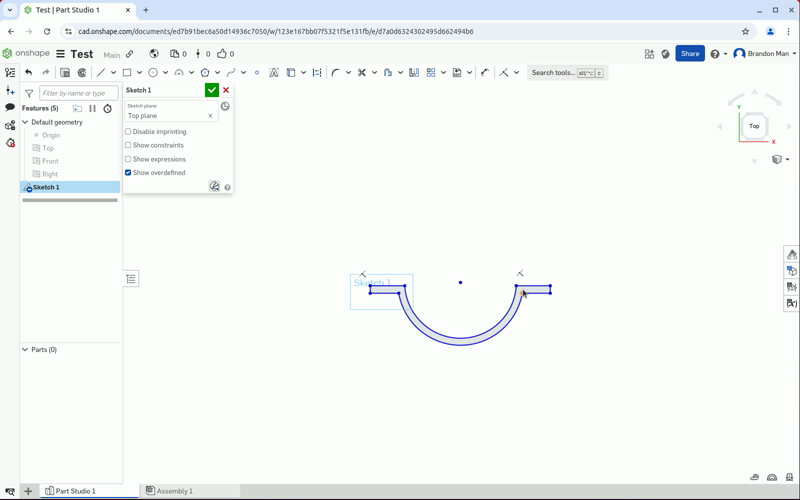
scroll(6)
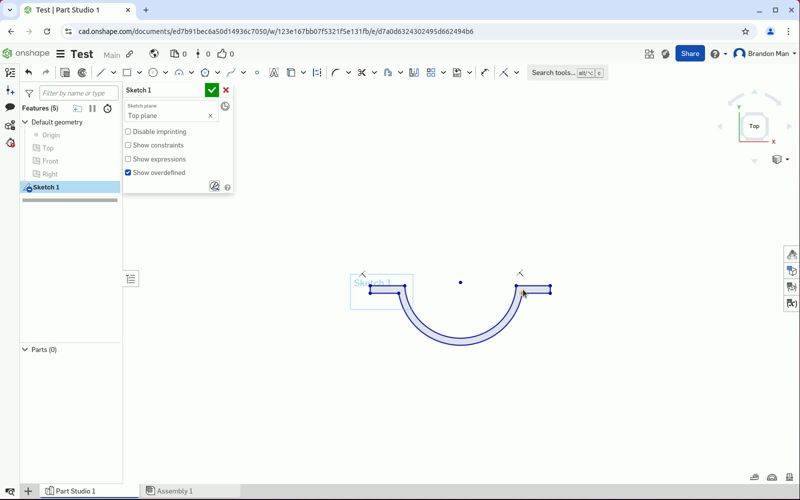
scroll(6)
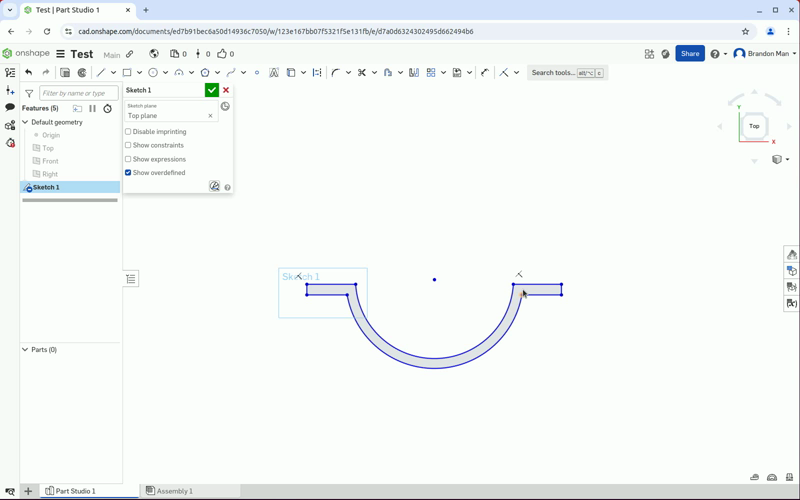
scroll(6)
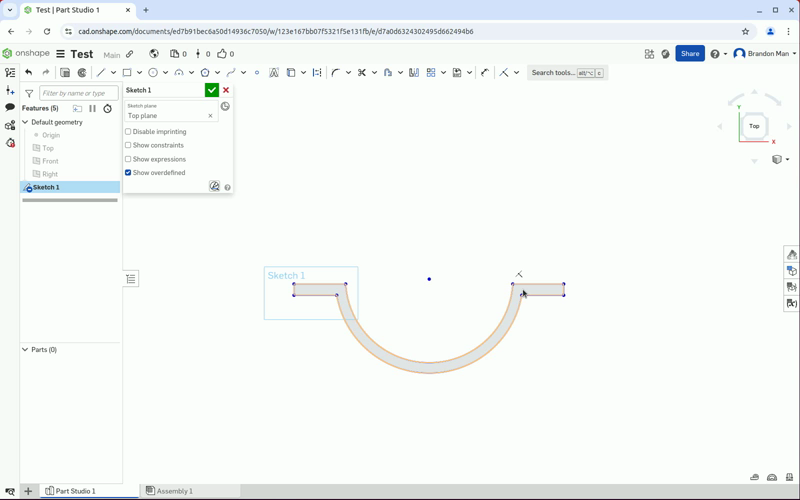
scroll(6)
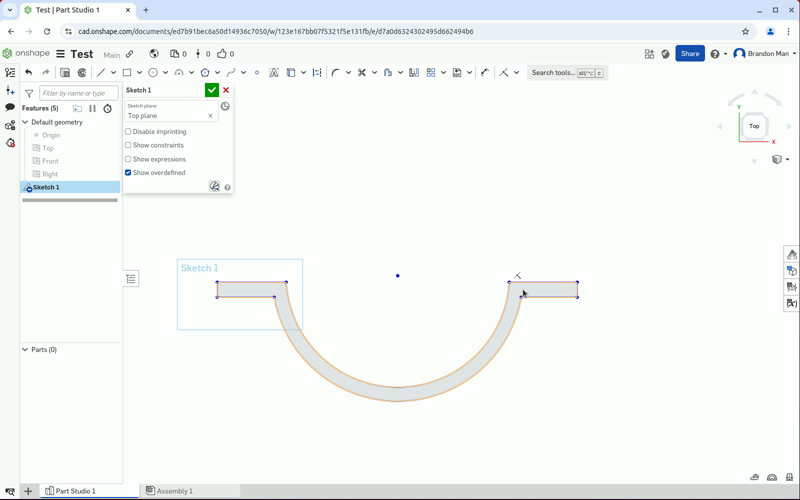
scroll(6)
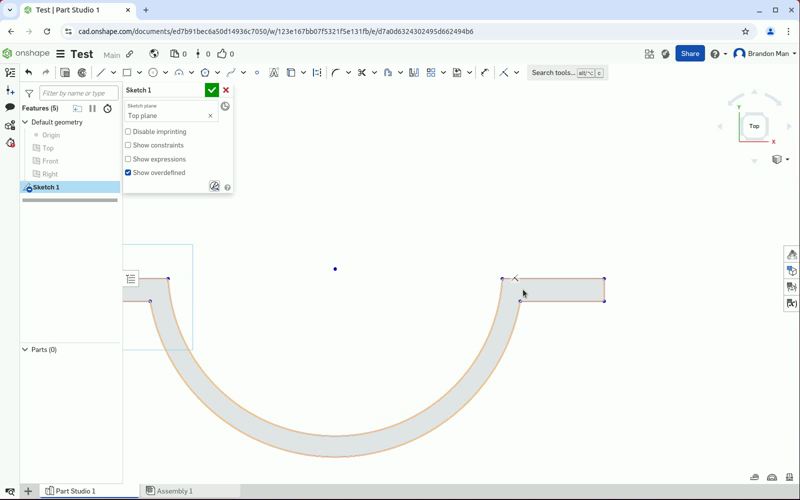
scroll(6)
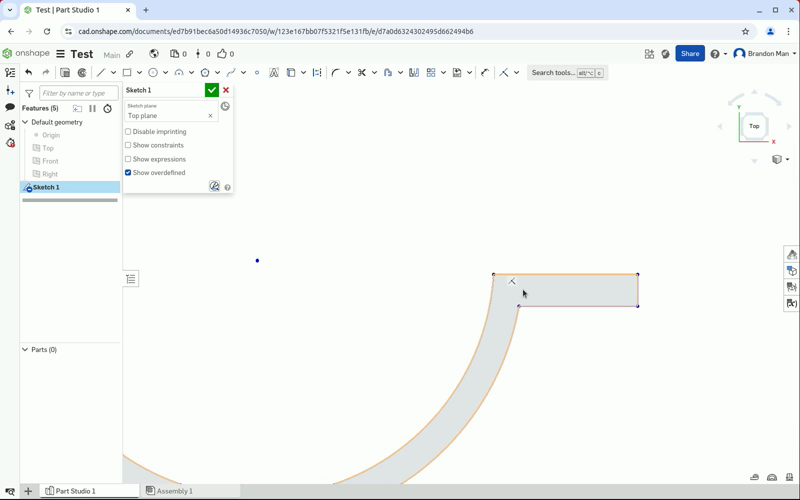
scroll(6)
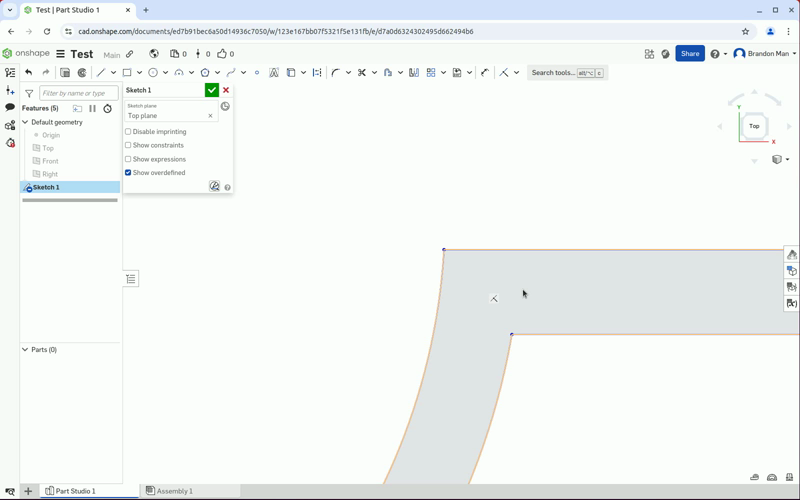
click(523, 289)
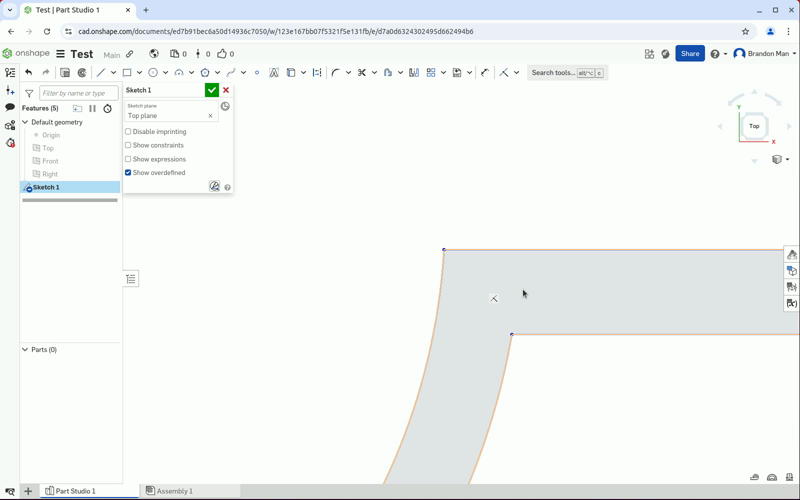
scroll(-6)
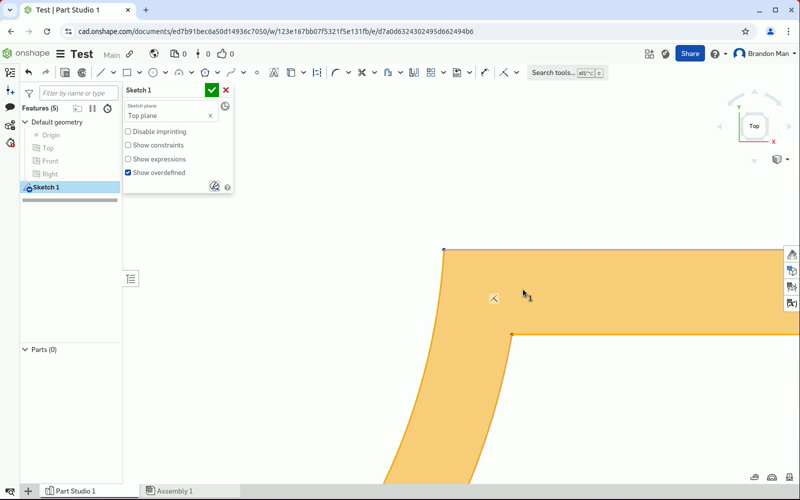
scroll(-6)
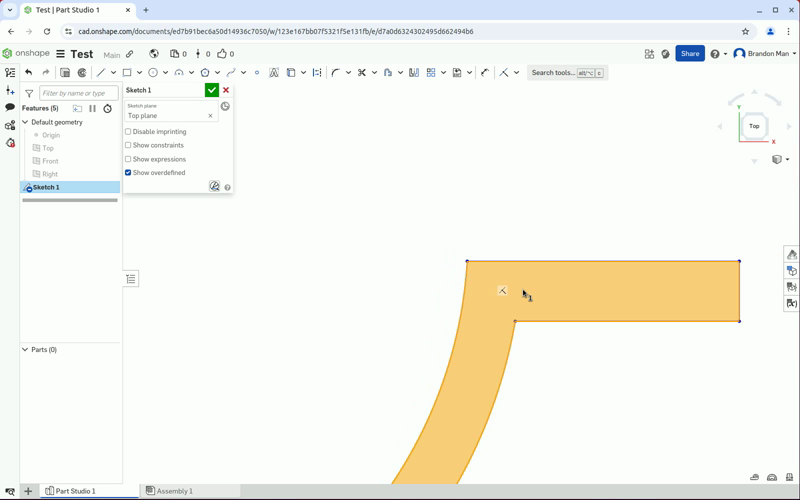
scroll(-6)
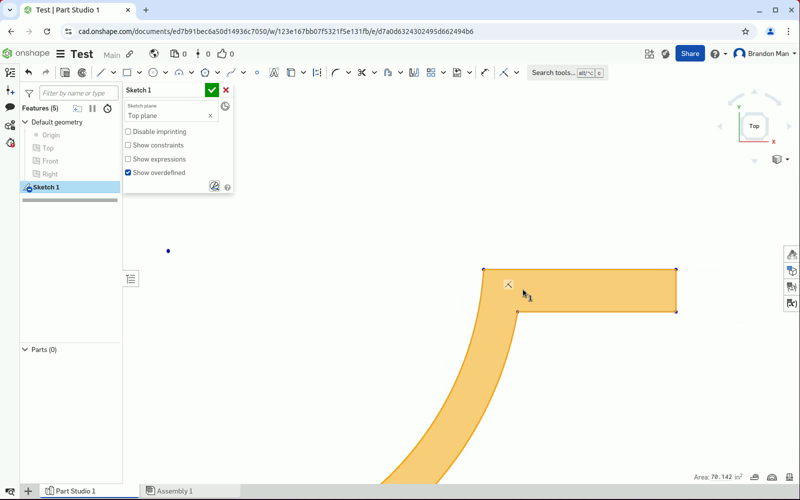
scroll(-6)
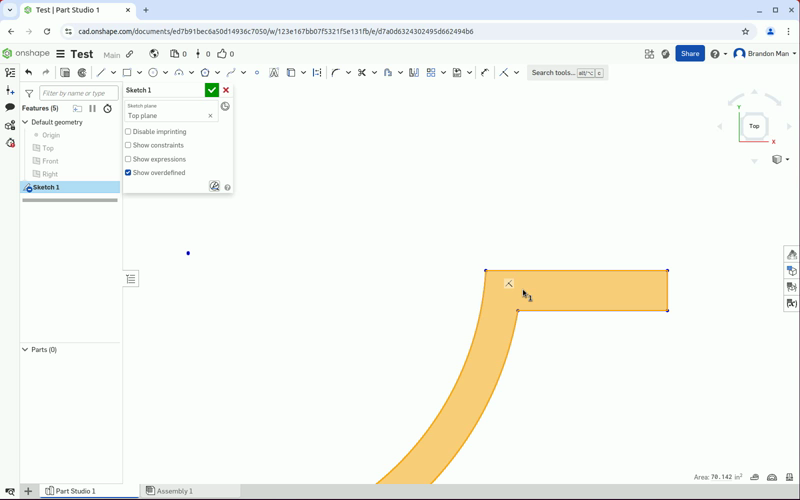
scroll(-6)
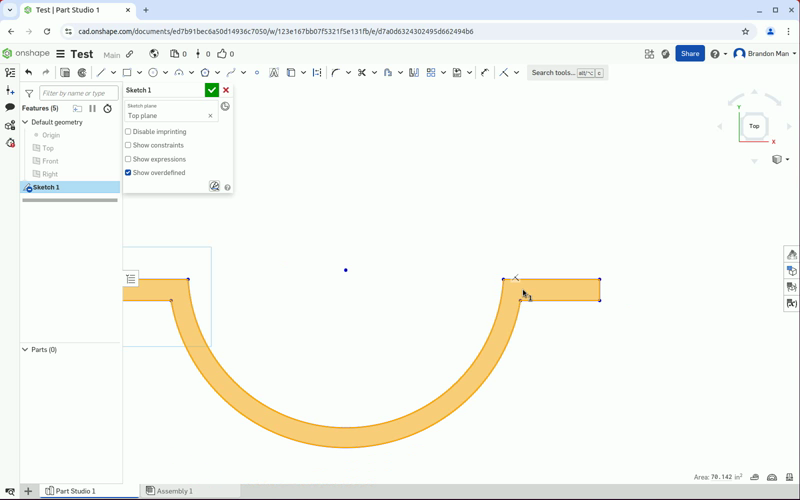
scroll(-6)
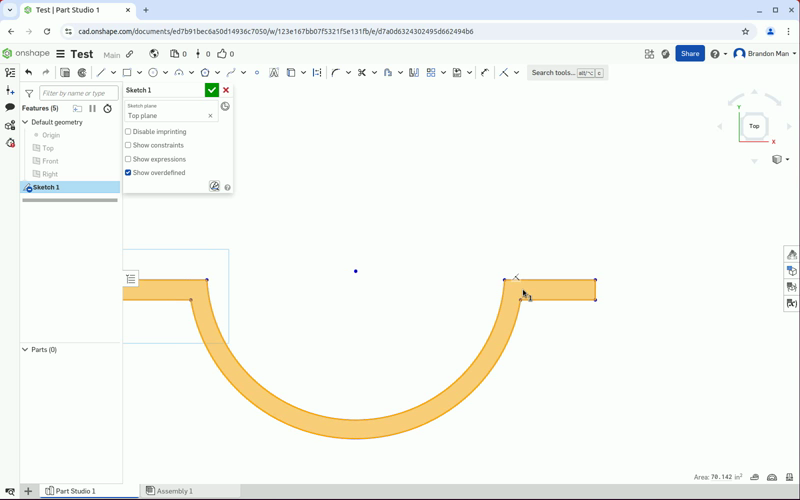
scroll(-6)
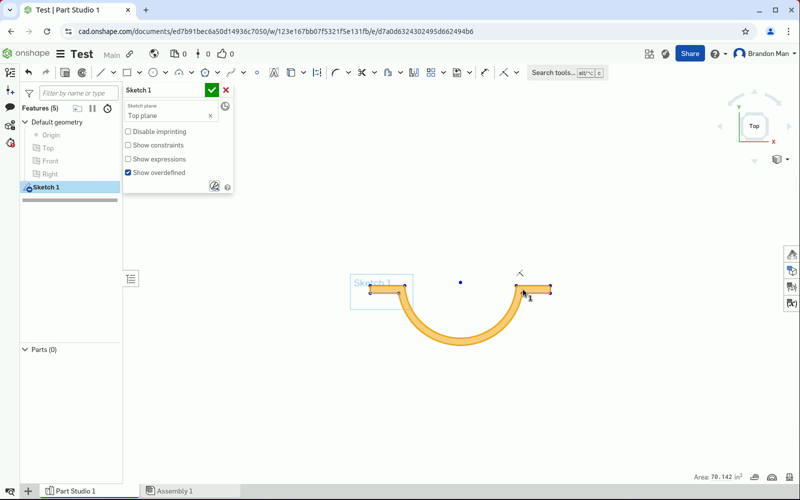
mouse_move(73, 352)
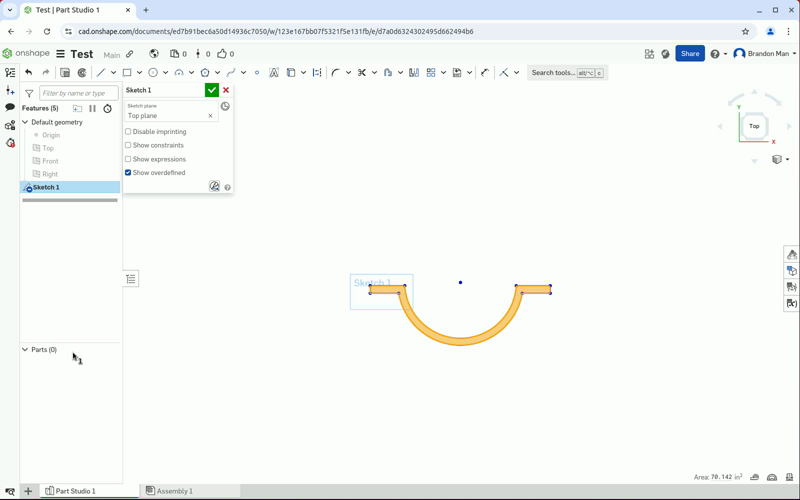
key(shift+y)
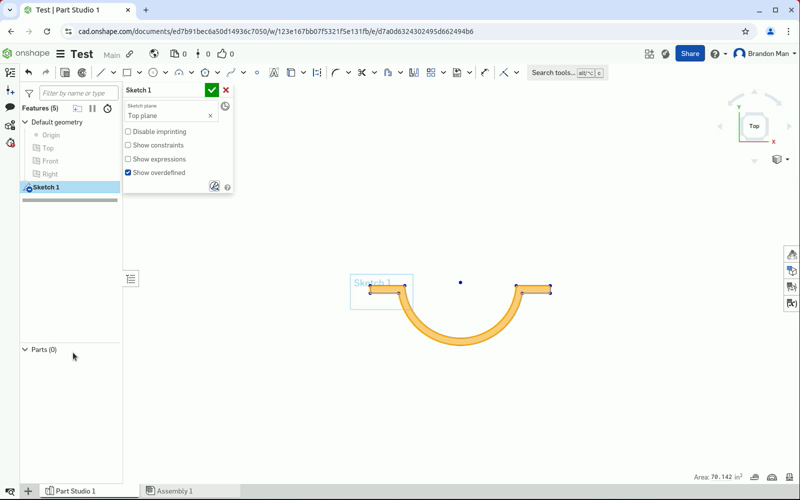
key(shift+e)
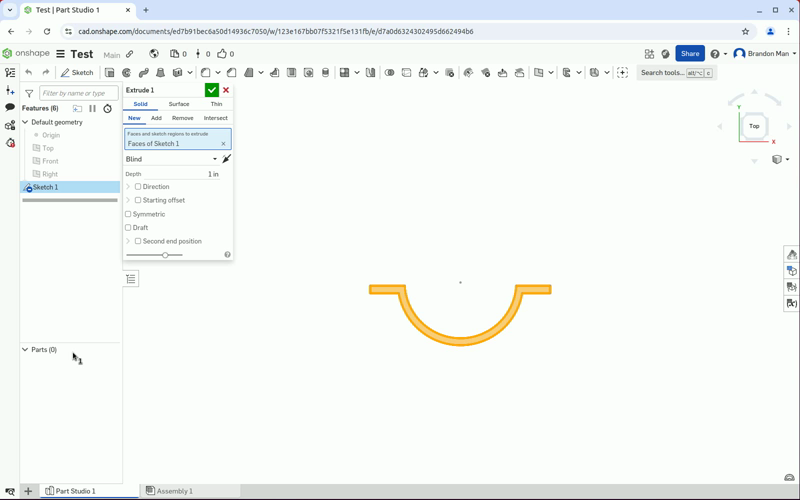
mouse_move(143, 106)
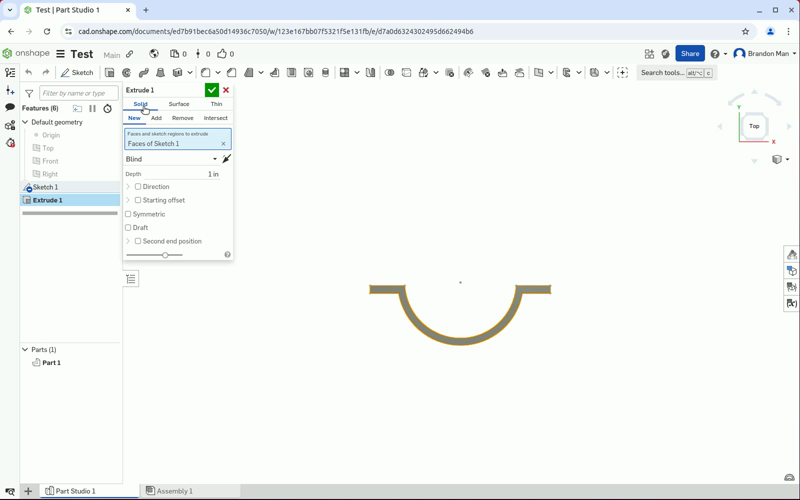
click(143, 106)
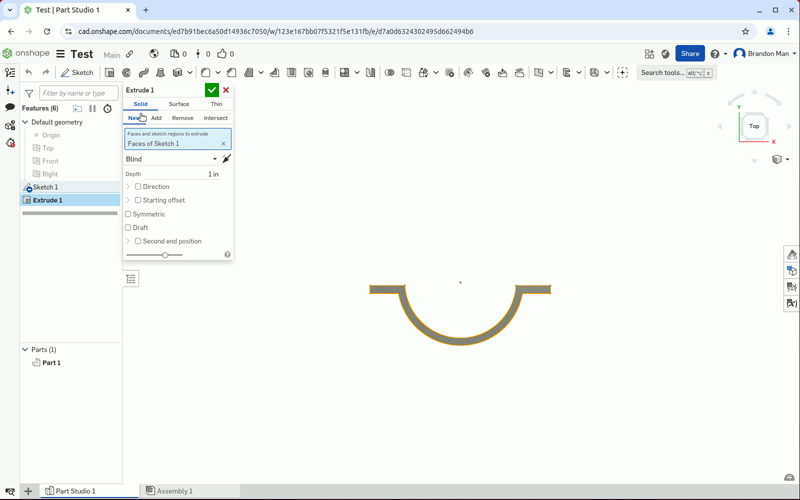
mouse_move(137, 120)
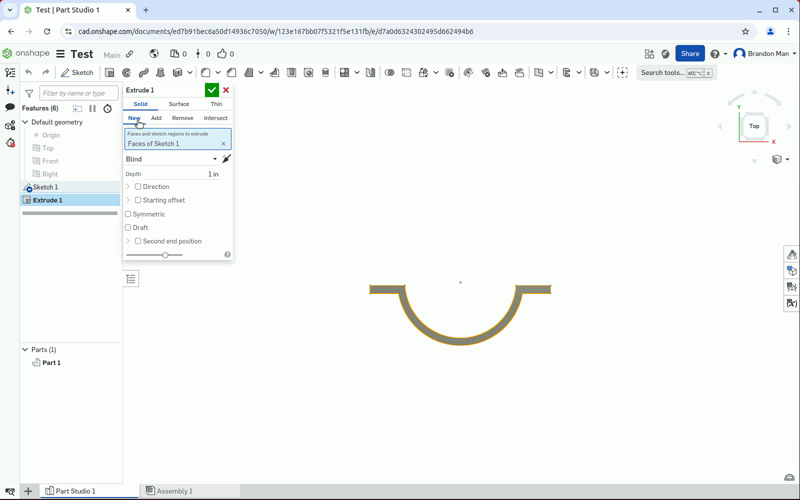
click(137, 120)
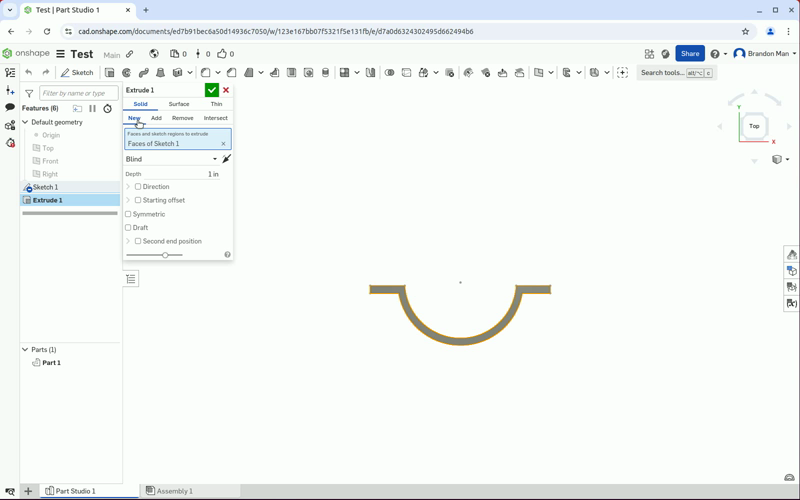
key(tab, 4)
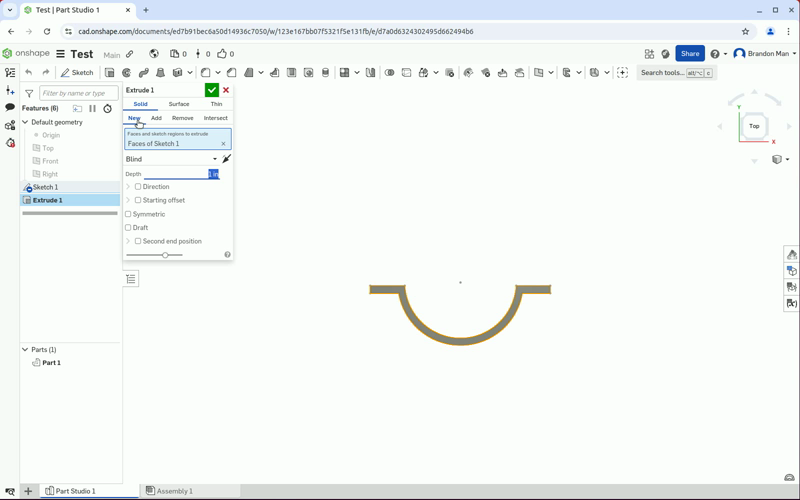
text(23.108)
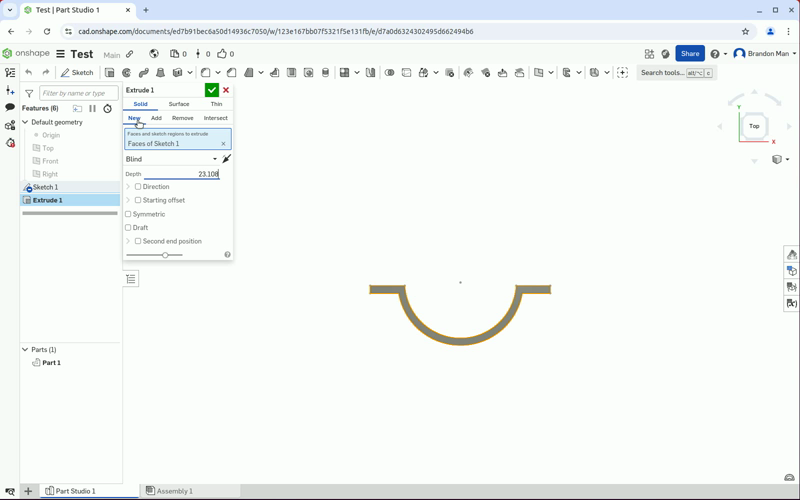
key(enter)
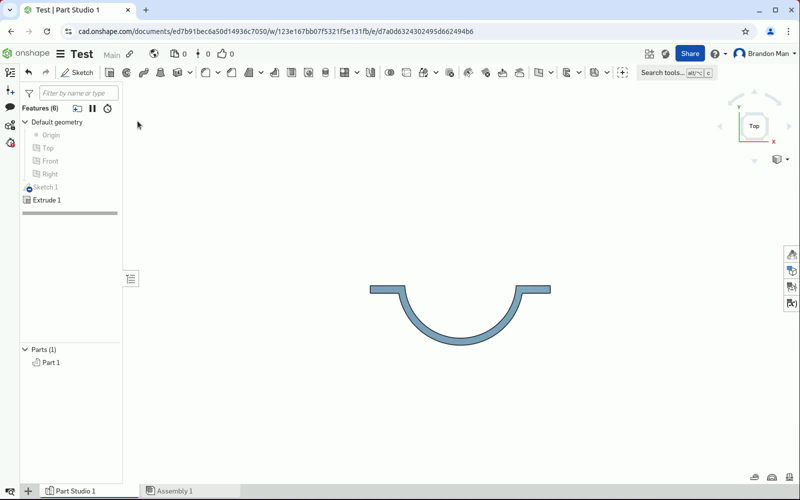
key(shift+h)
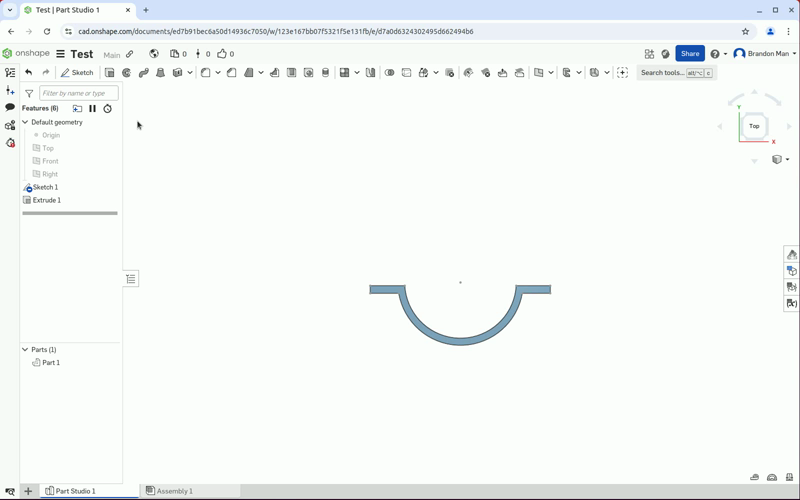
key(shift+h)
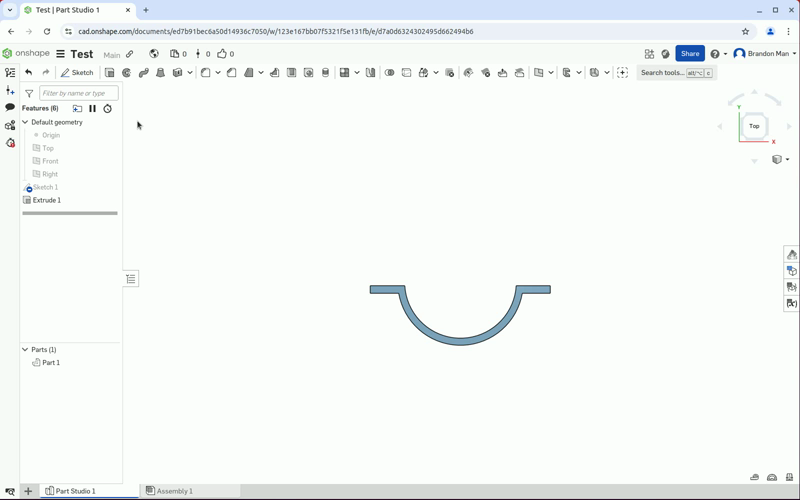
mouse_move(73, 189)
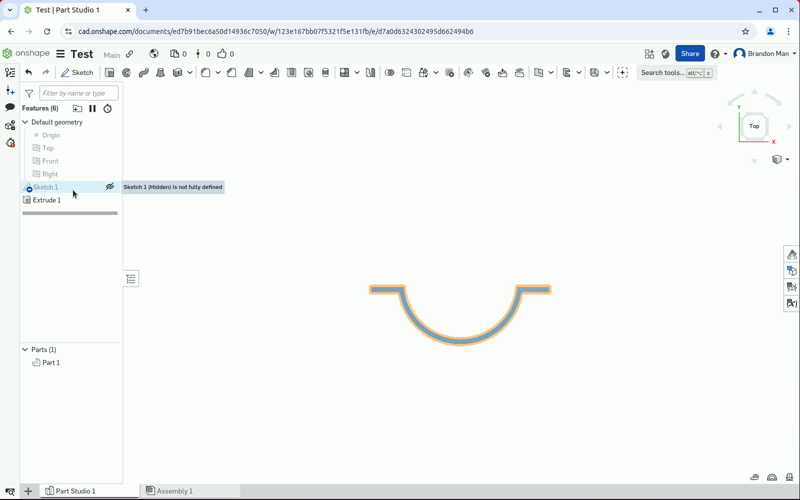
click(73, 189)
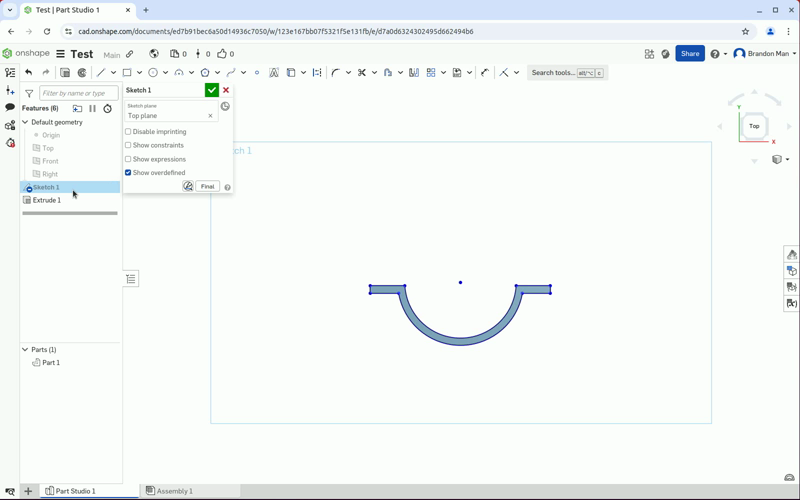
mouse_move(229, 92)
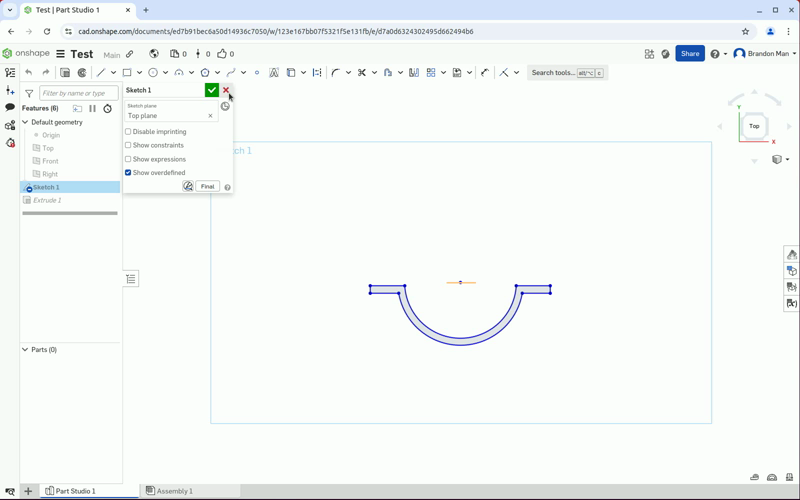
click(229, 92)
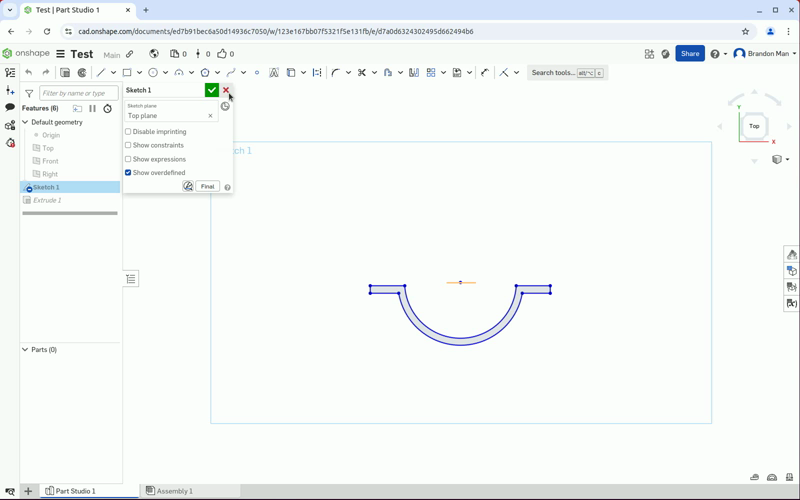
key(shift+s)
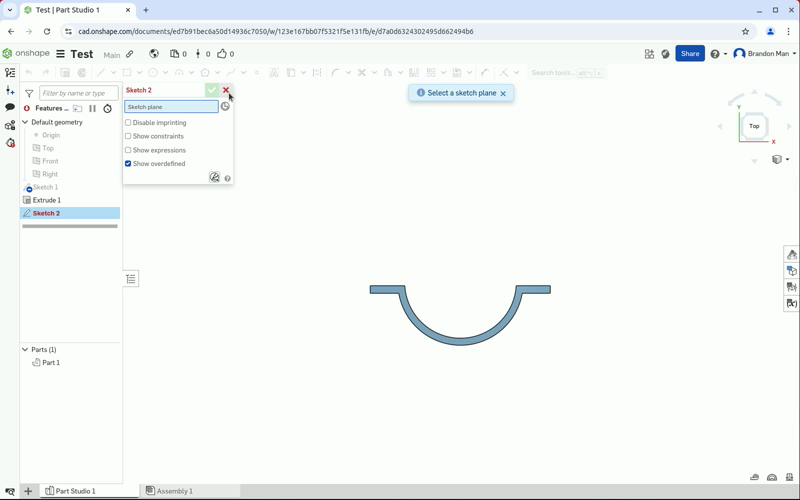
mouse_move(73, 150)
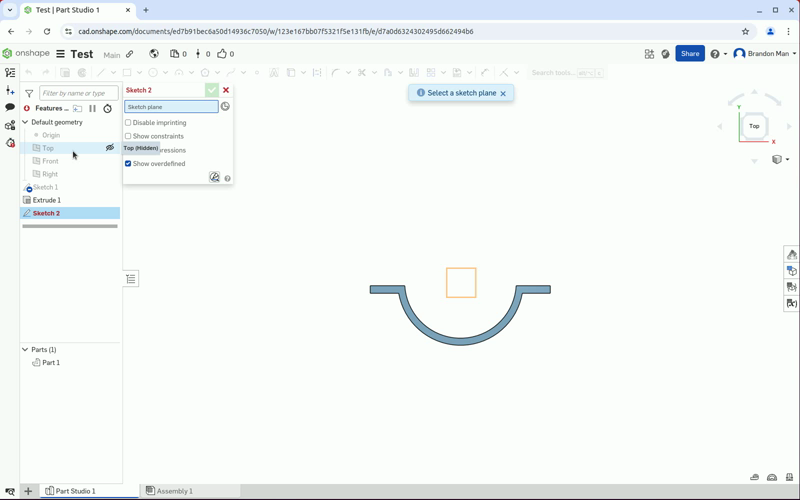
click(73, 150)
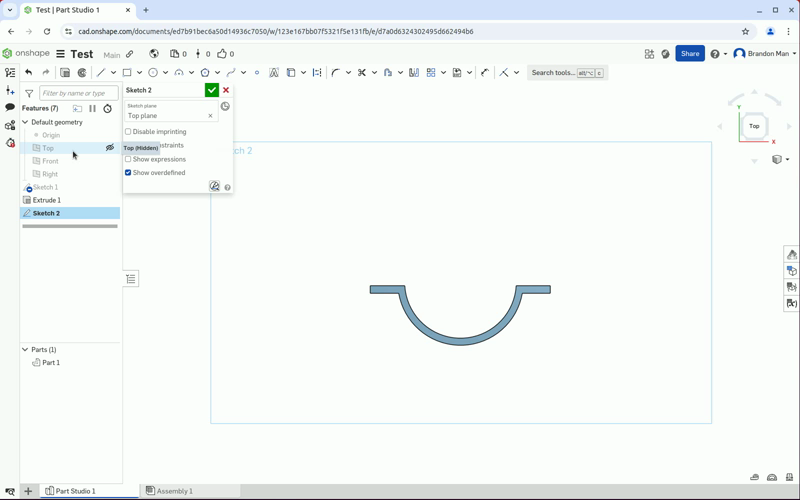
mouse_move(73, 352)
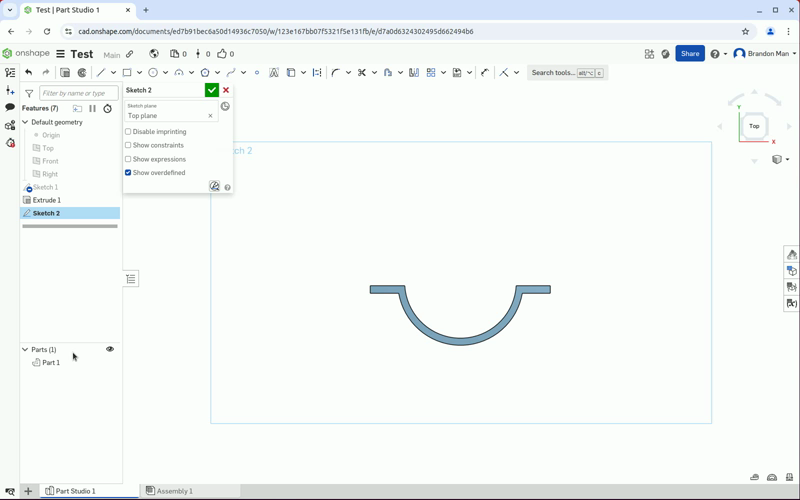
key(y)
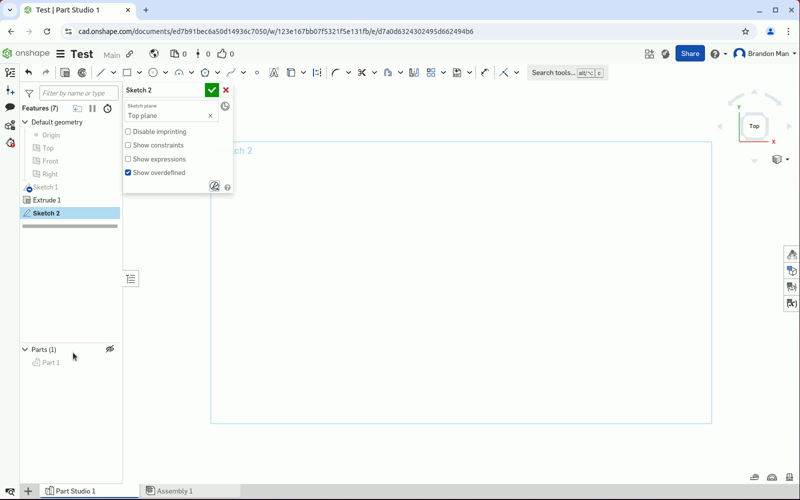
key(l)
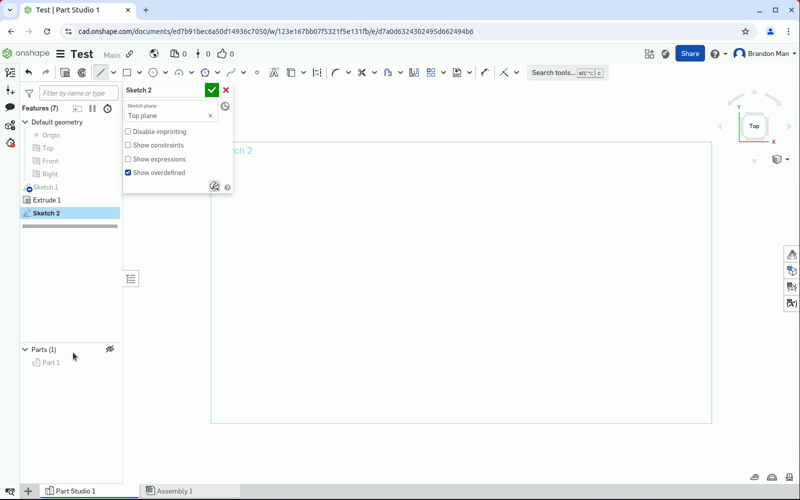
key_down(shift)
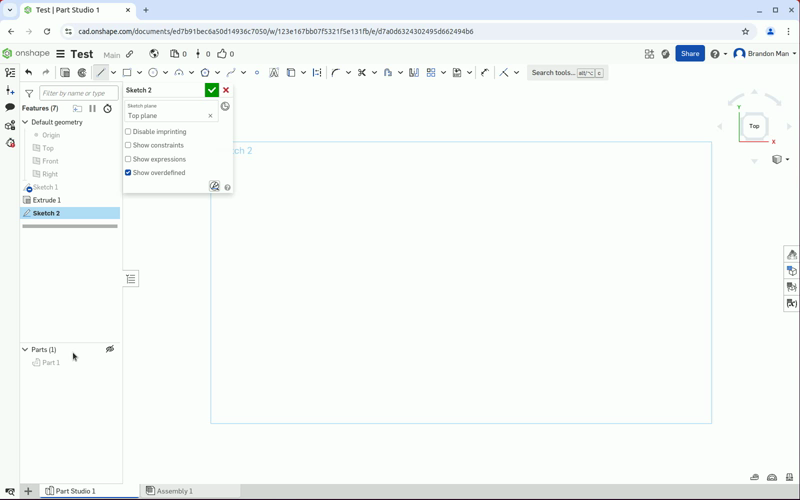
mouse_move(370, 279)
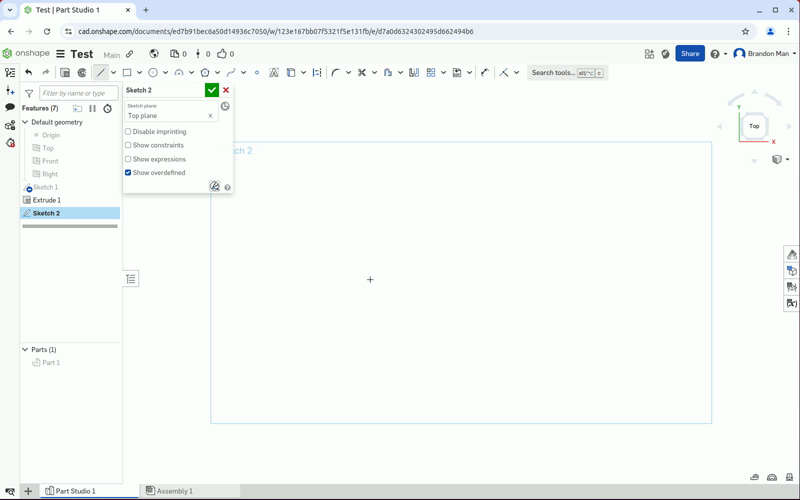
click(370, 279)
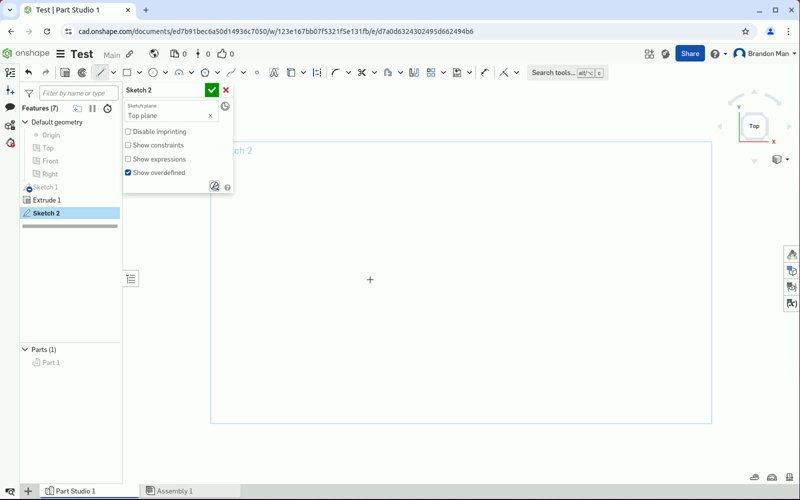
key_up(shift)
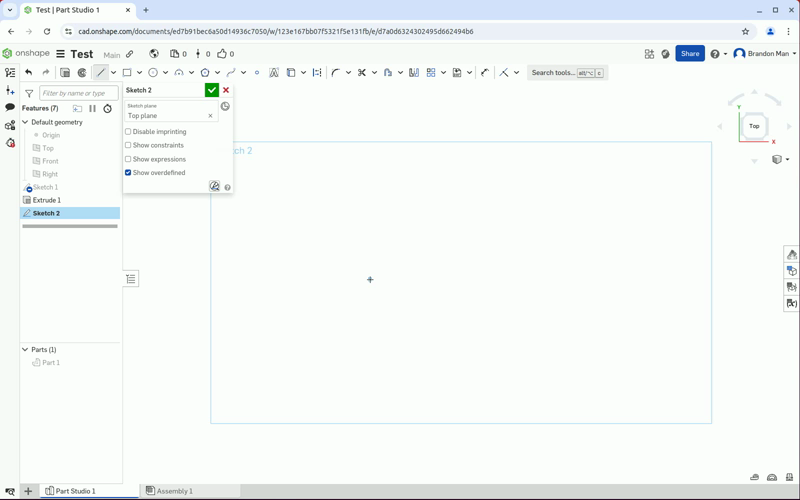
key_down(shift)
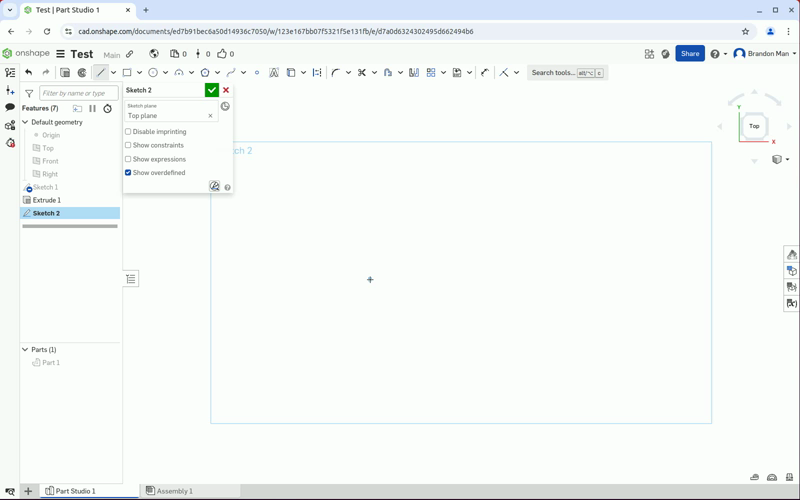
mouse_move(400, 279)
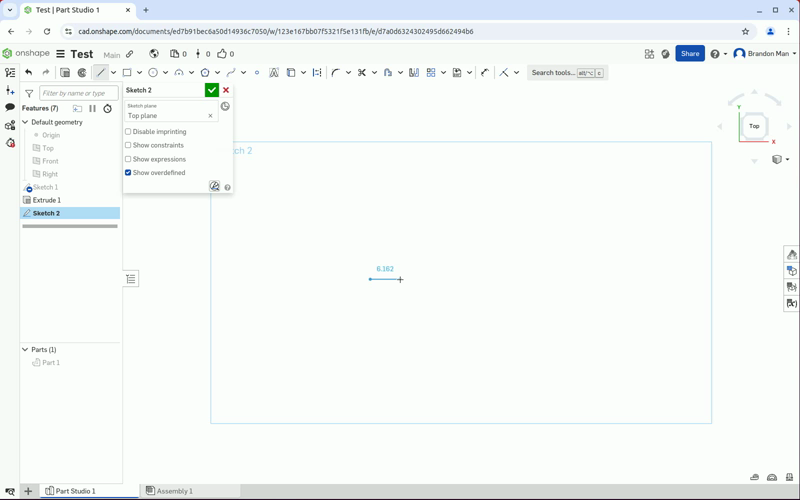
mouse_move(404, 279)
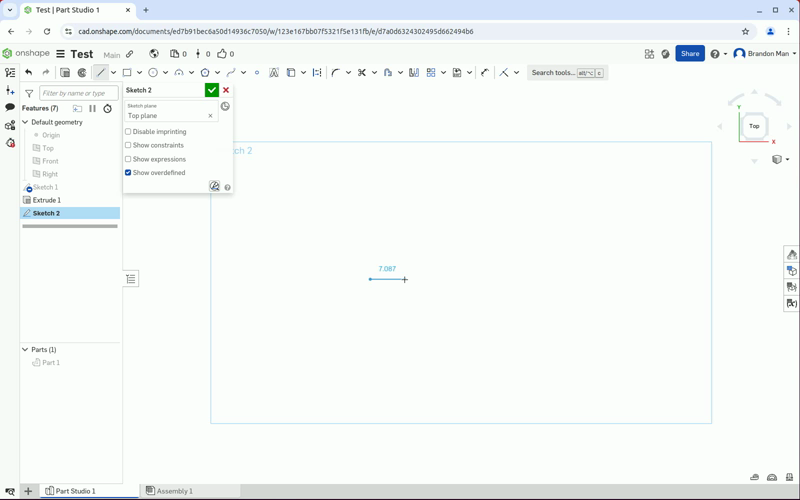
click(404, 279)
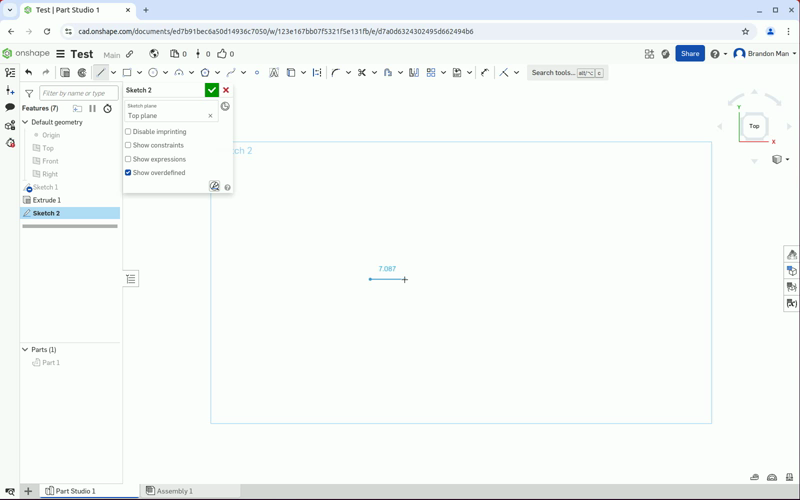
key_up(shift)
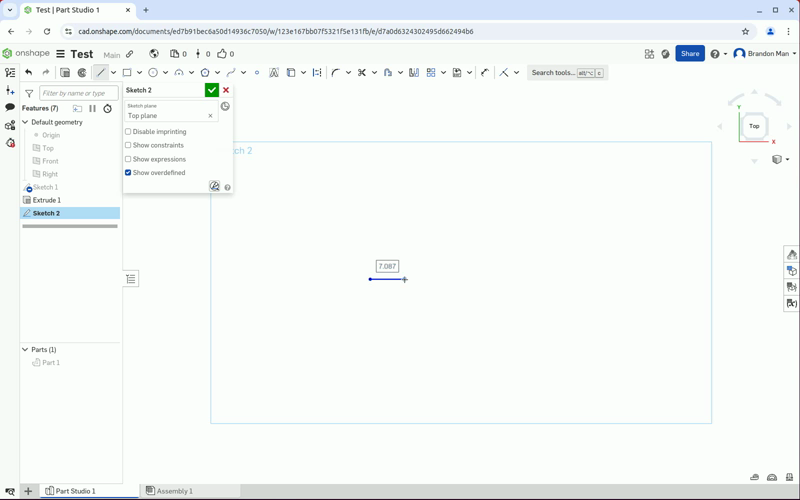
key(esc)
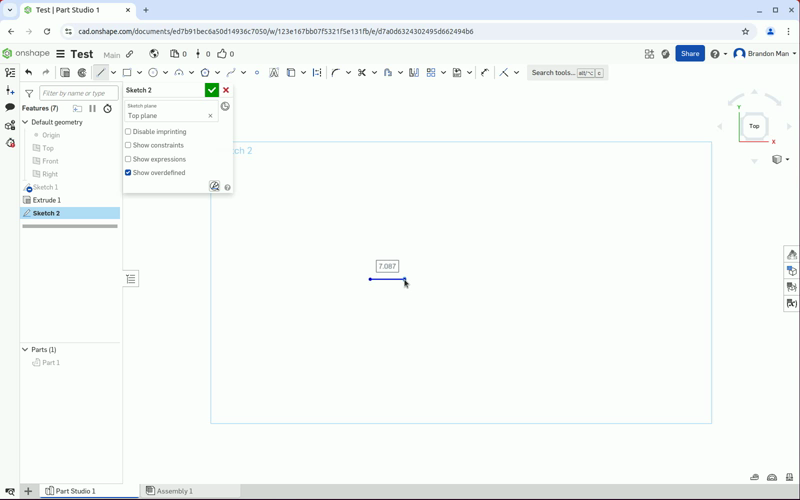
key(a)
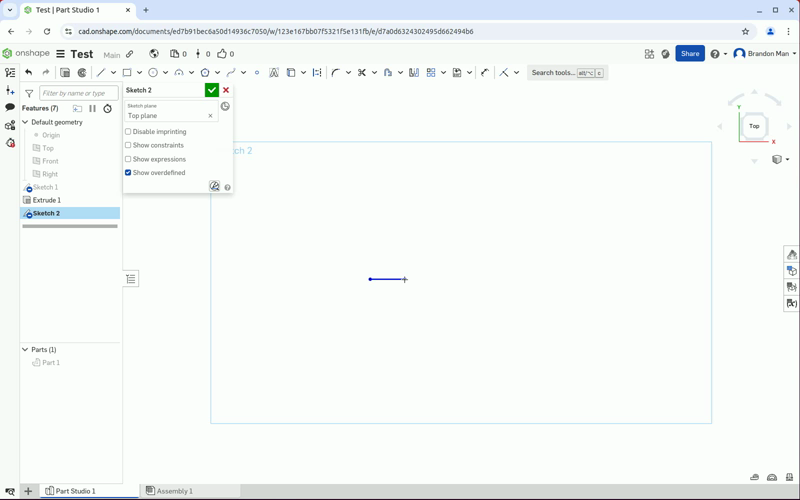
mouse_move(404, 279)
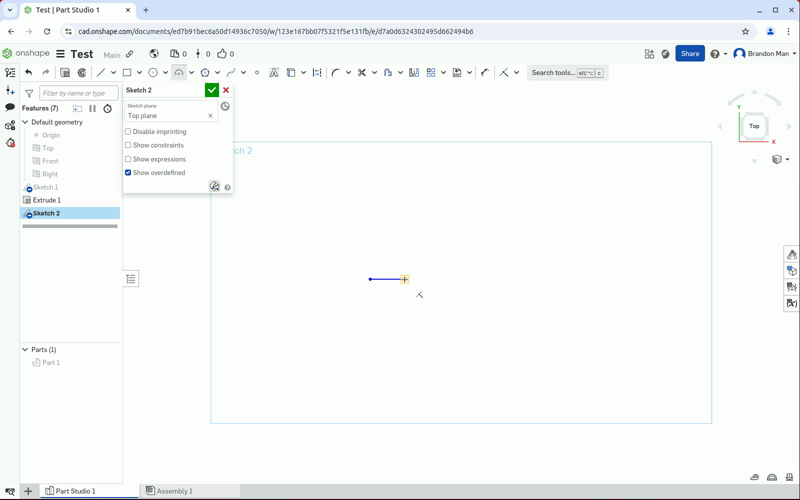
click(404, 279)
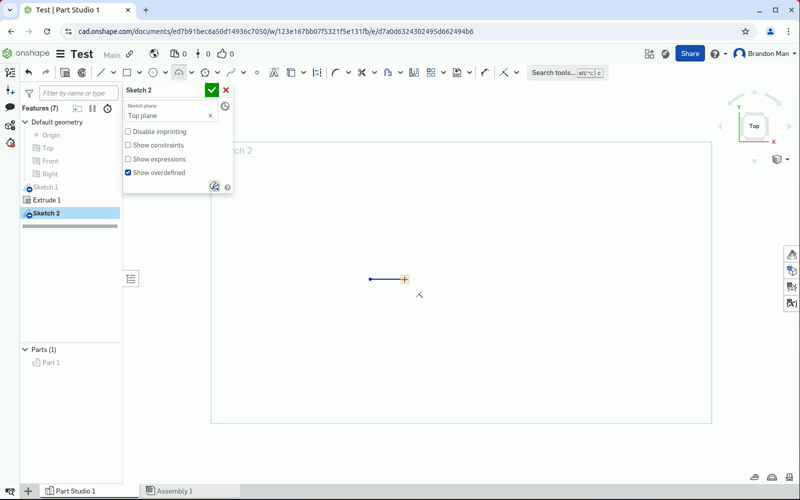
key_down(shift)
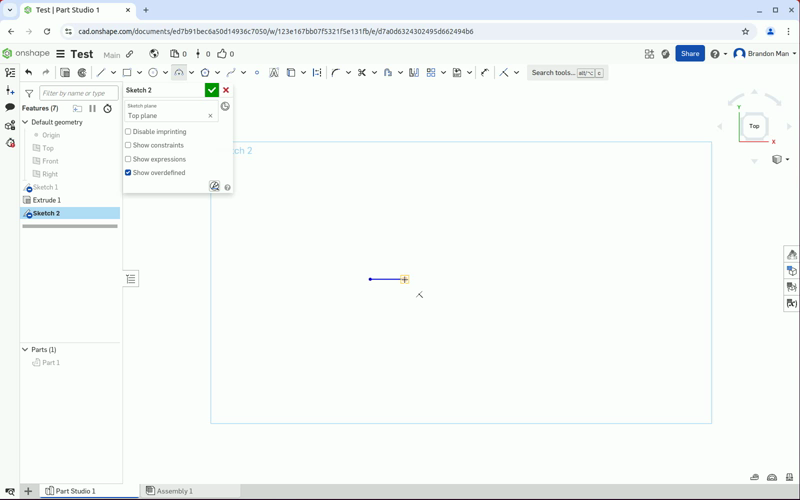
mouse_move(516, 279)
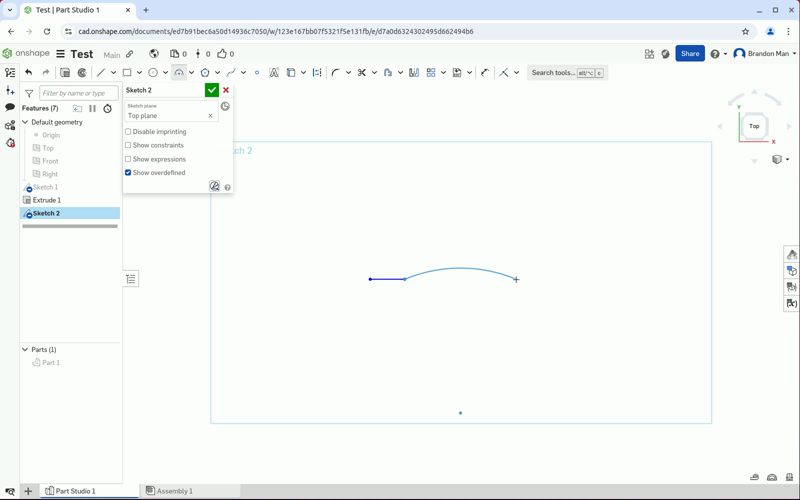
click(516, 279)
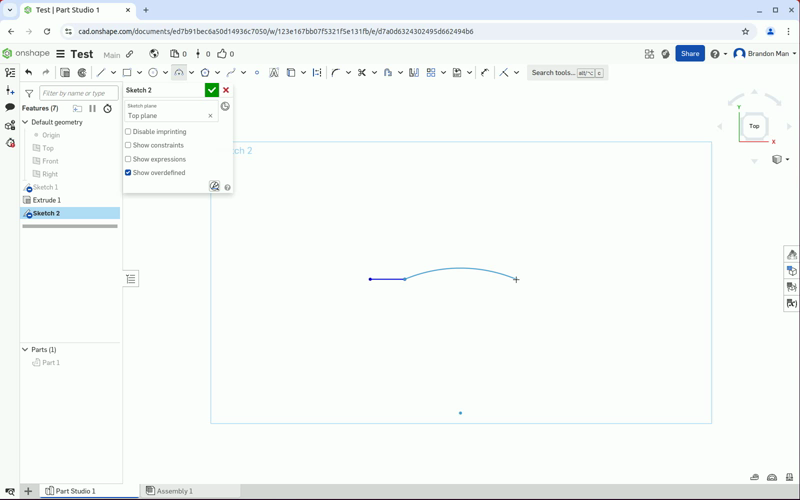
mouse_move(460, 227)
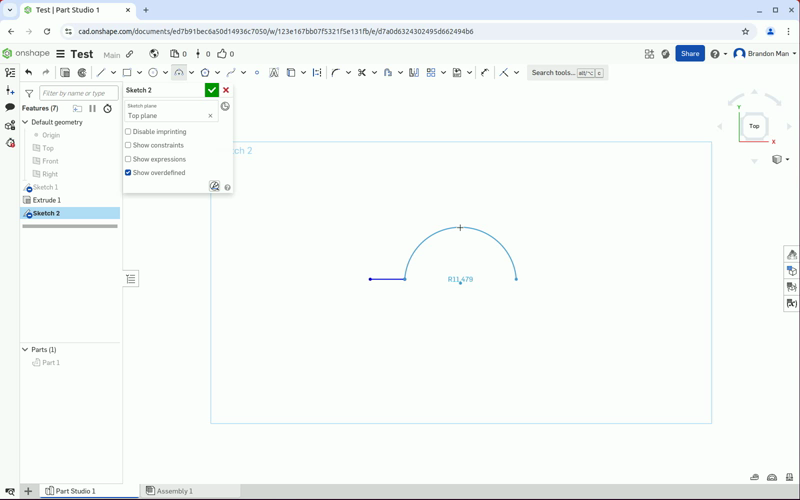
click(460, 227)
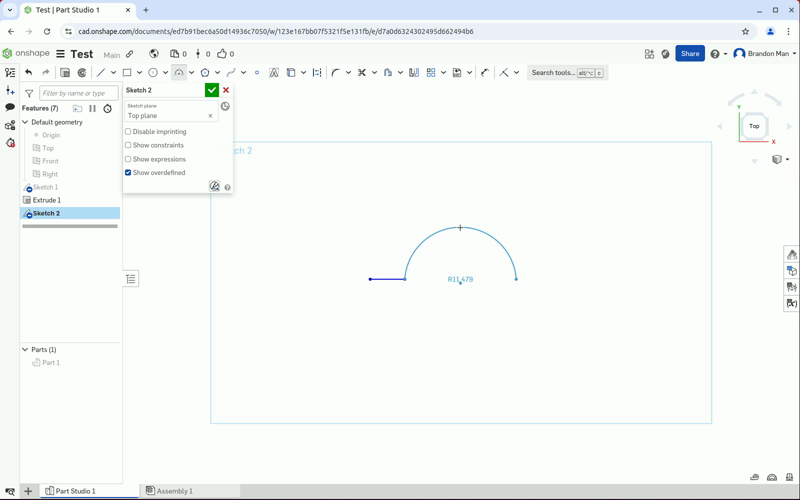
key_up(shift)
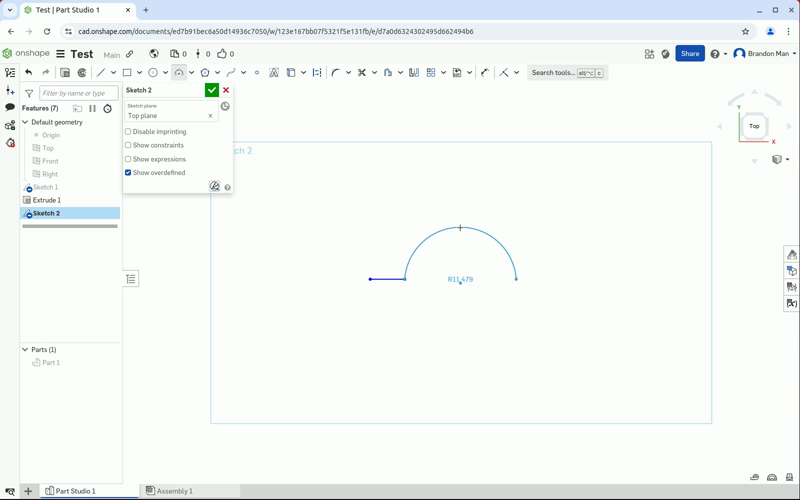
key(esc)
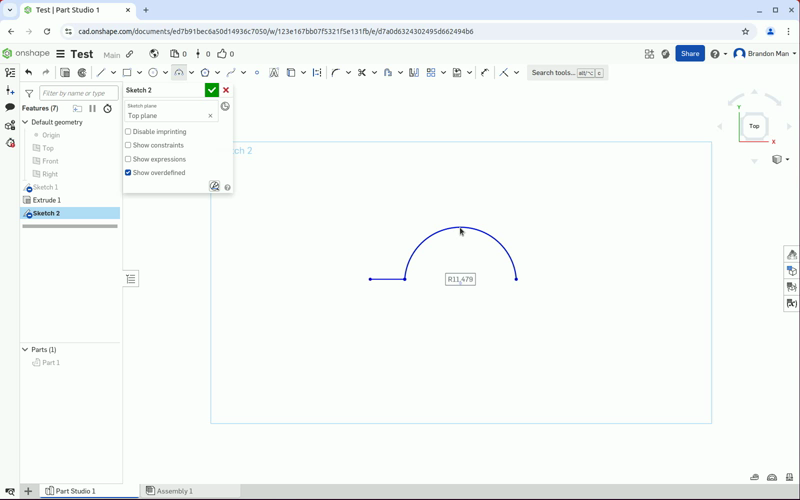
key(l)
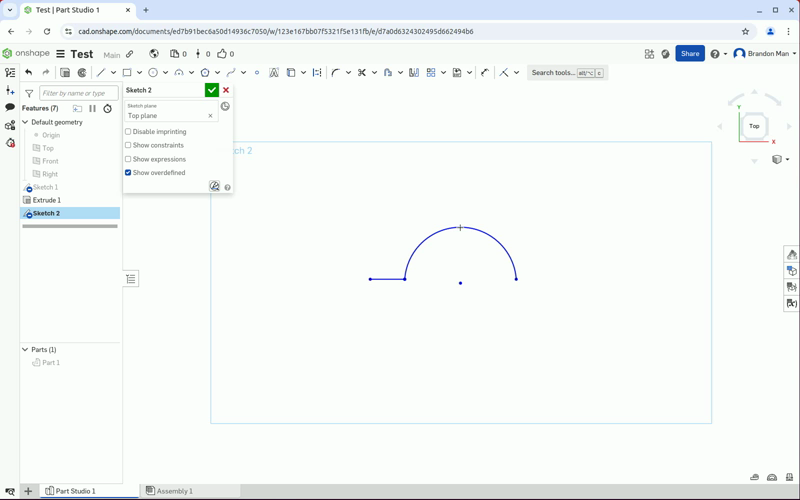
mouse_move(516, 279)
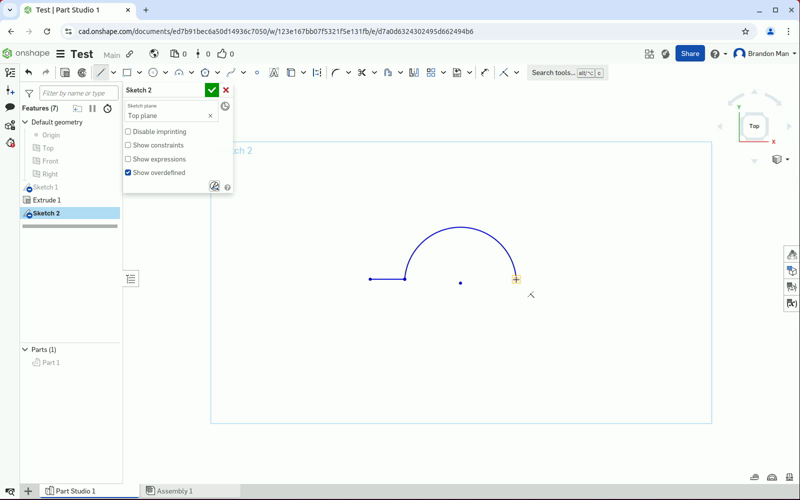
click(516, 279)
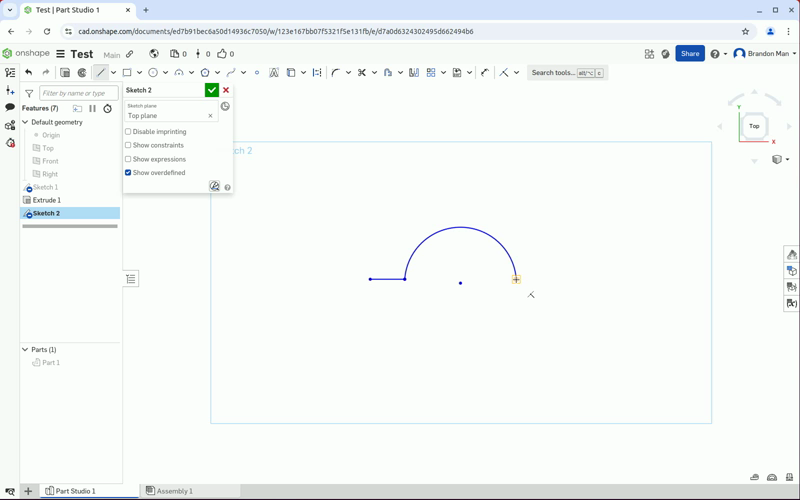
key_down(shift)
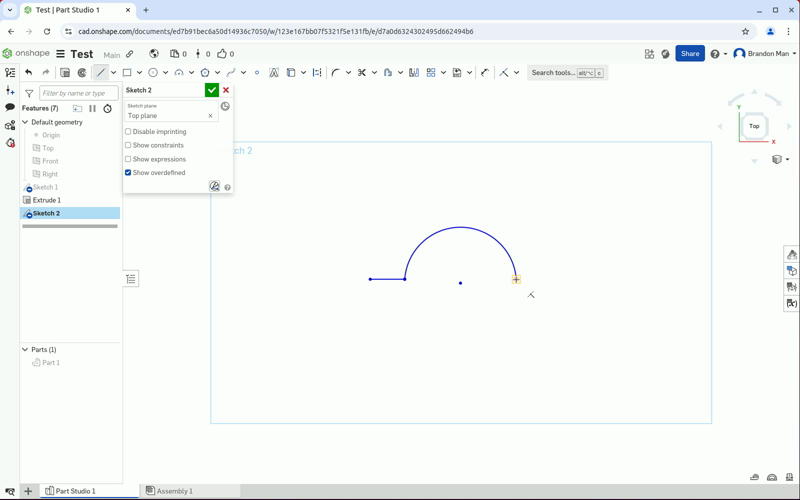
mouse_move(546, 279)
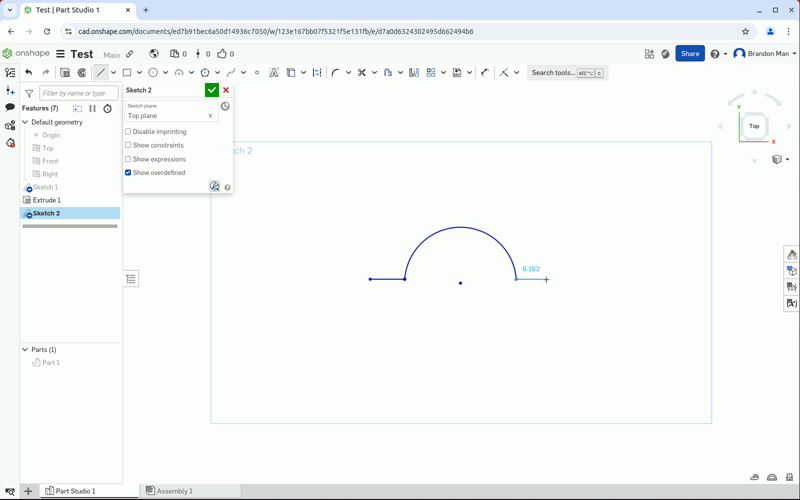
mouse_move(550, 279)
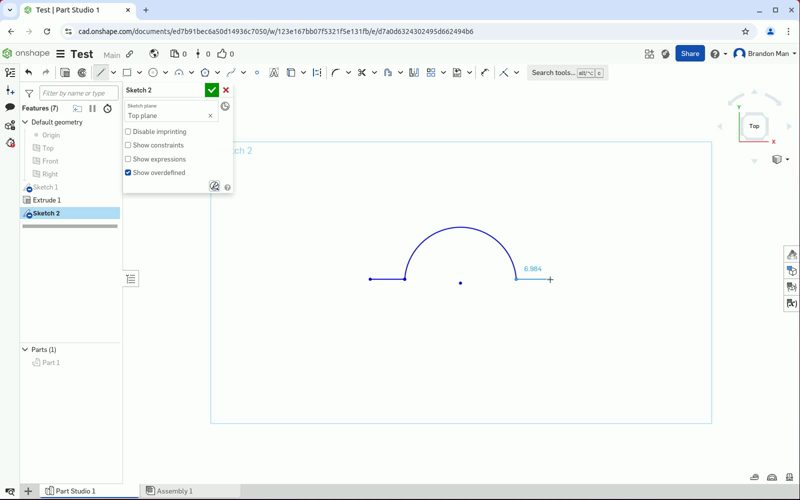
click(550, 279)
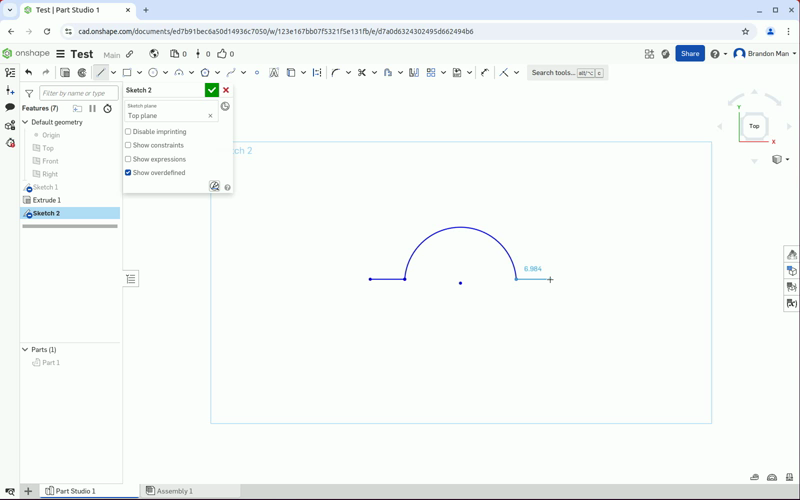
key_up(shift)
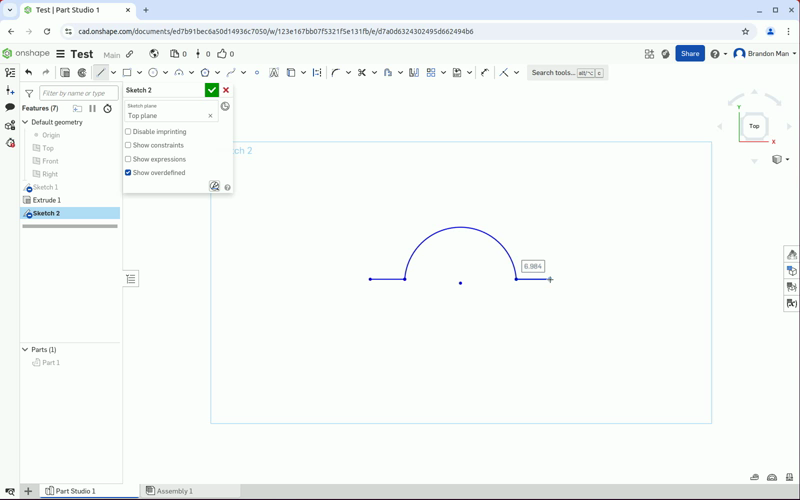
key_down(shift)
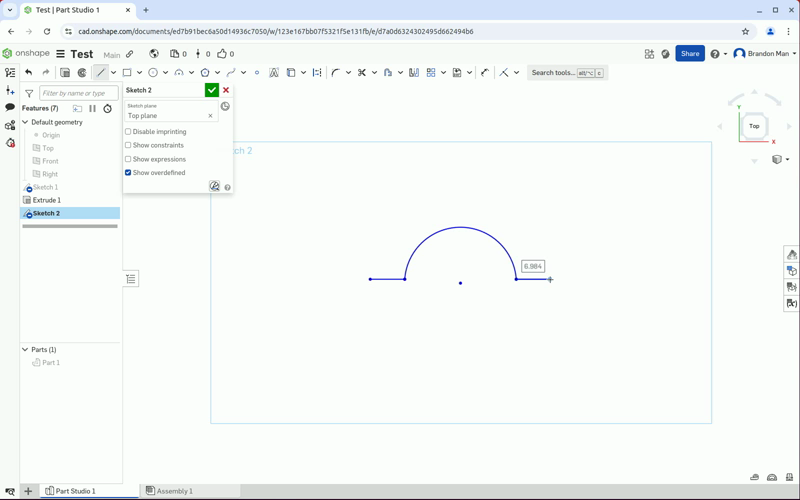
mouse_move(580, 279)
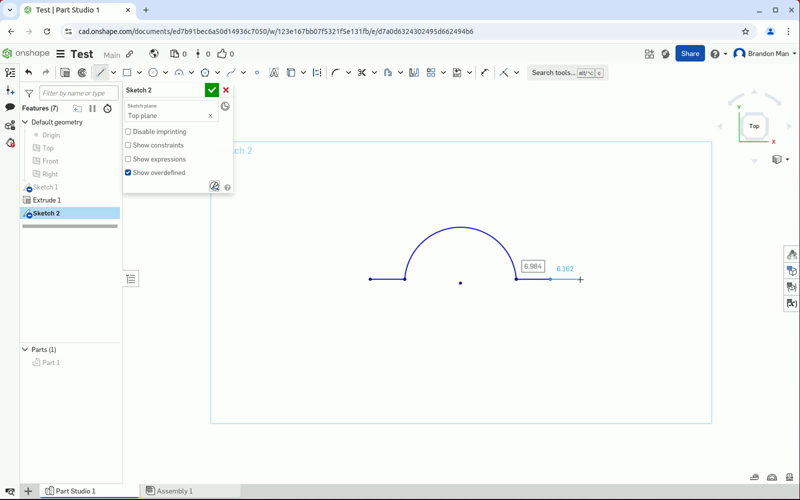
mouse_move(550, 271)
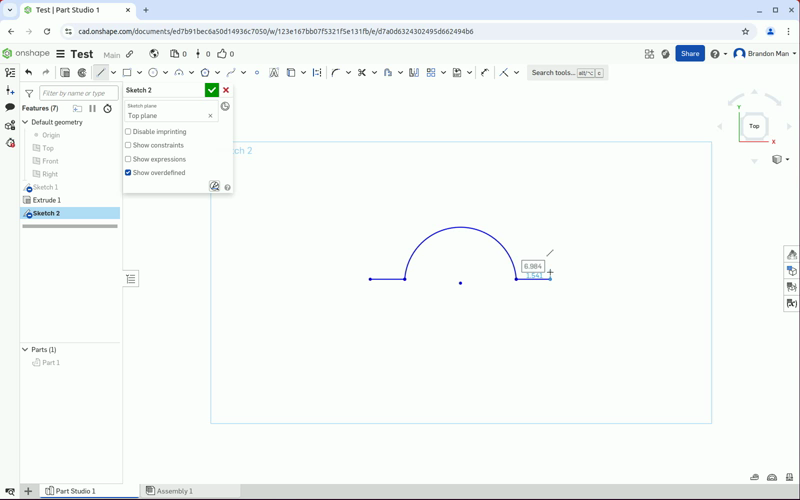
scroll(6)
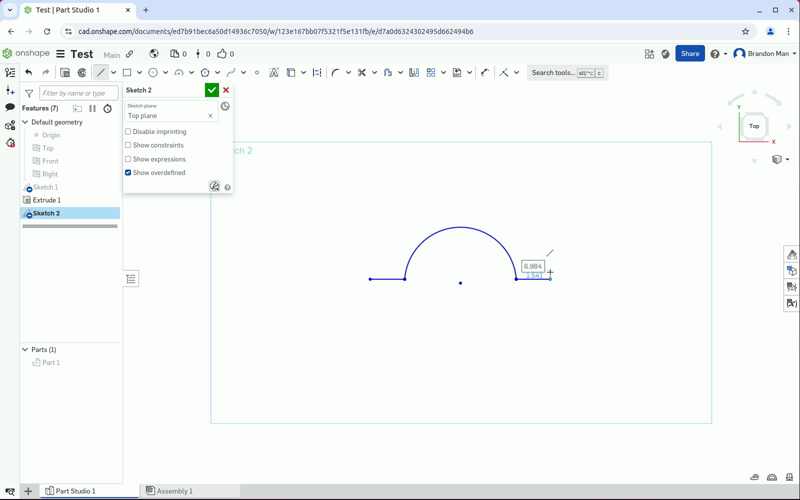
scroll(6)
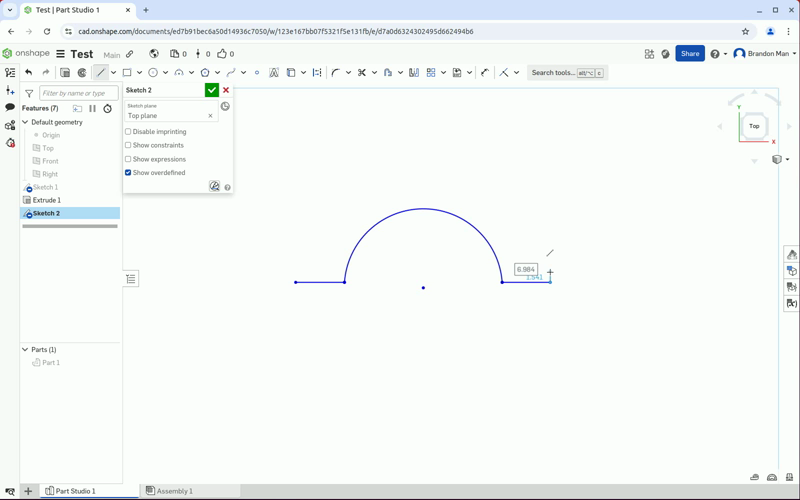
scroll(6)
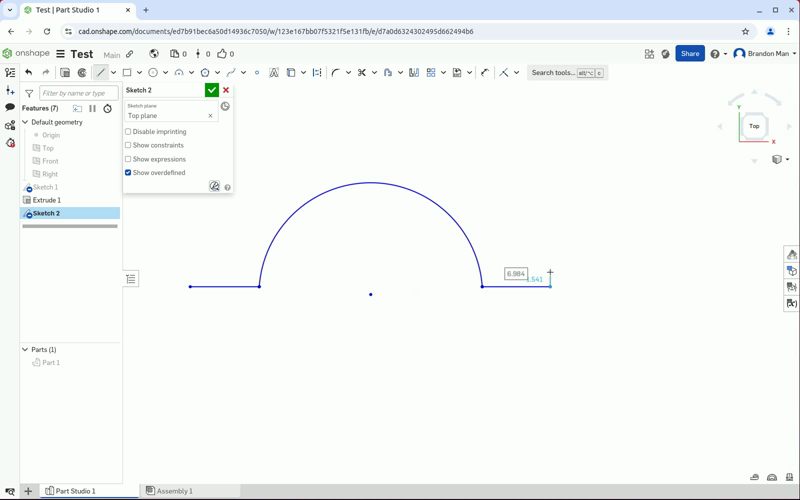
scroll(6)
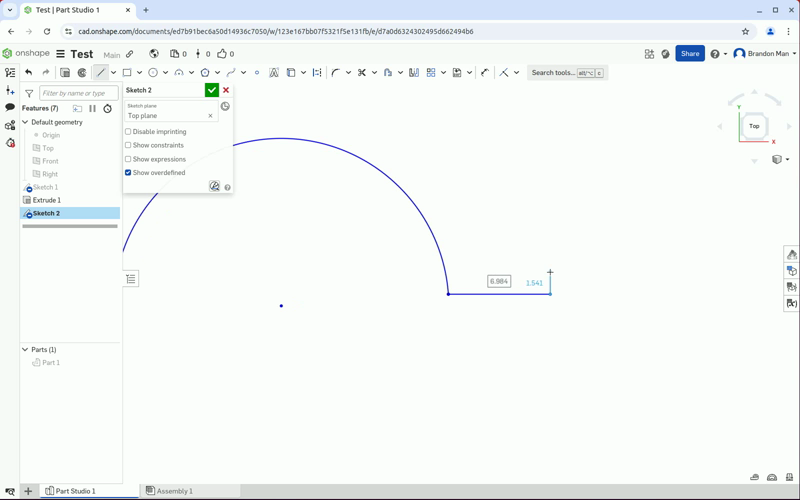
scroll(6)
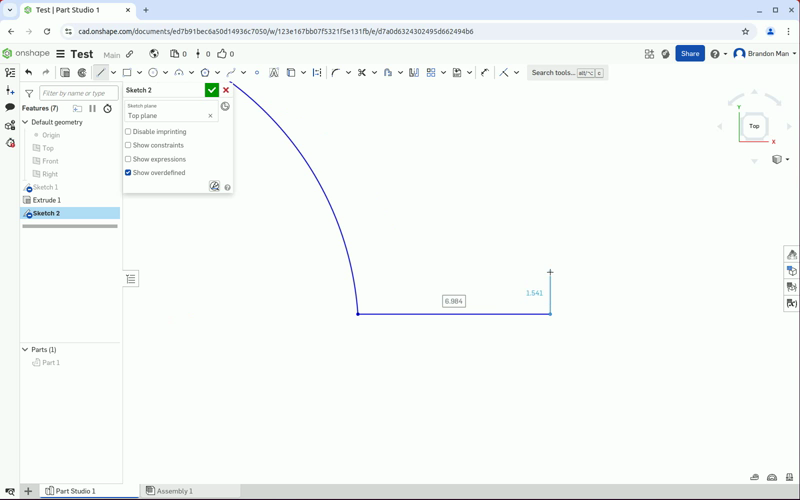
scroll(6)
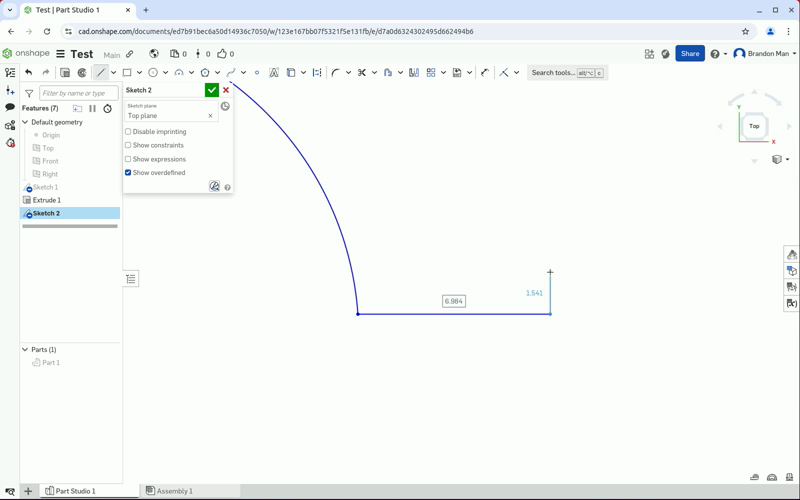
scroll(6)
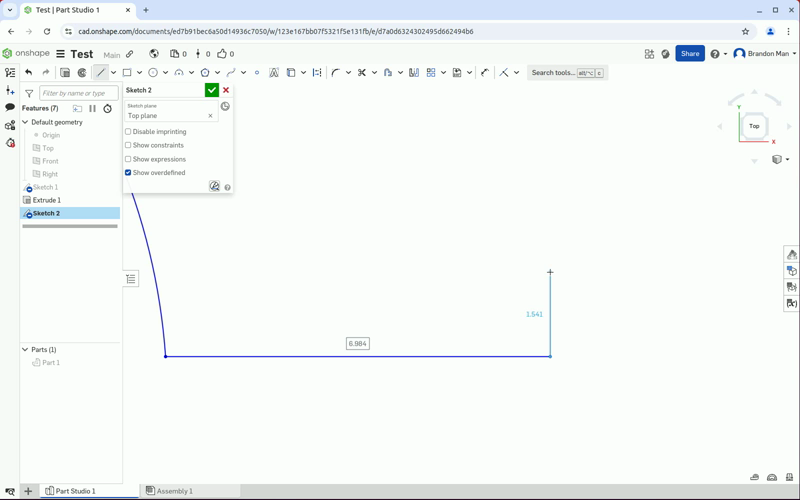
click(550, 271)
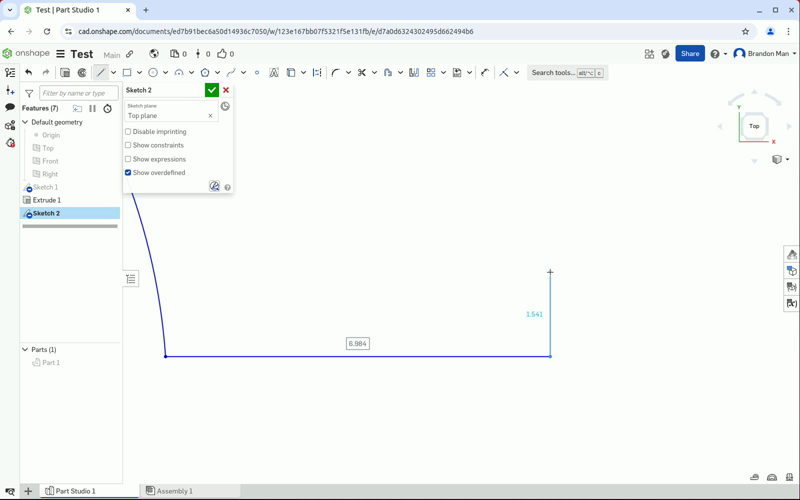
scroll(-6)
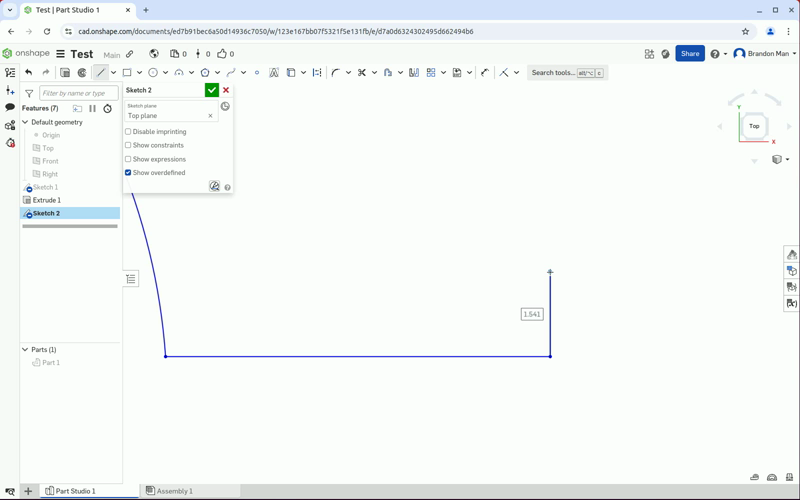
scroll(-6)
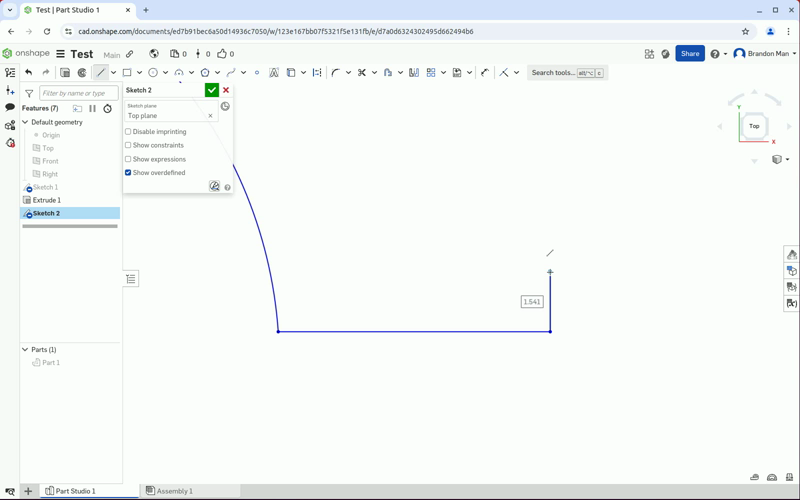
scroll(-6)
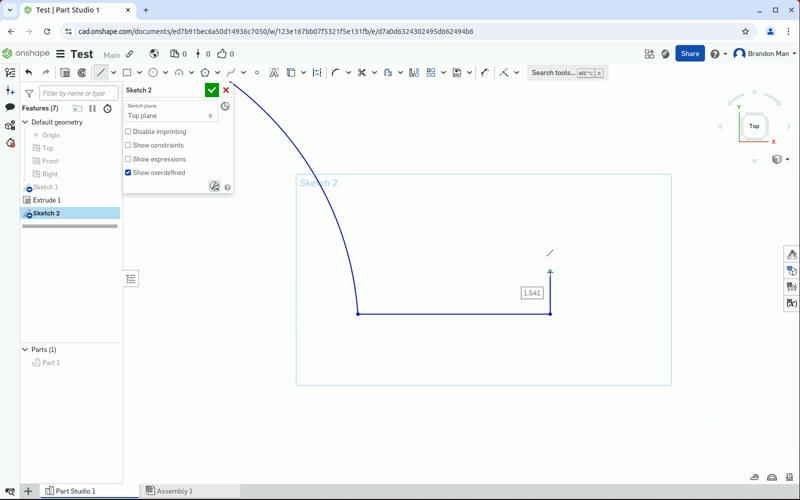
scroll(-6)
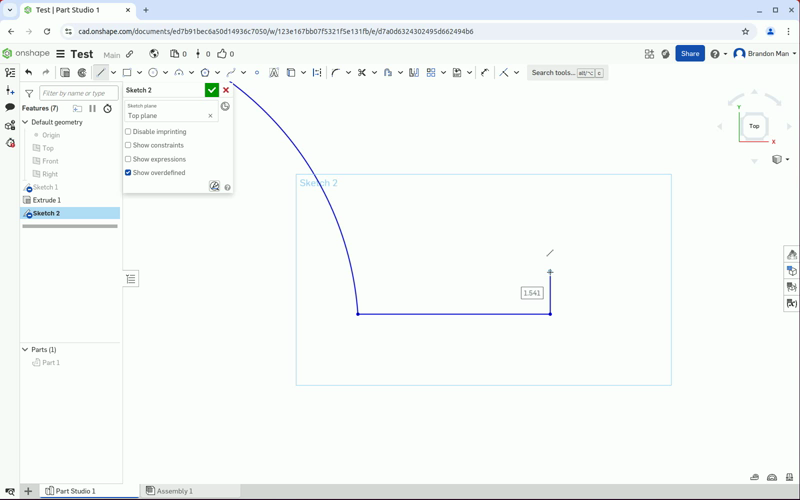
scroll(-6)
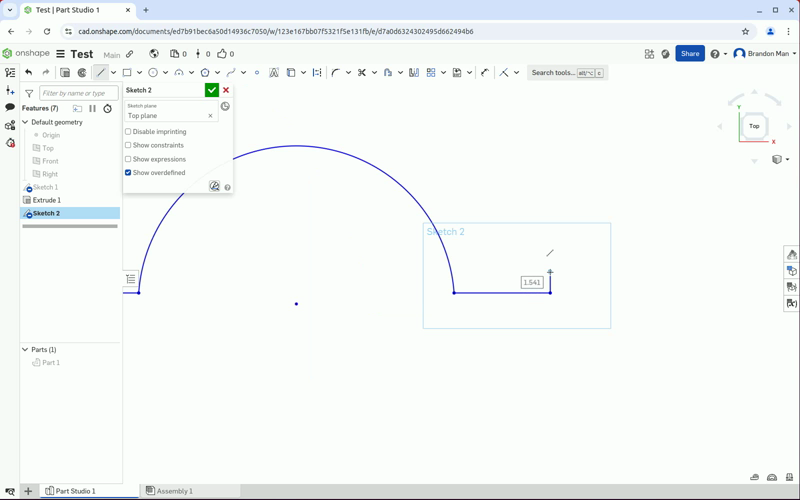
scroll(-6)
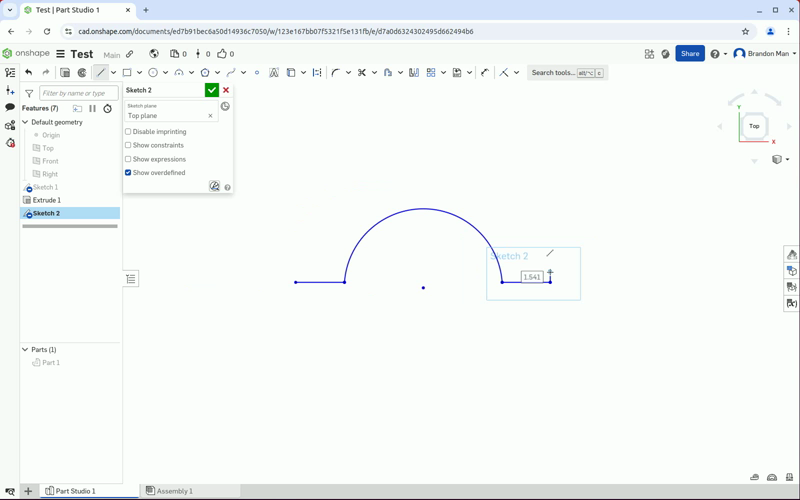
scroll(-6)
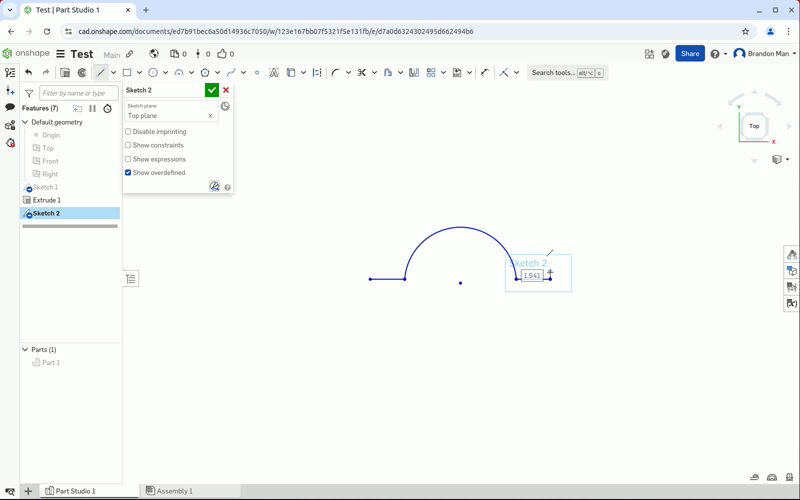
key_up(shift)
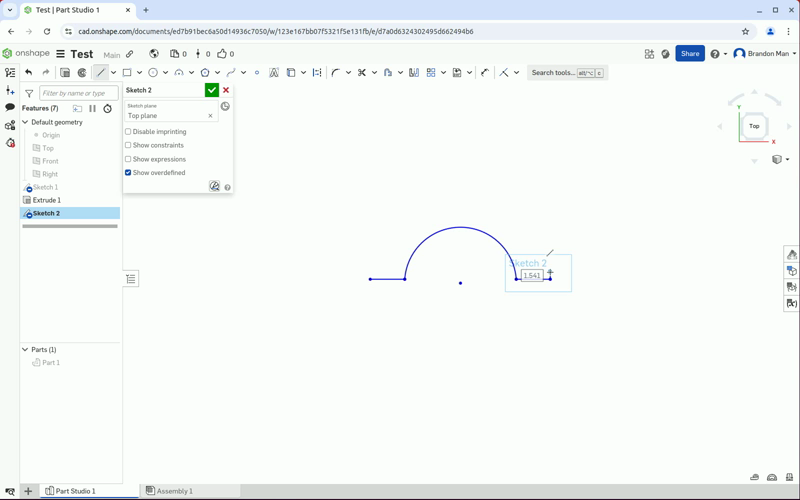
key_down(shift)
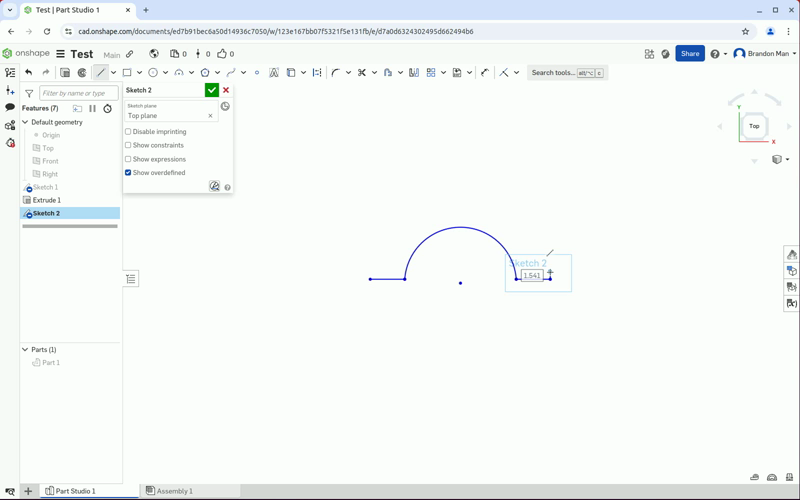
mouse_move(580, 271)
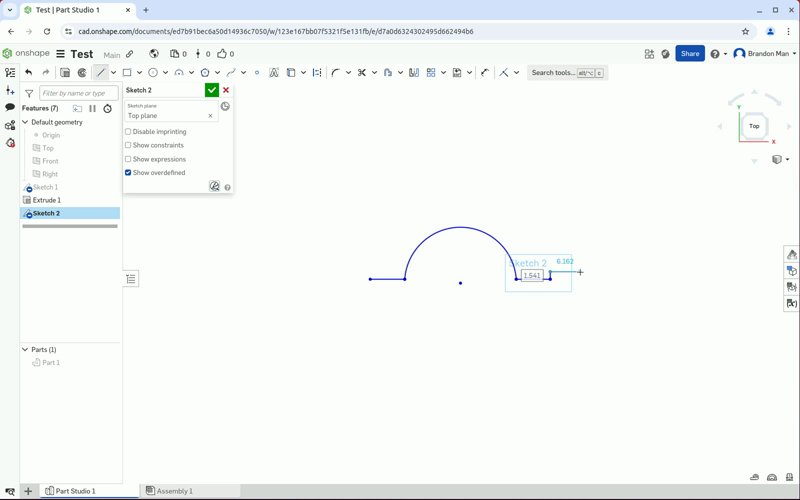
mouse_move(522, 271)
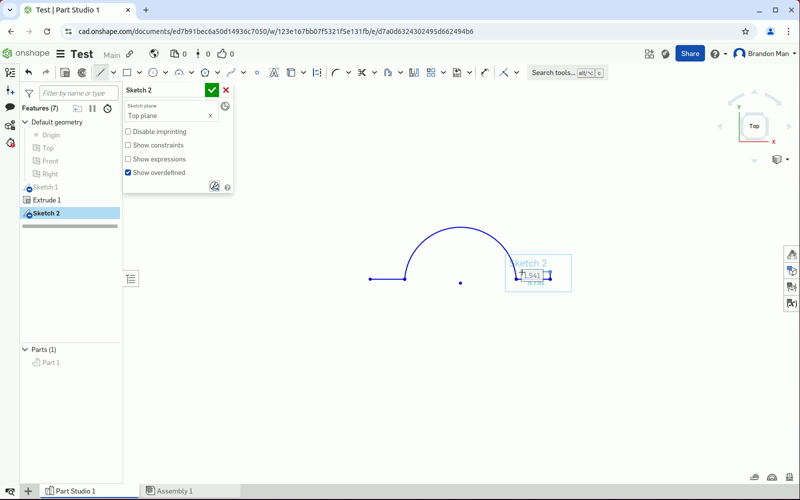
click(522, 271)
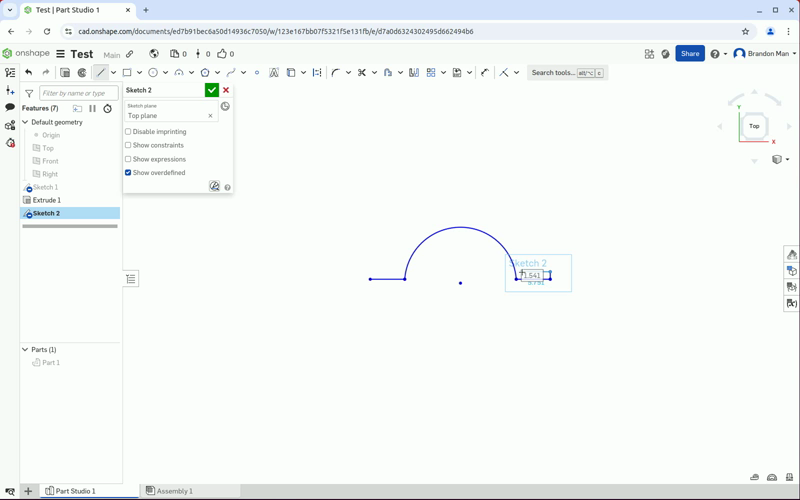
key_up(shift)
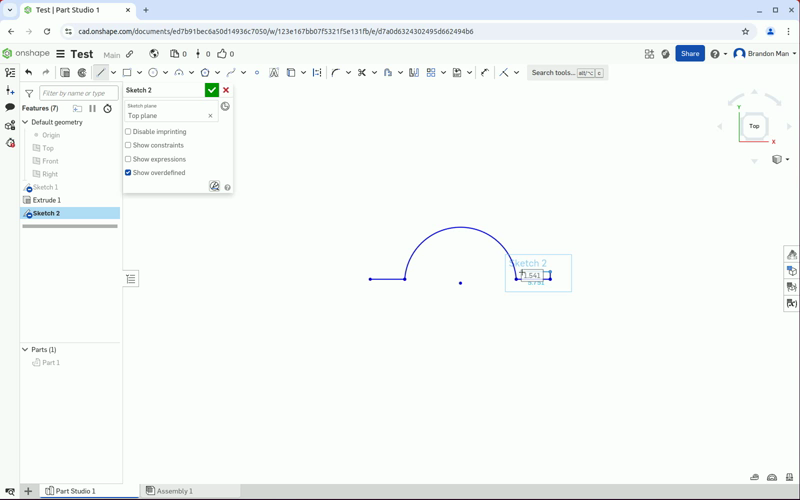
key(esc)
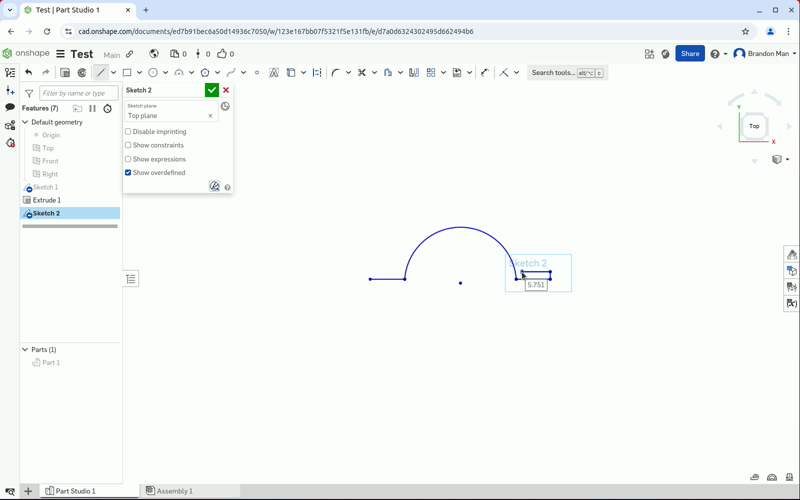
key(a)
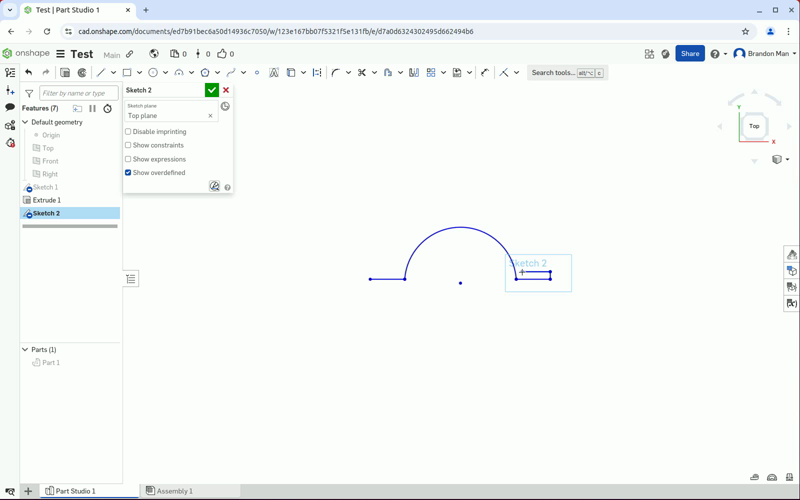
mouse_move(522, 271)
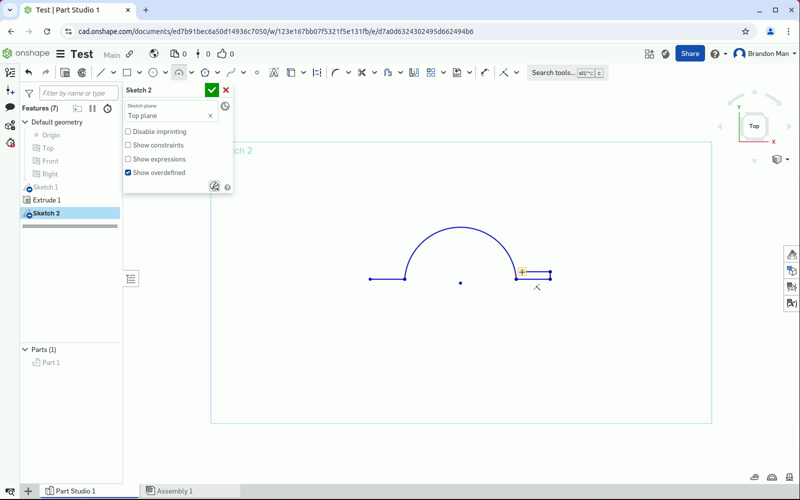
click(522, 271)
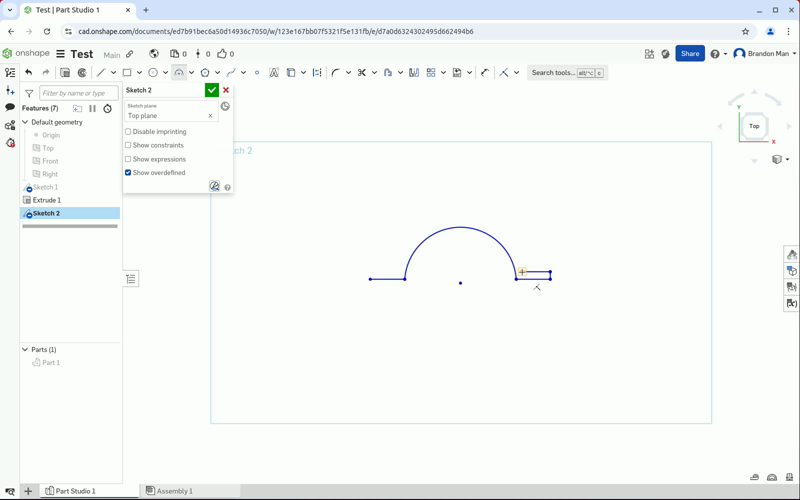
key_down(shift)
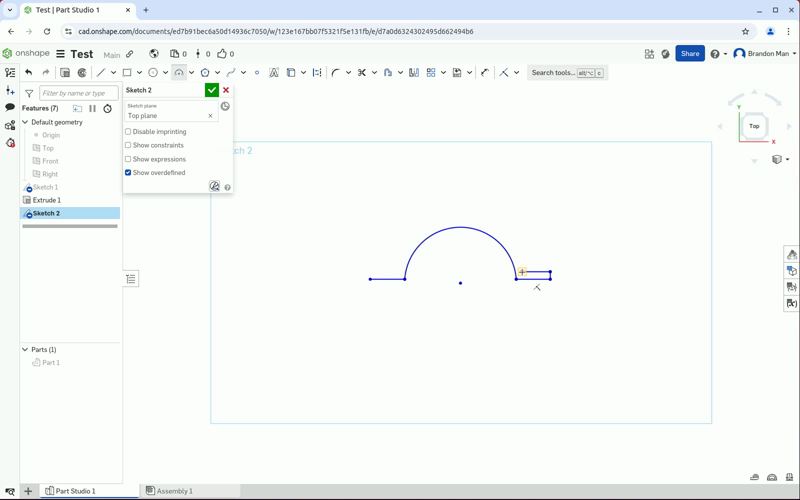
mouse_move(398, 271)
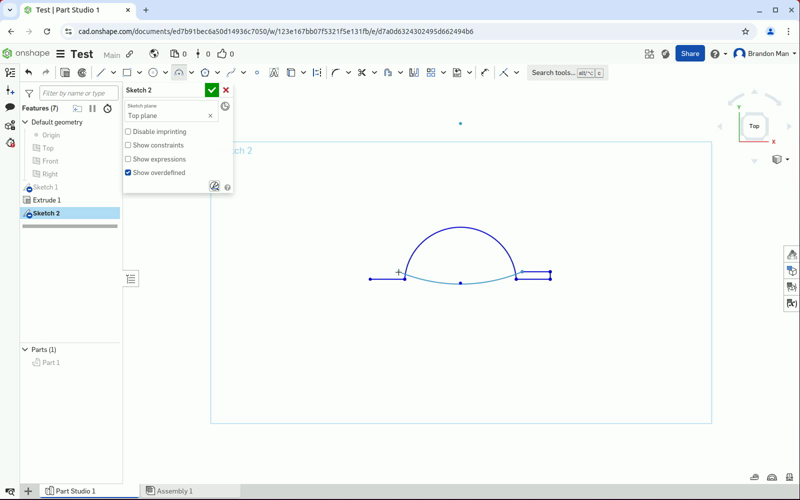
click(398, 271)
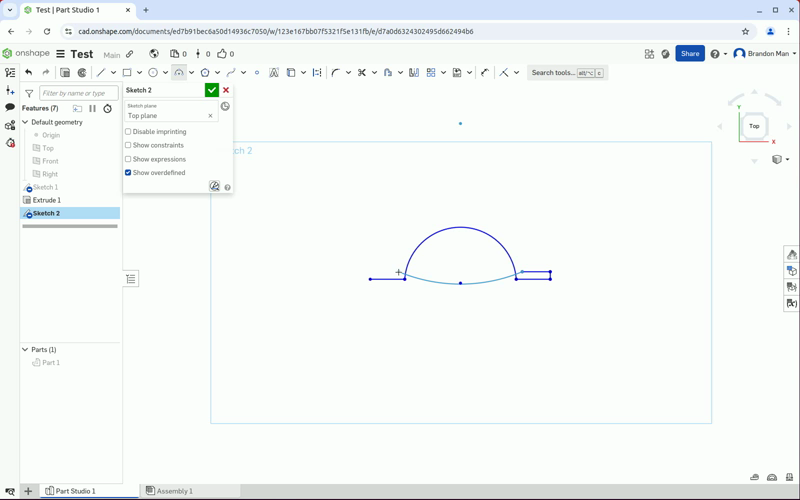
mouse_move(460, 220)
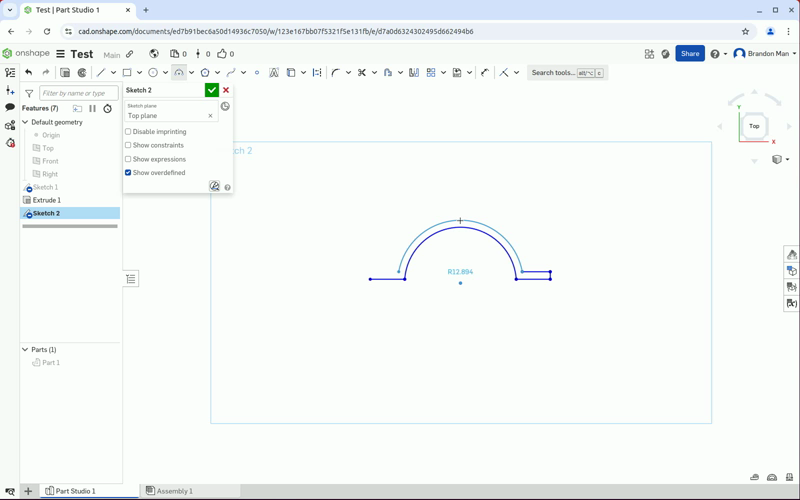
click(460, 220)
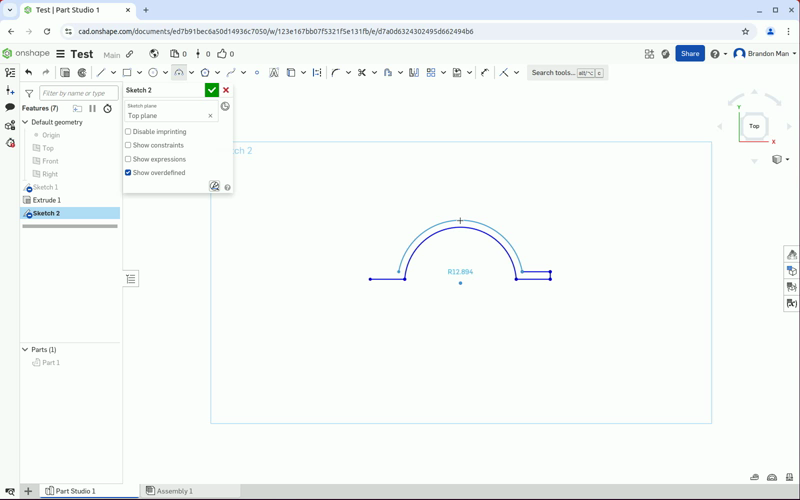
key_up(shift)
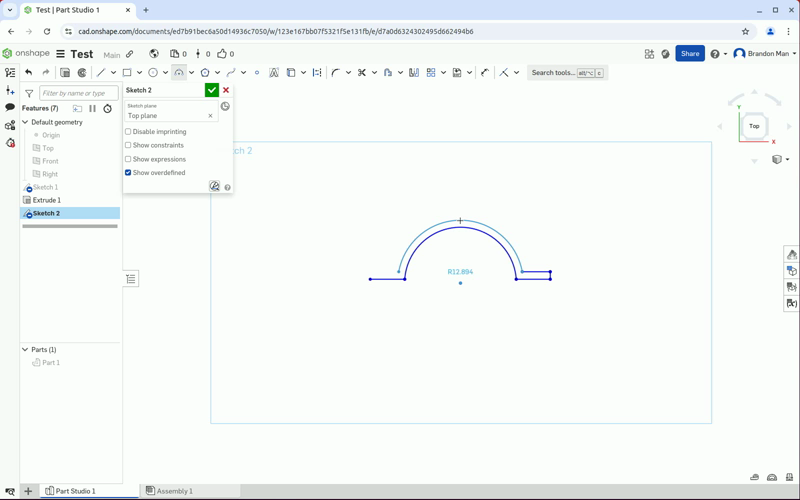
key(esc)
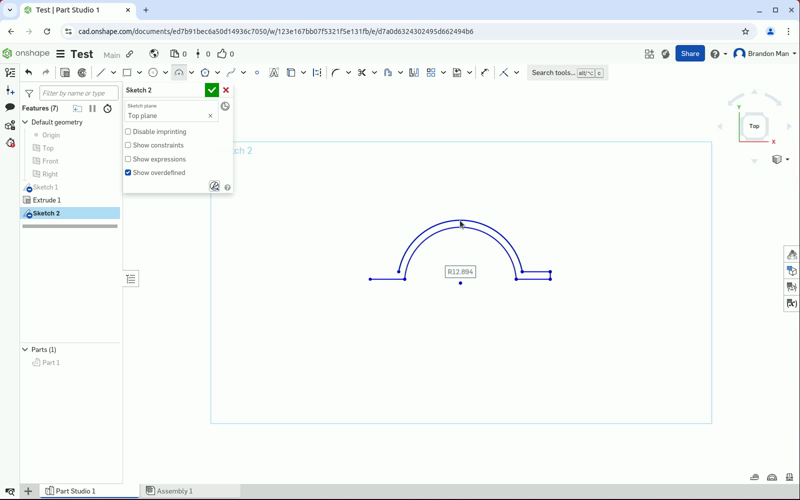
key(l)
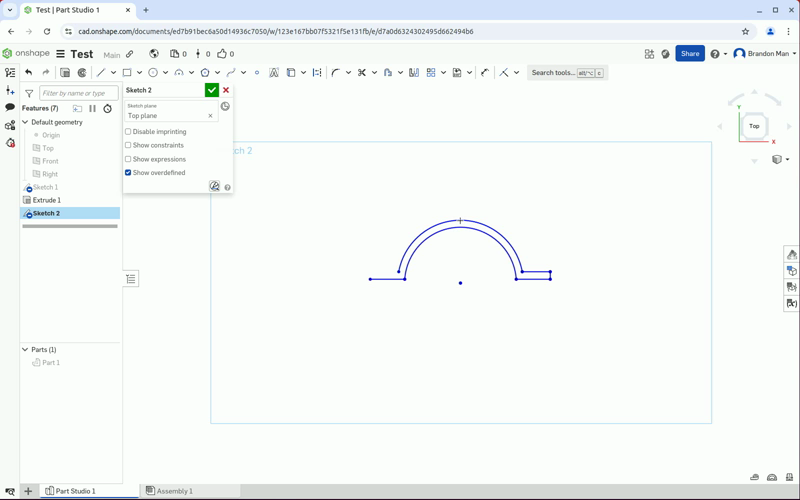
mouse_move(398, 271)
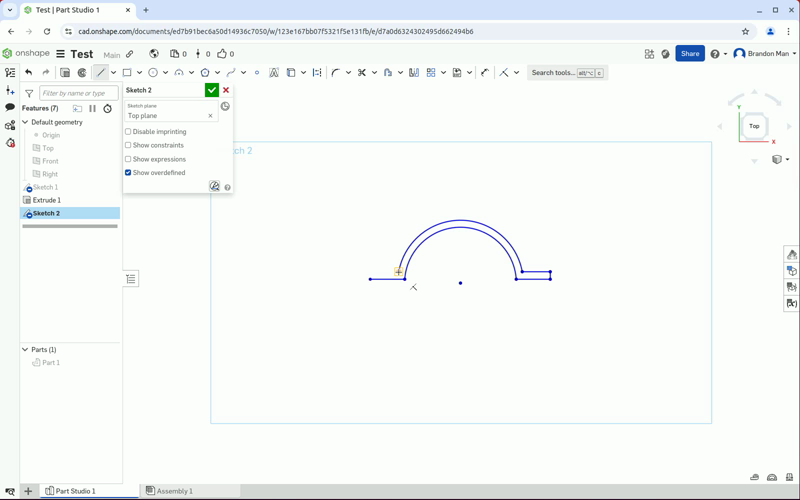
click(398, 271)
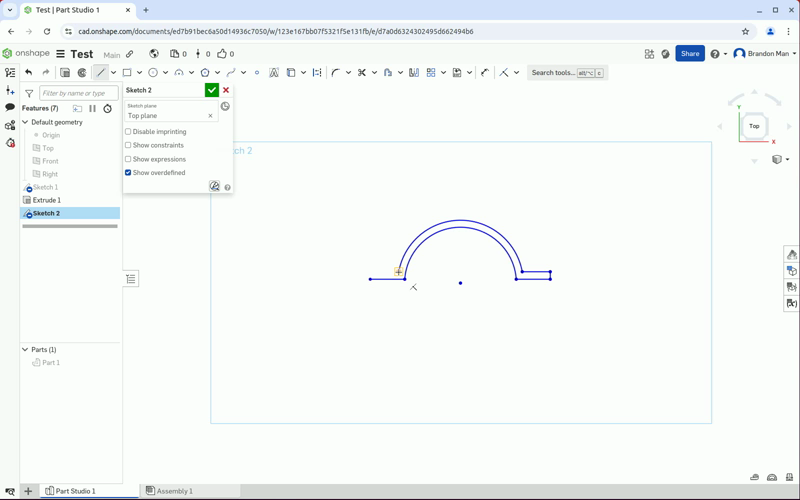
key_down(shift)
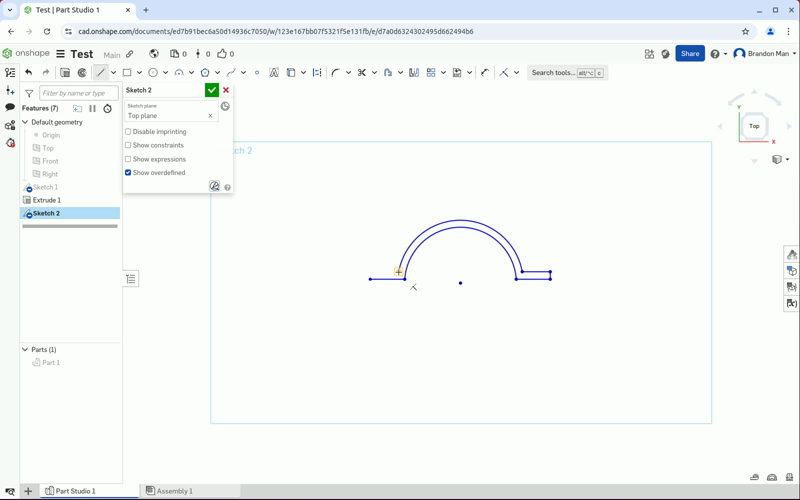
mouse_move(428, 271)
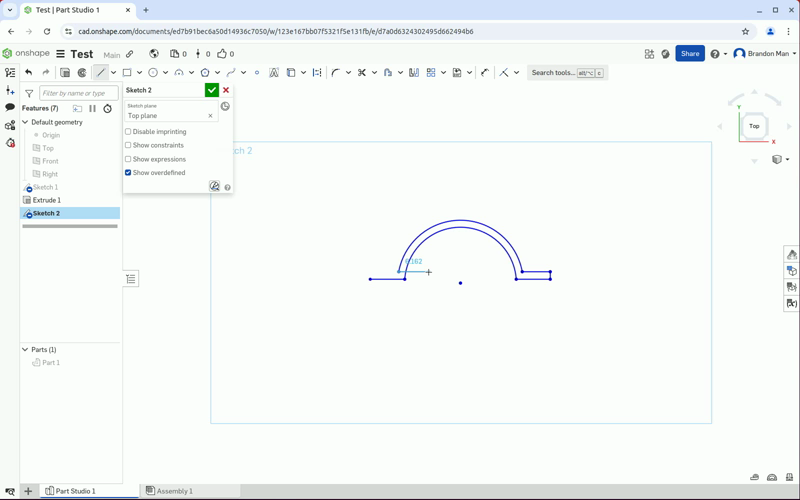
mouse_move(370, 271)
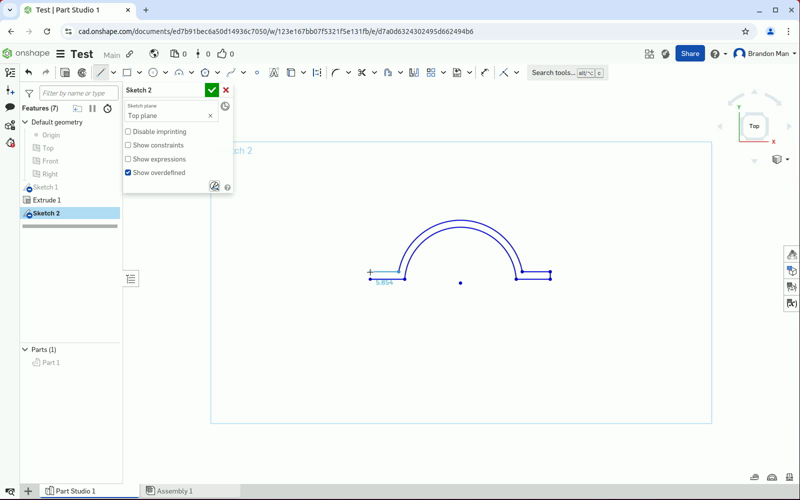
click(370, 271)
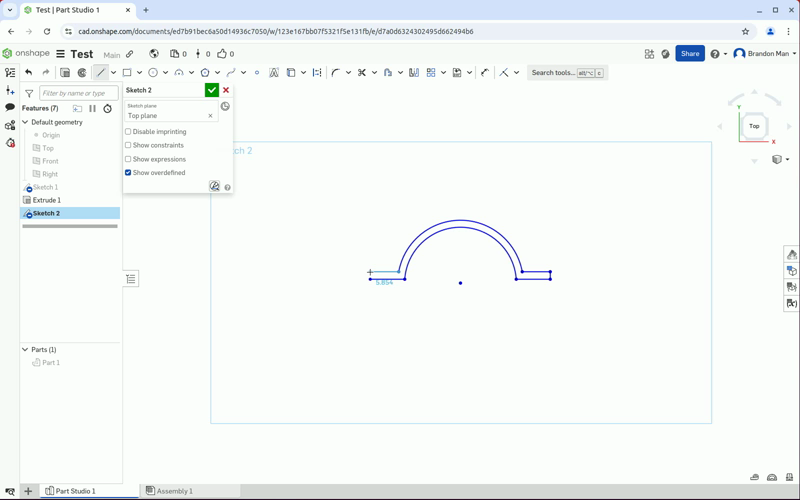
key_up(shift)
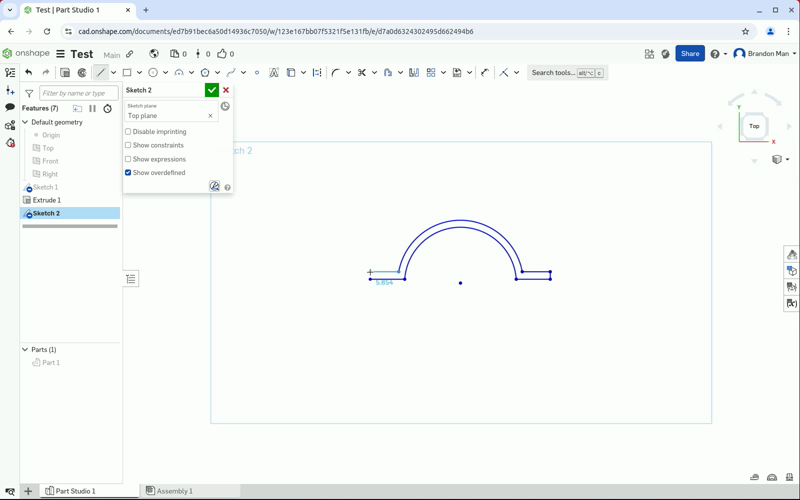
mouse_move(400, 271)
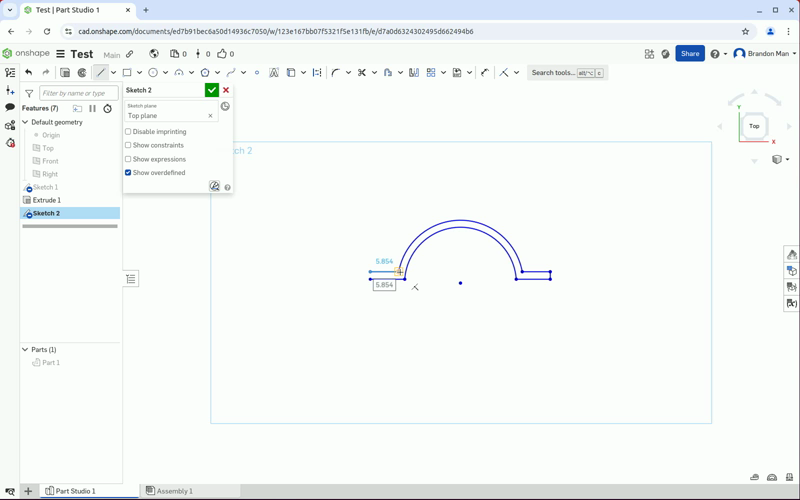
key_down(shift)
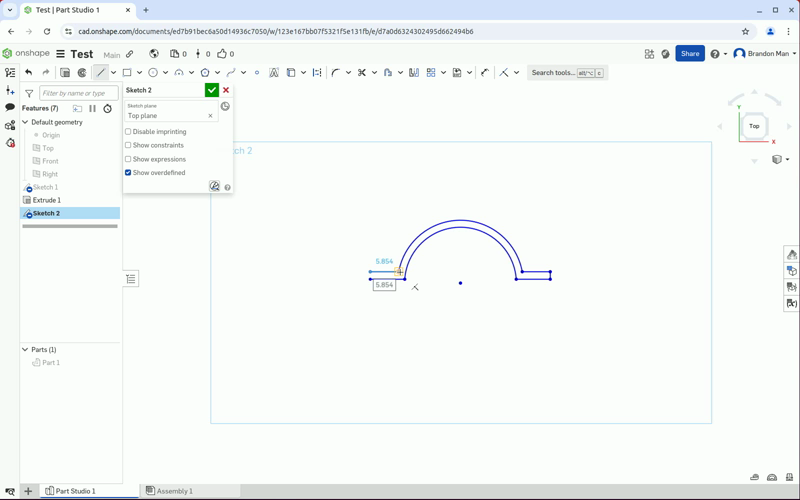
mouse_move(370, 279)
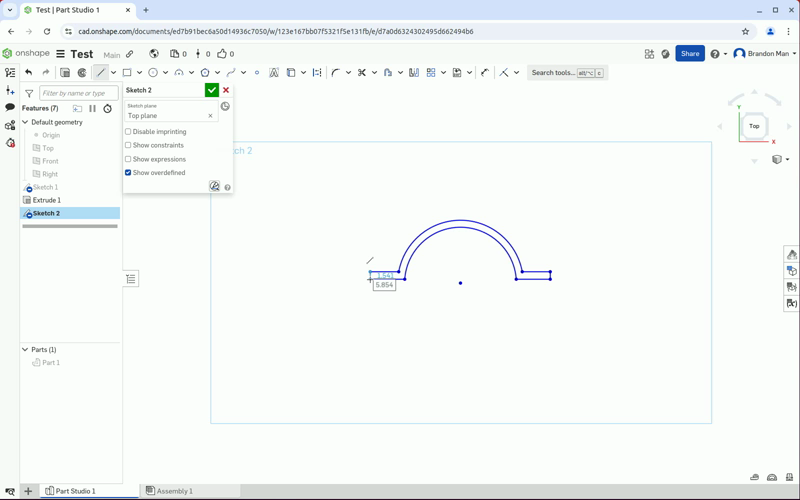
scroll(6)
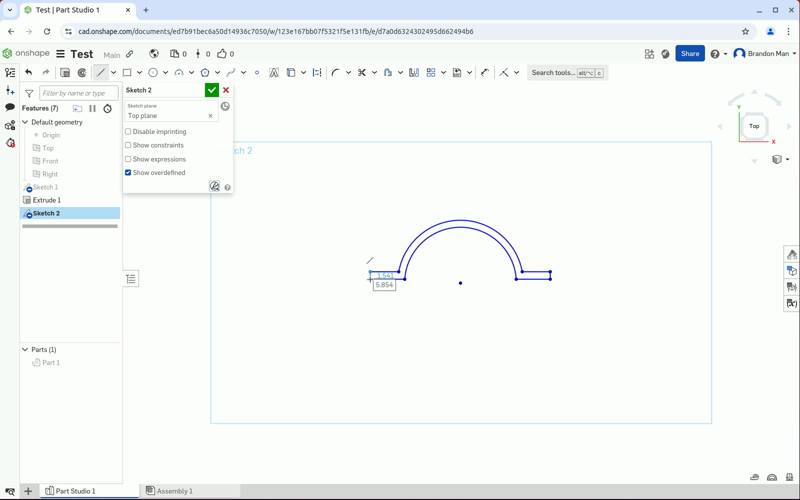
scroll(6)
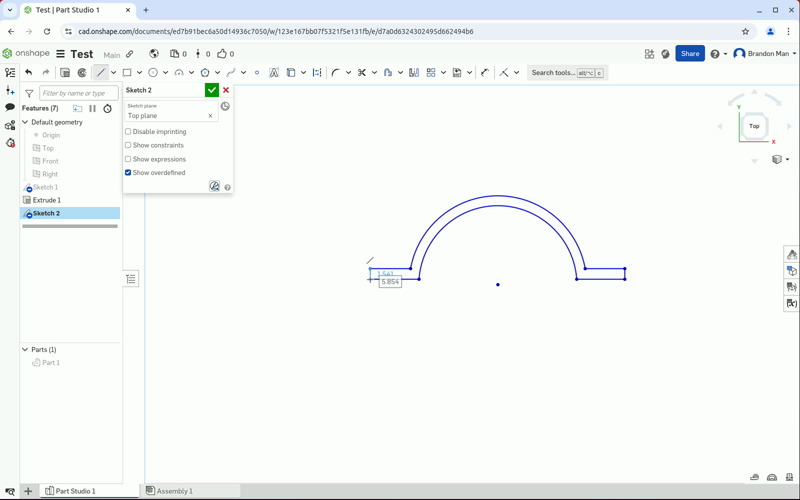
scroll(6)
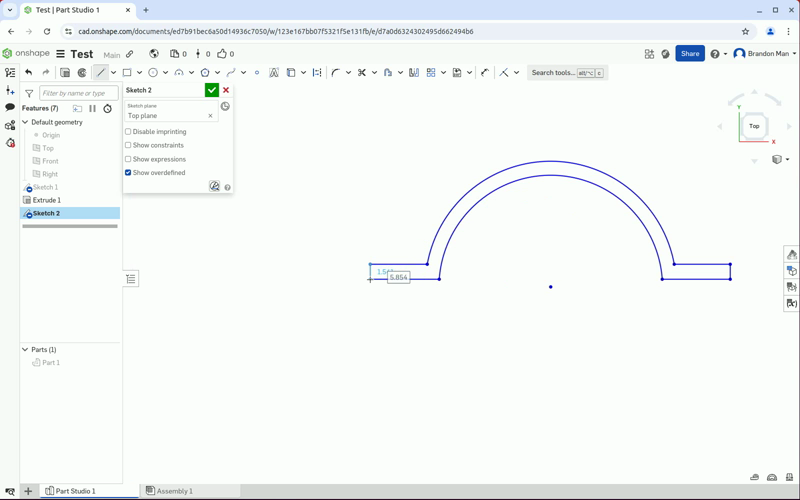
scroll(6)
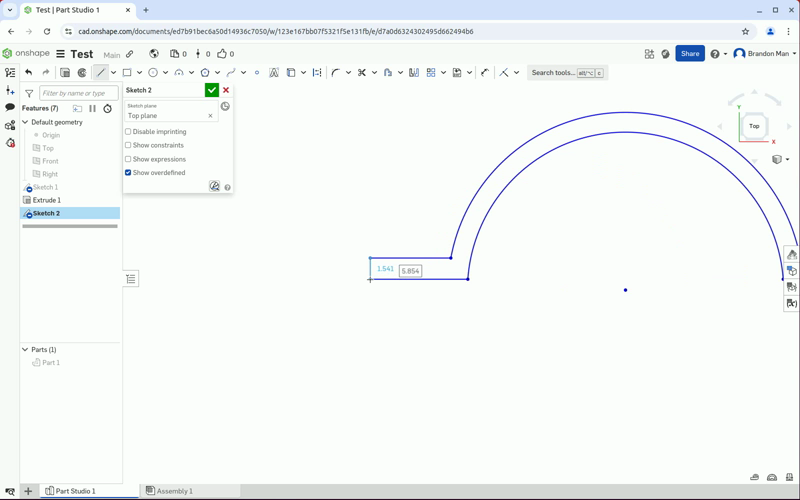
scroll(6)
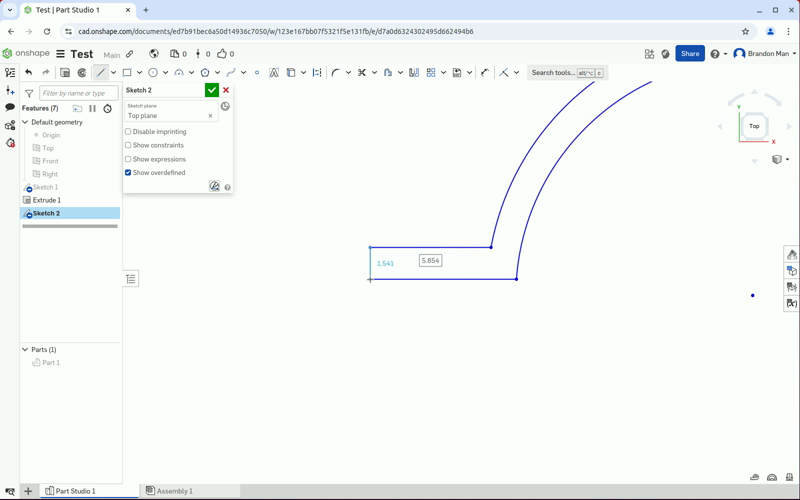
scroll(6)
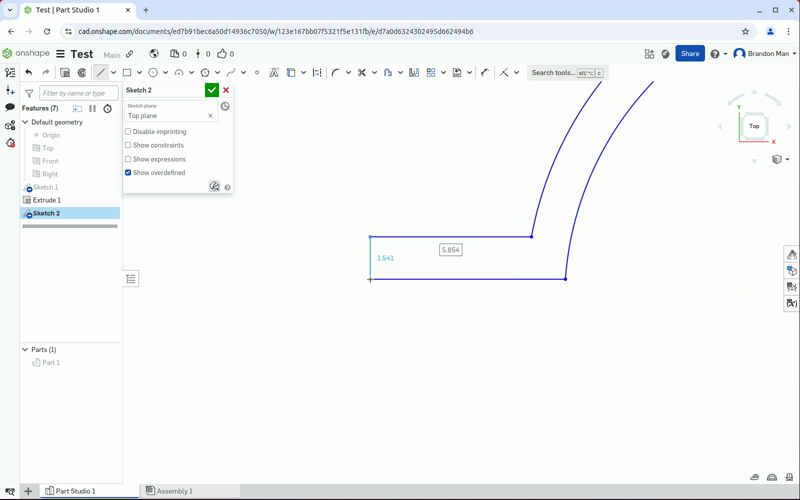
scroll(6)
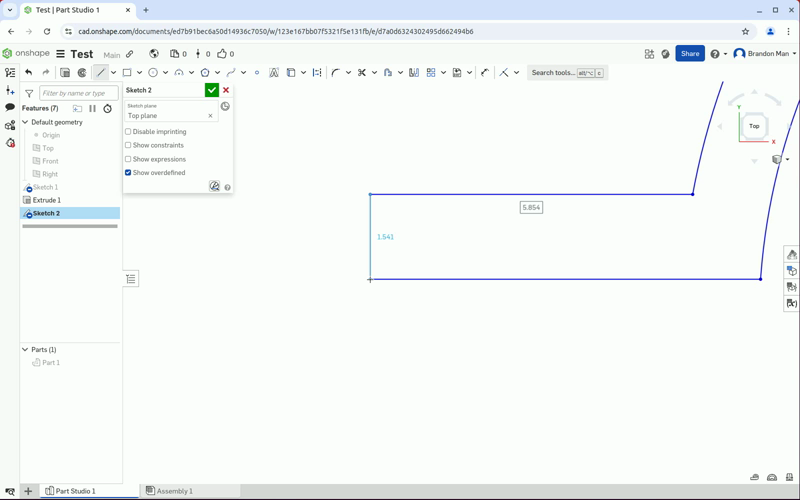
key_up(shift)
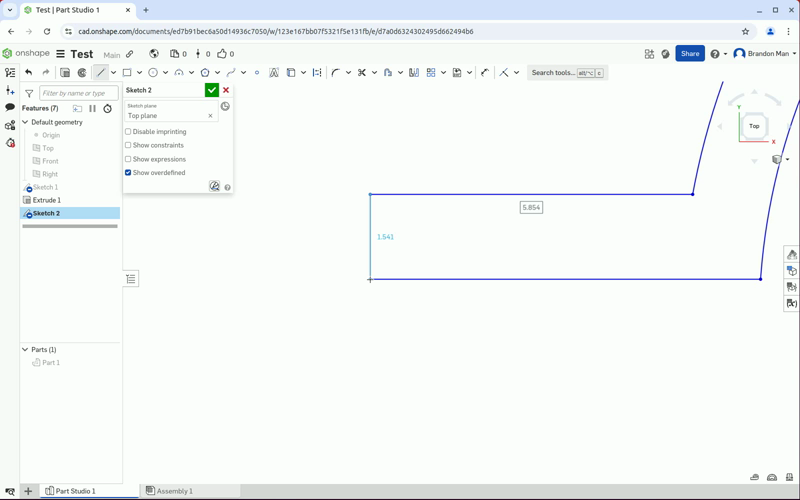
click(370, 279)
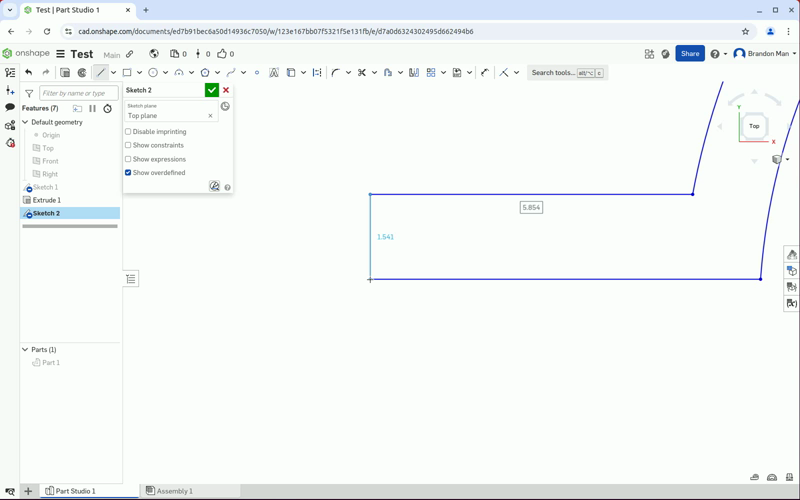
scroll(-6)
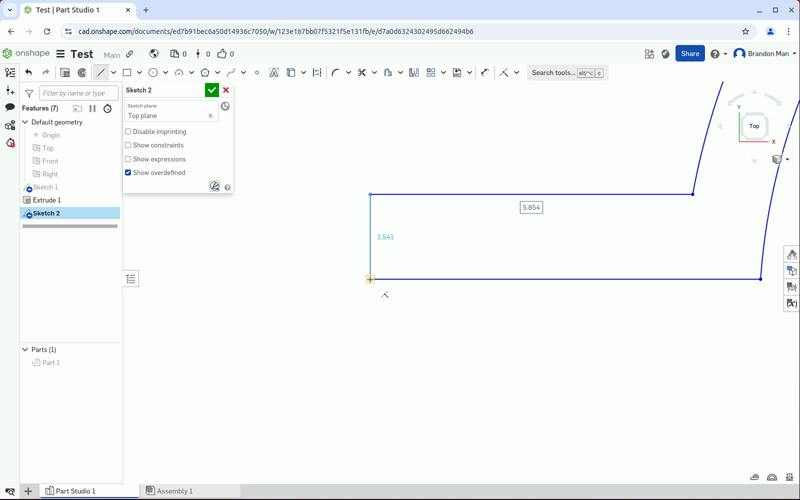
scroll(-6)
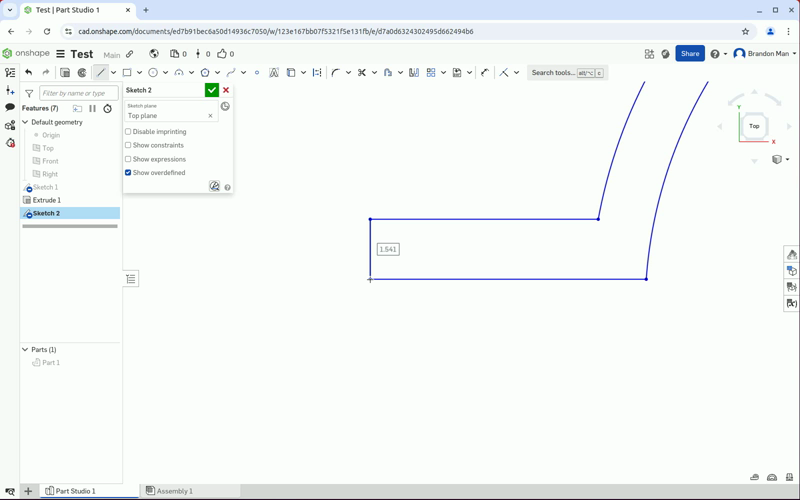
scroll(-6)
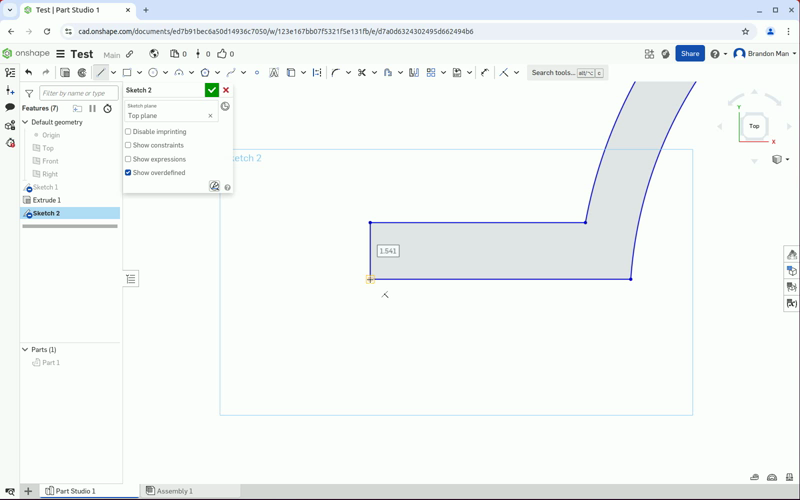
scroll(-6)
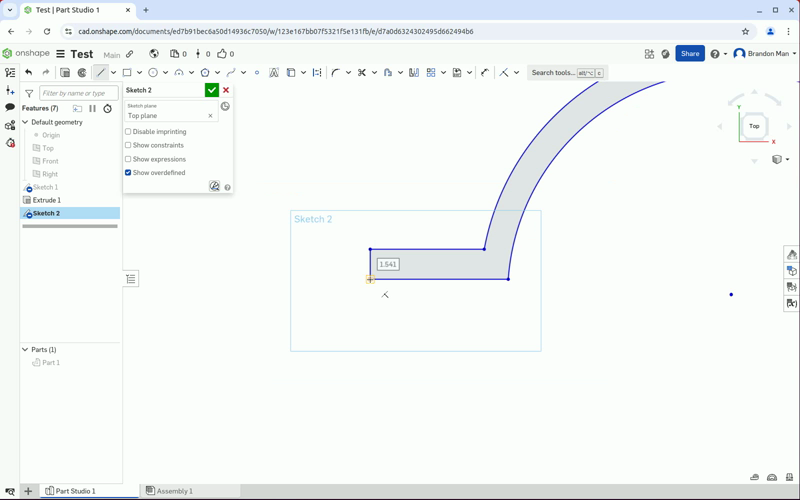
scroll(-6)
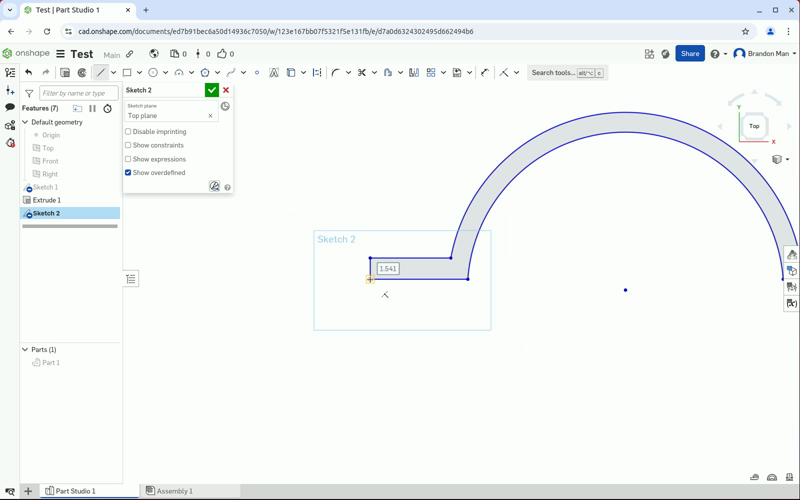
scroll(-6)
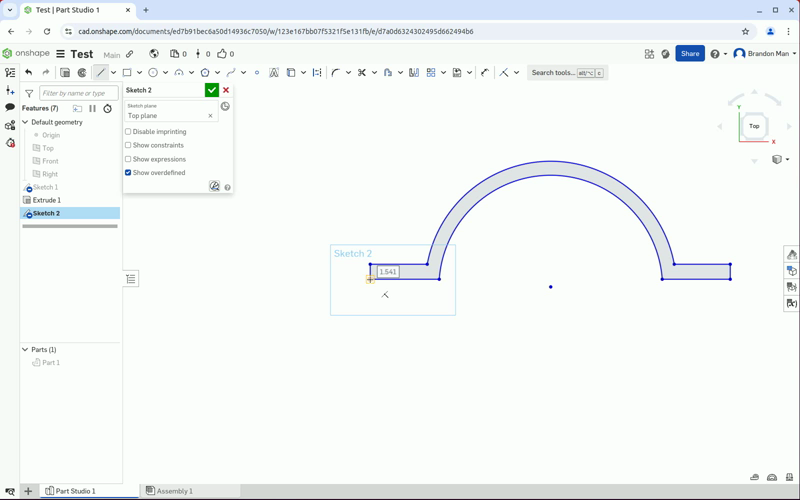
scroll(-6)
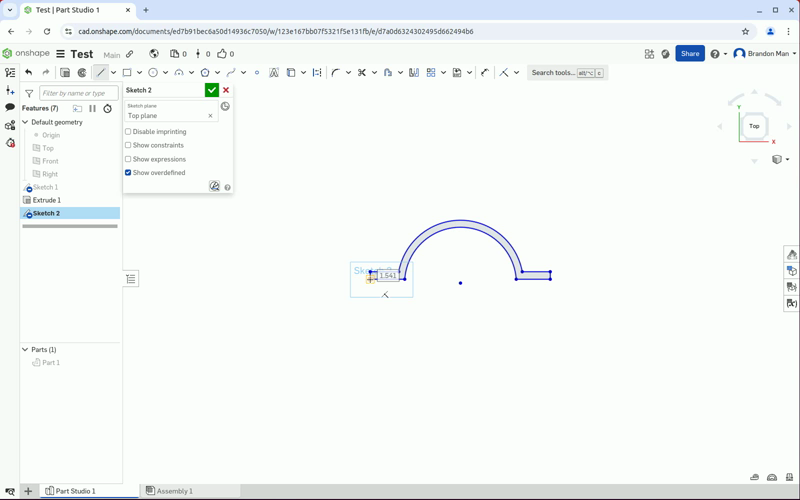
key(esc)
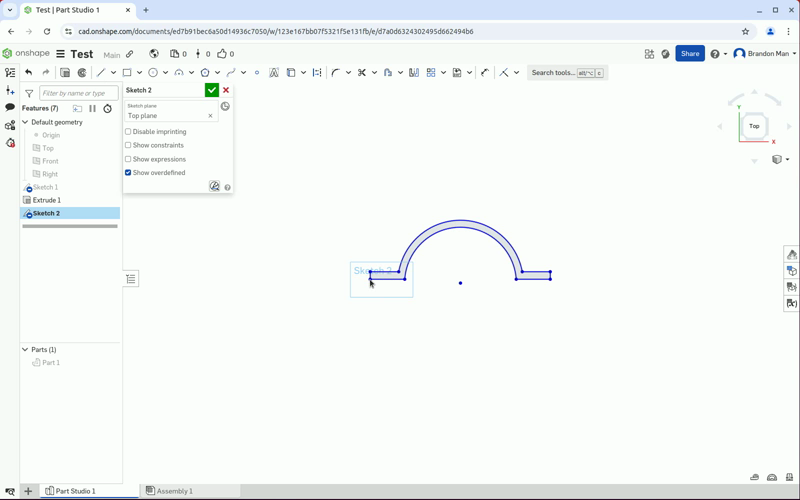
mouse_move(506, 243)
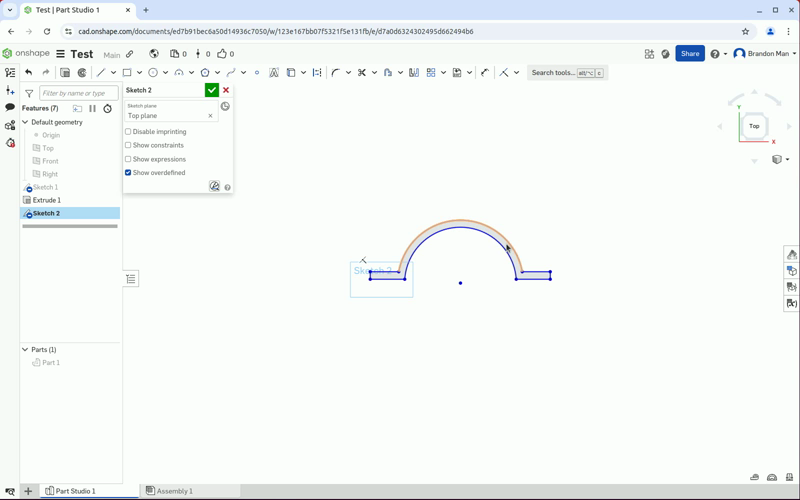
scroll(6)
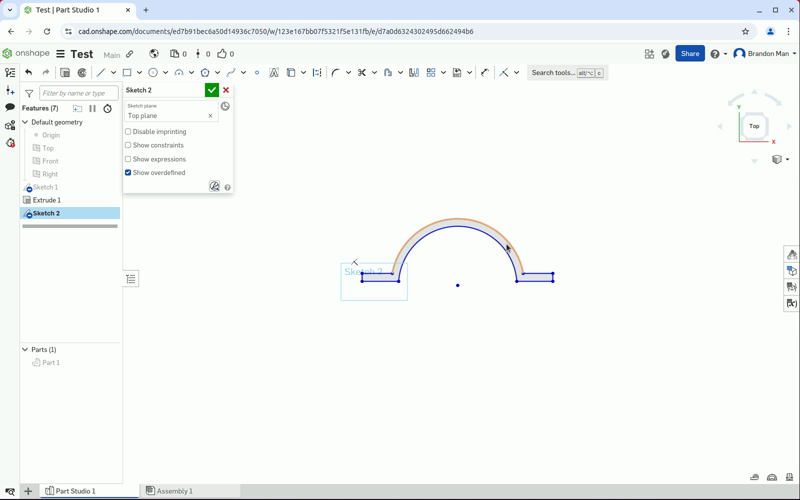
scroll(6)
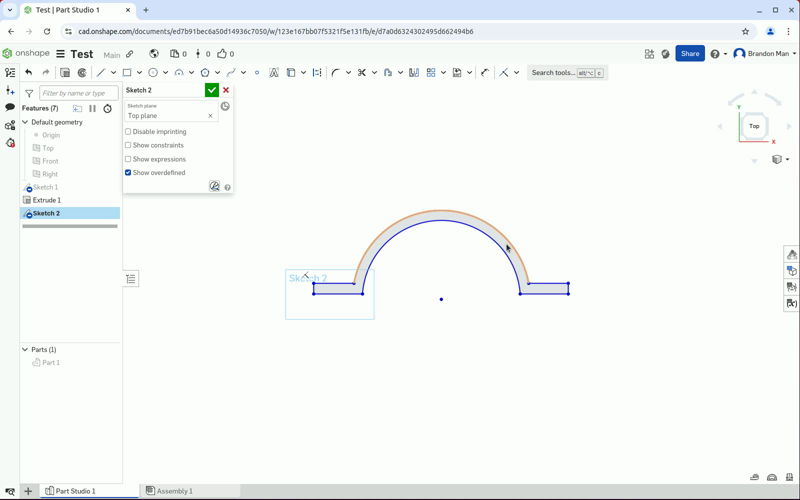
scroll(6)
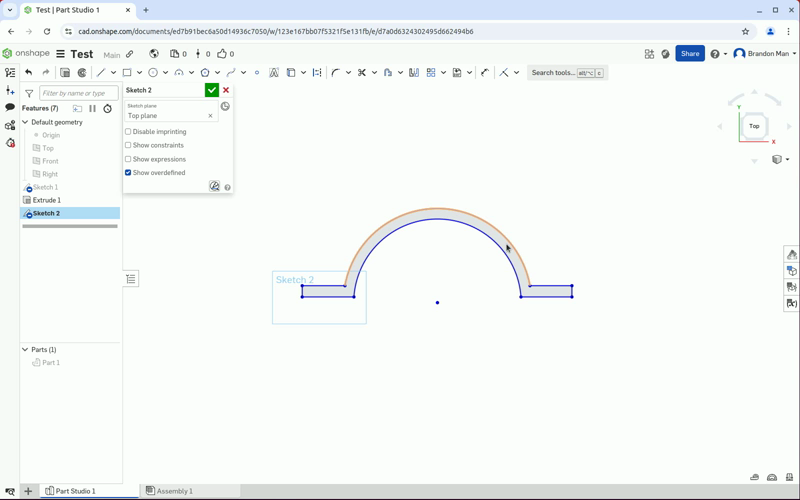
scroll(6)
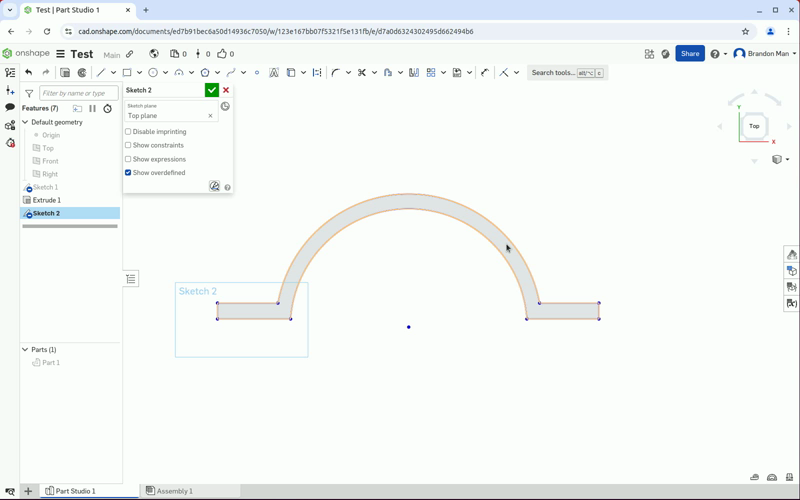
scroll(6)
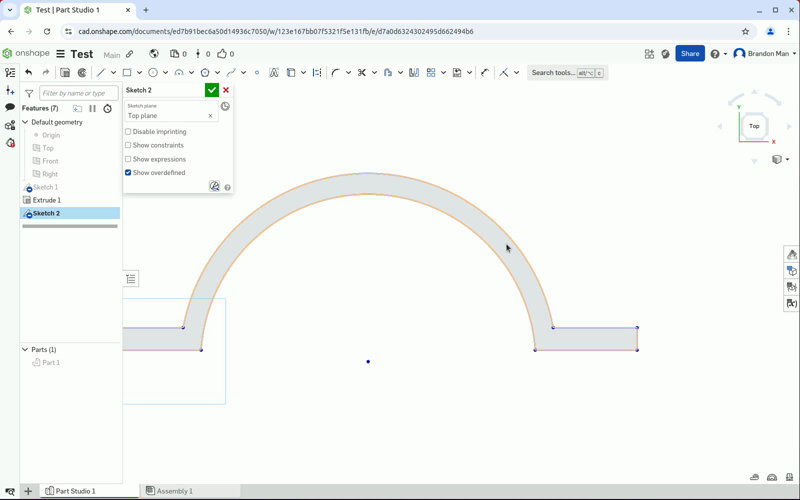
scroll(6)
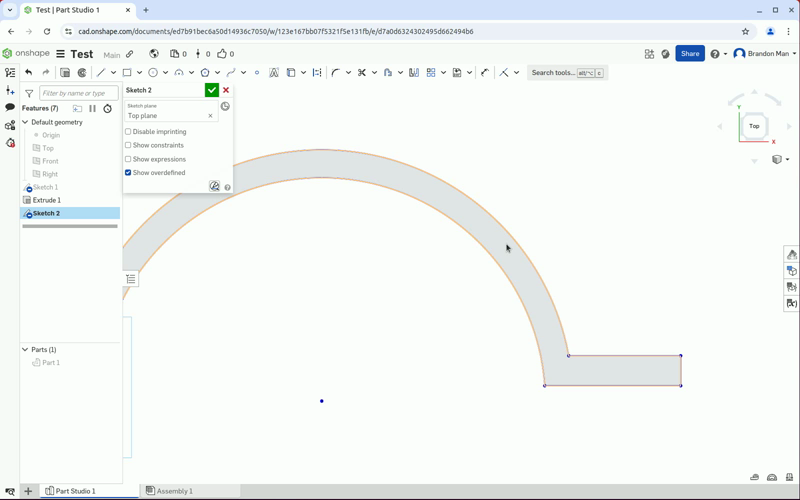
scroll(6)
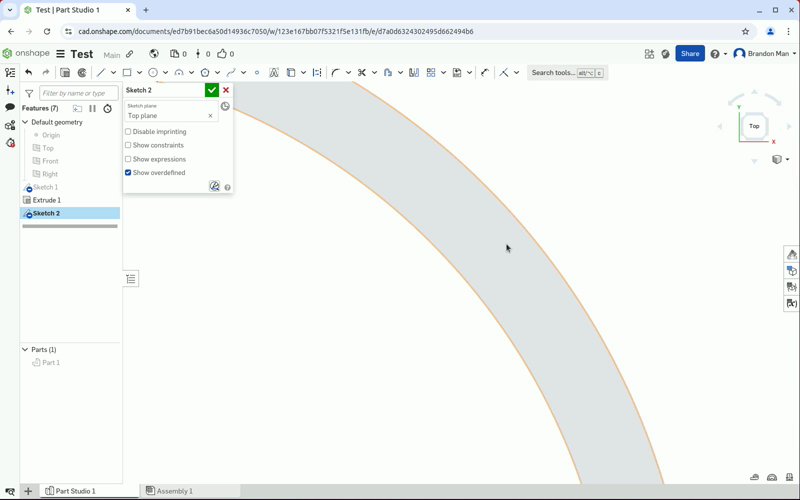
click(506, 243)
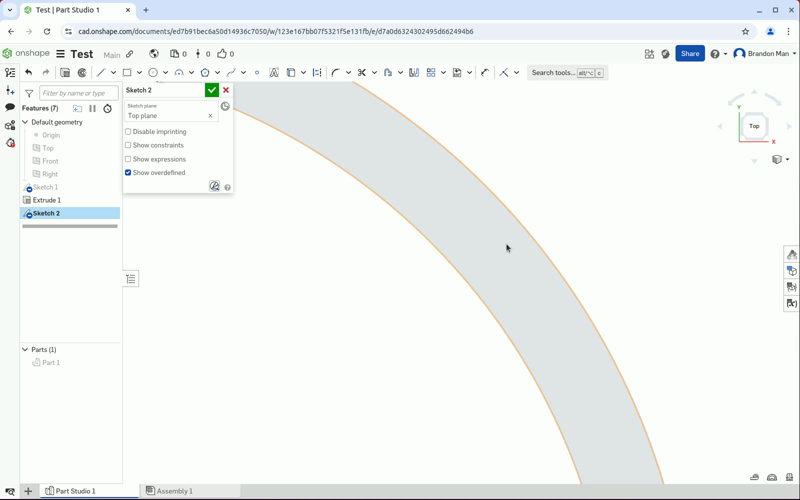
scroll(-6)
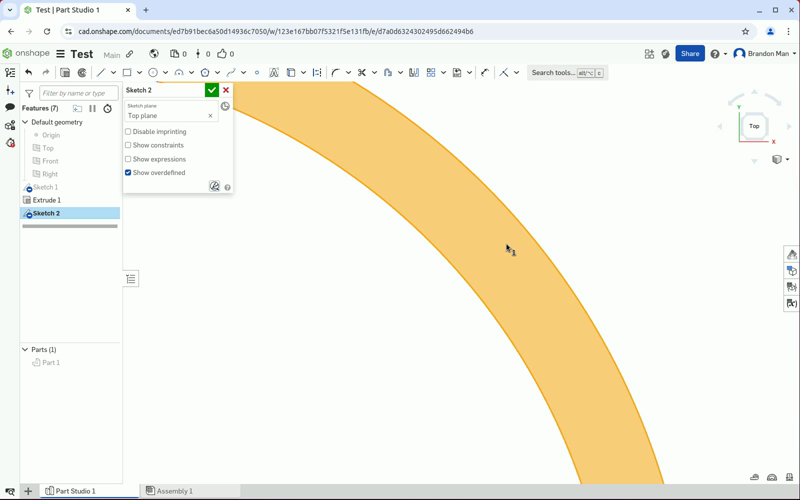
scroll(-6)
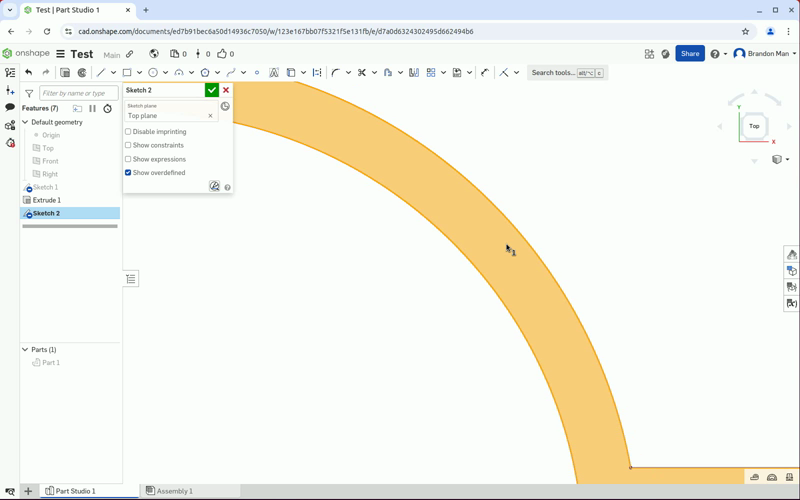
scroll(-6)
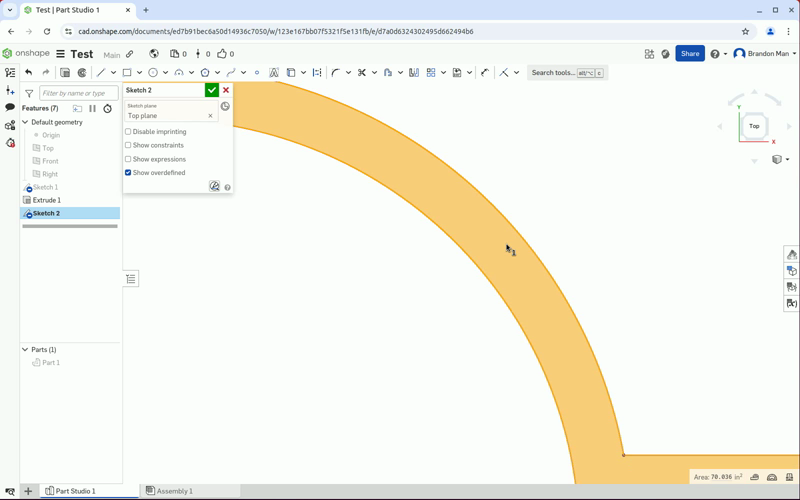
scroll(-6)
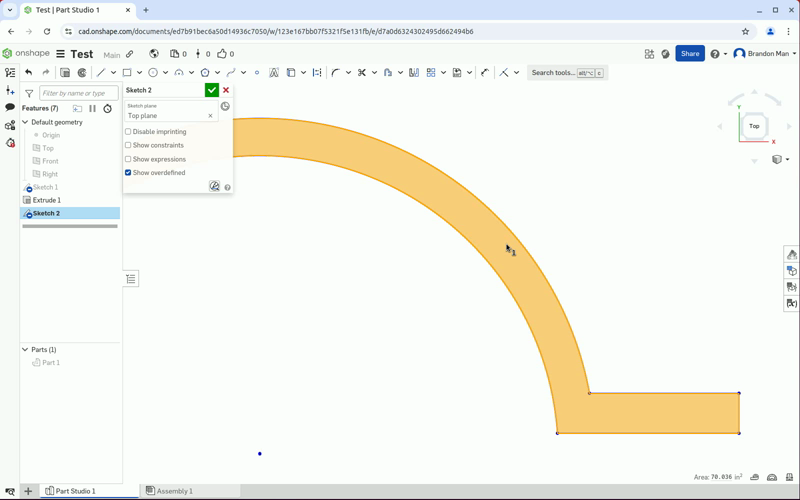
scroll(-6)
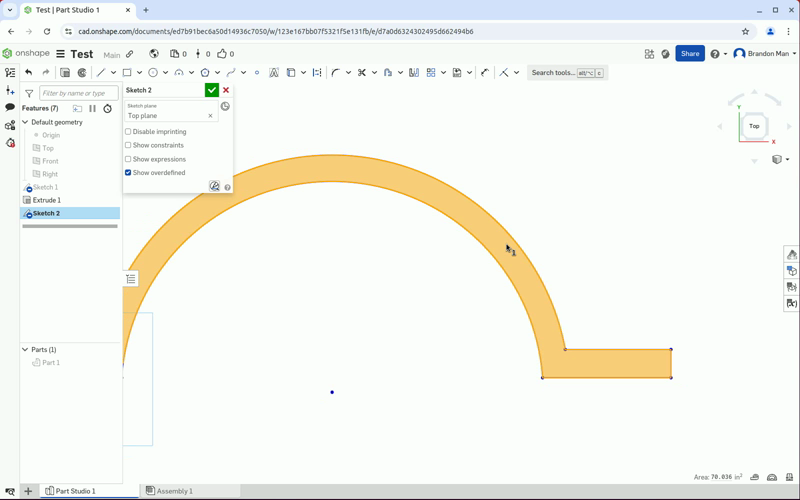
scroll(-6)
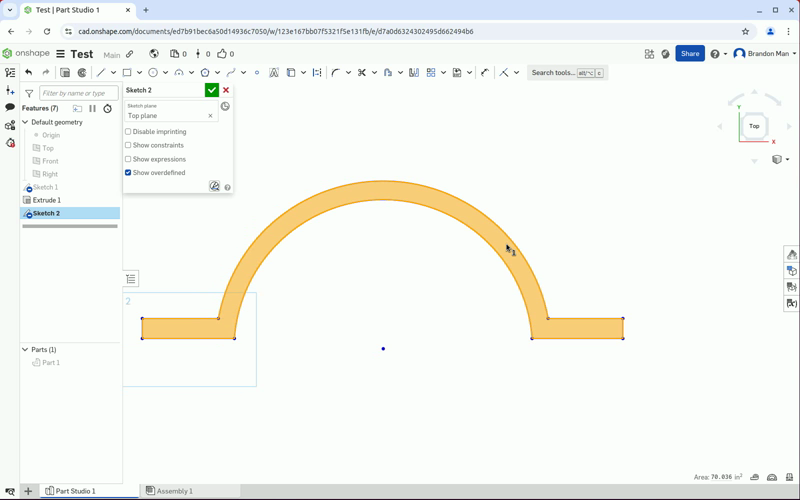
scroll(-6)
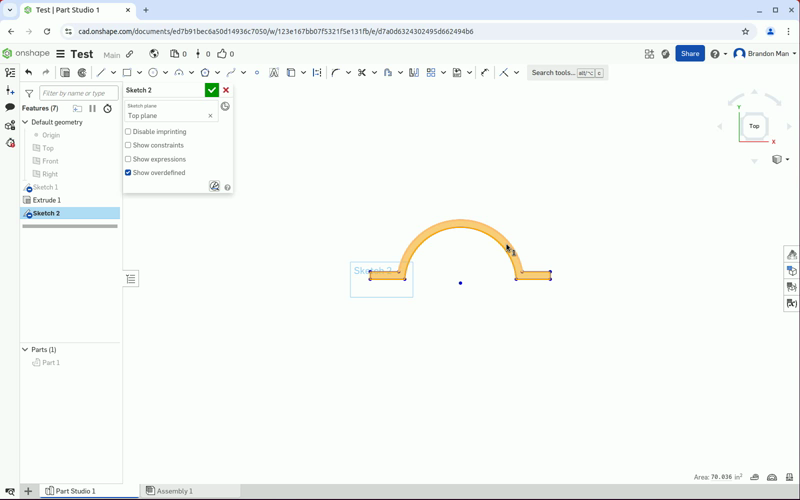
mouse_move(73, 352)
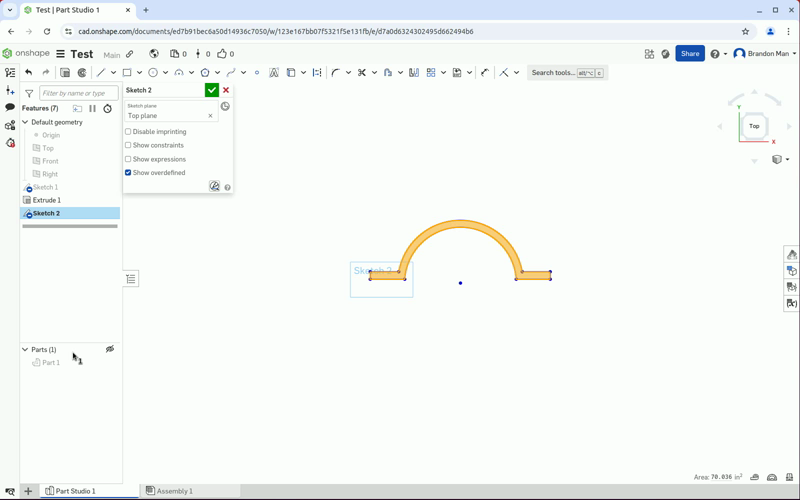
key(shift+y)
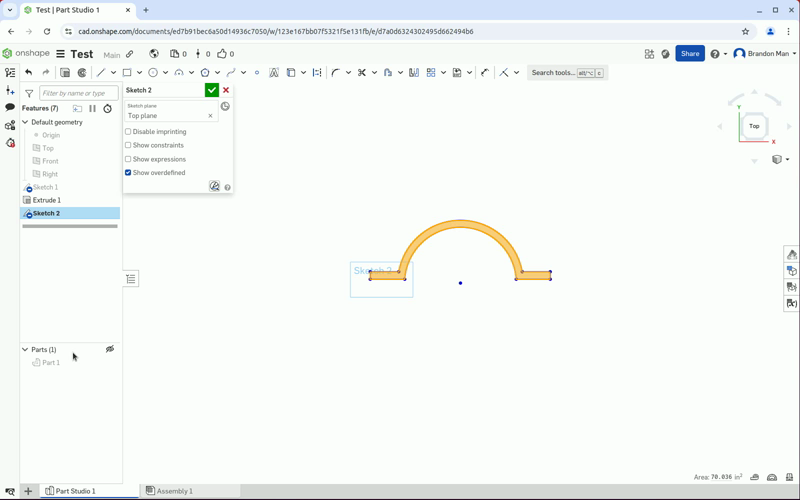
key(shift+e)
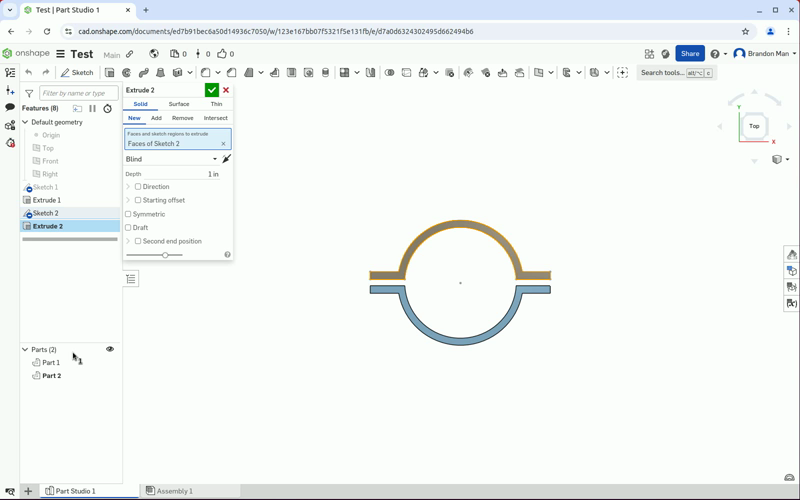
mouse_move(143, 106)
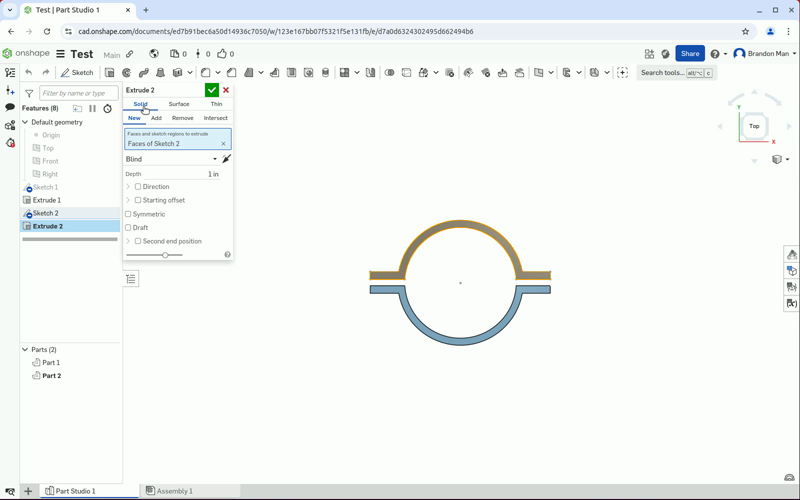
click(143, 106)
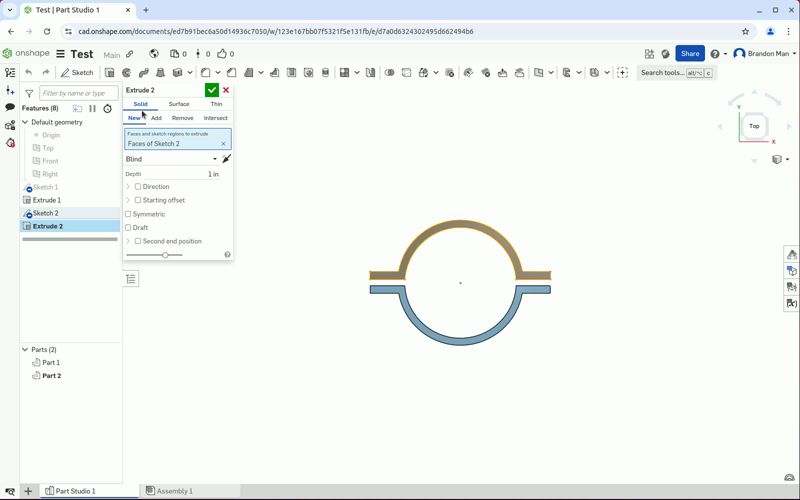
mouse_move(137, 120)
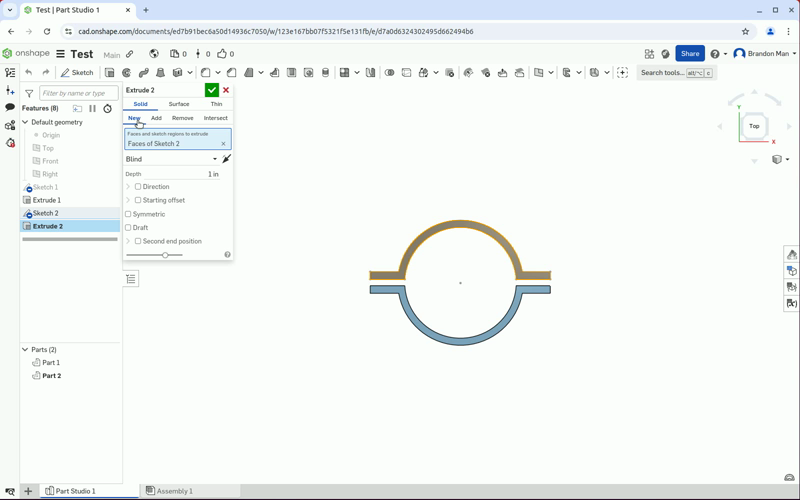
click(137, 120)
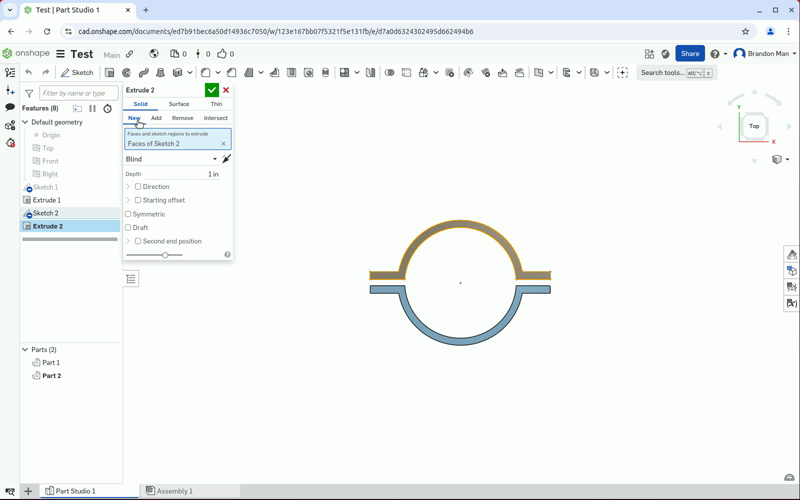
key(tab, 4)
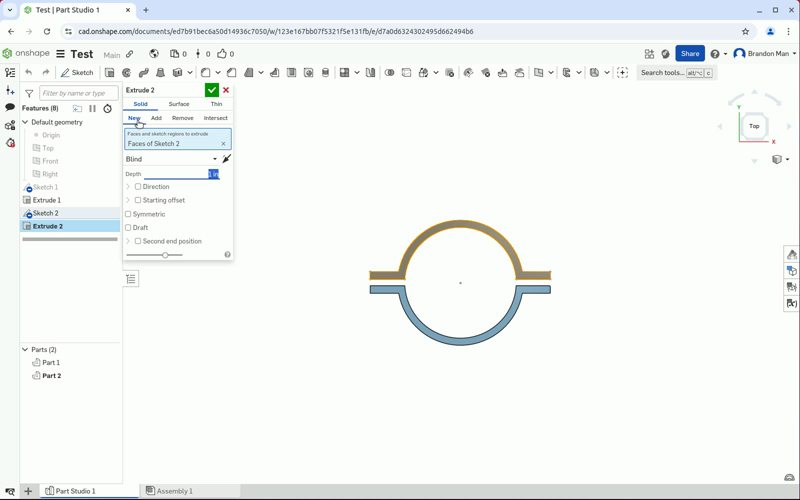
text(23.108)
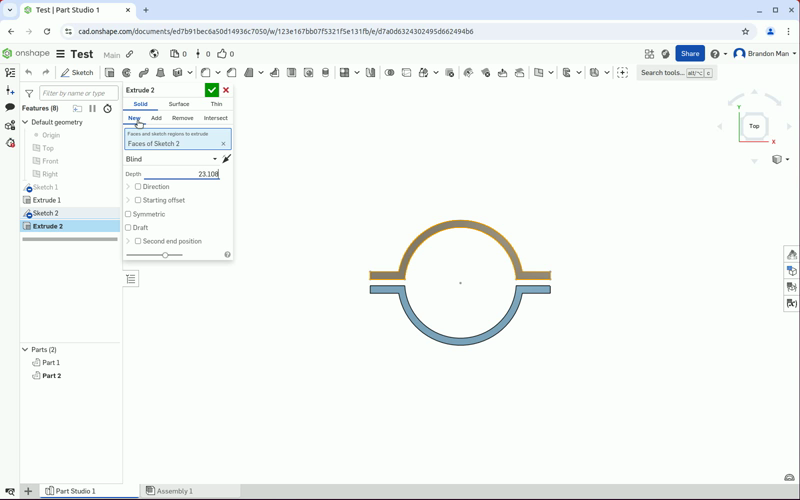
key(enter)
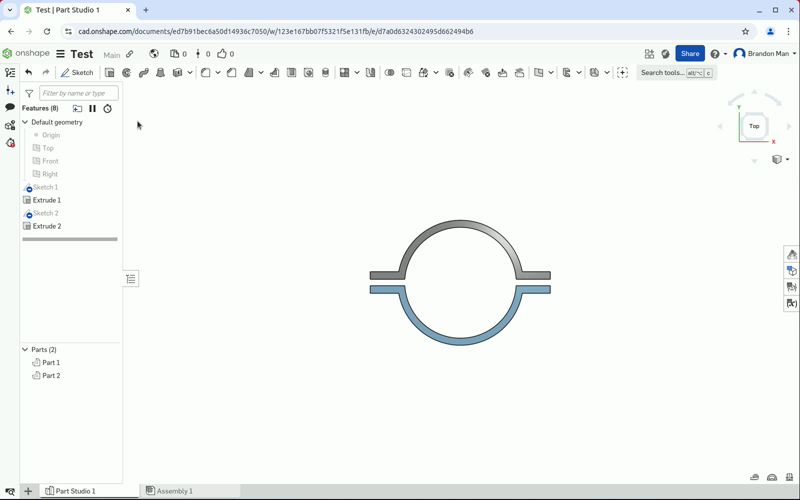
key(shift+h)
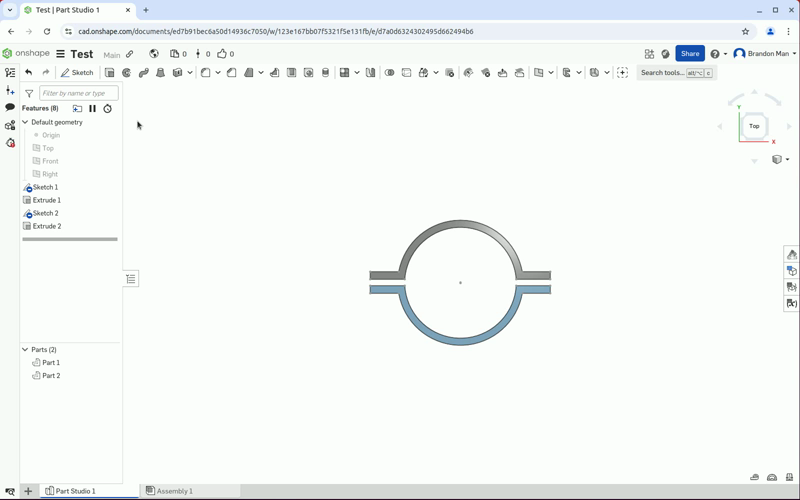
key(shift+h)
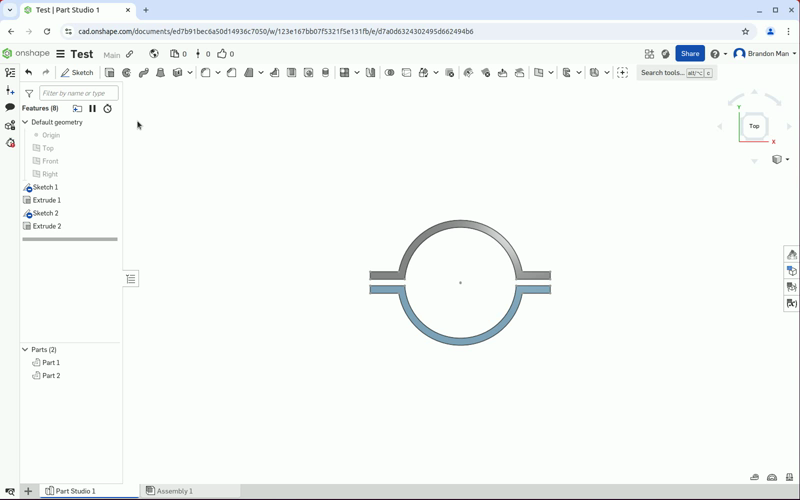
key(shift+7)
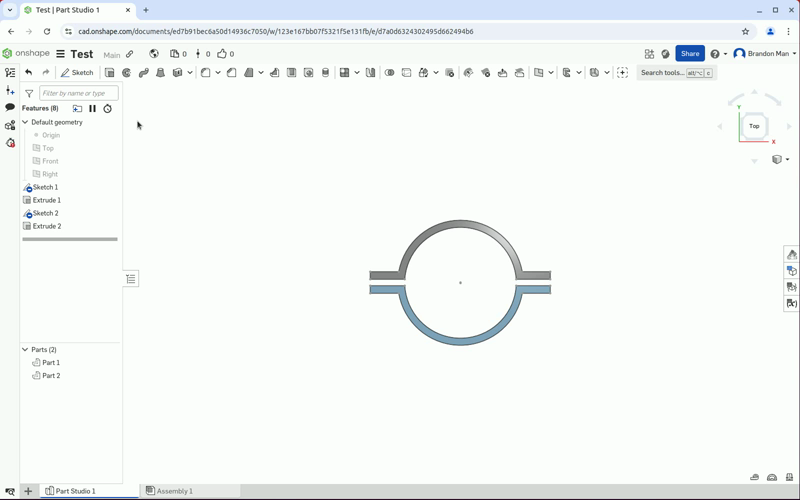
key(up, 3)
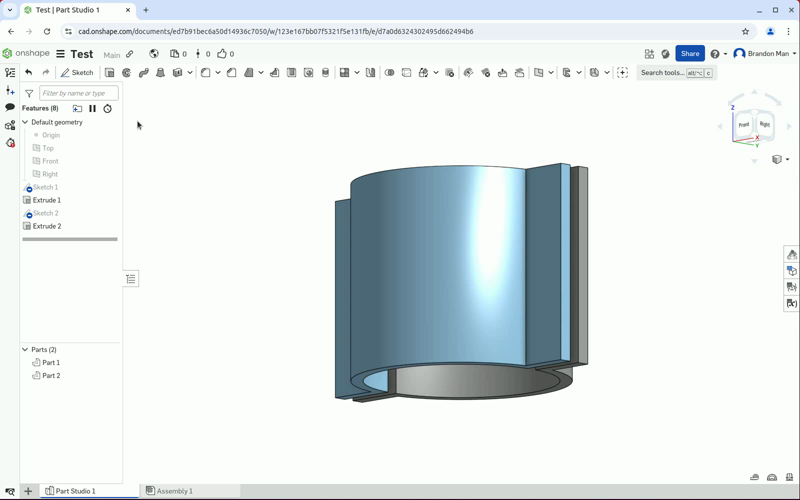
key(left, 3)
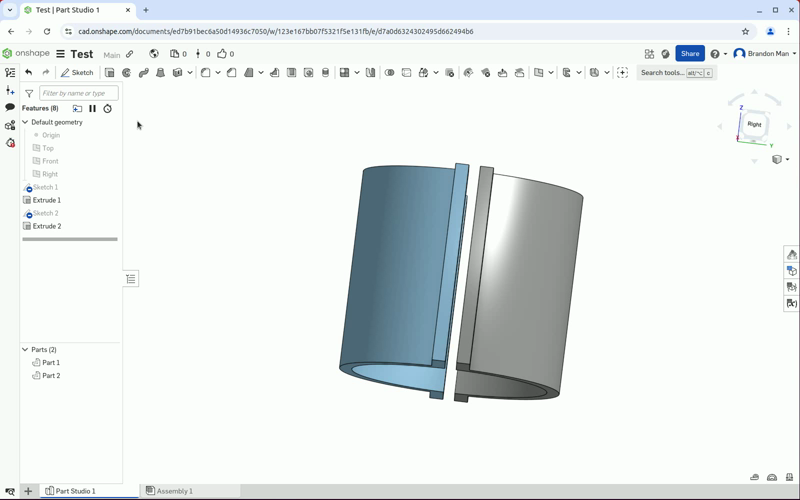
key(right, 3)
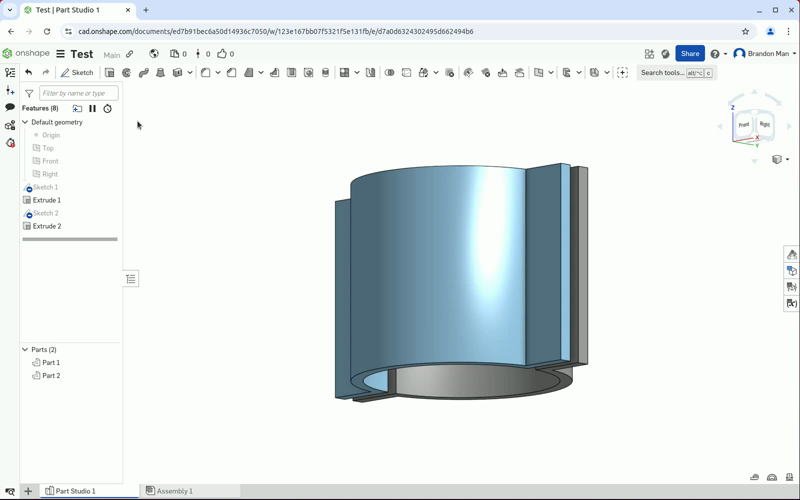
key(down, 3)
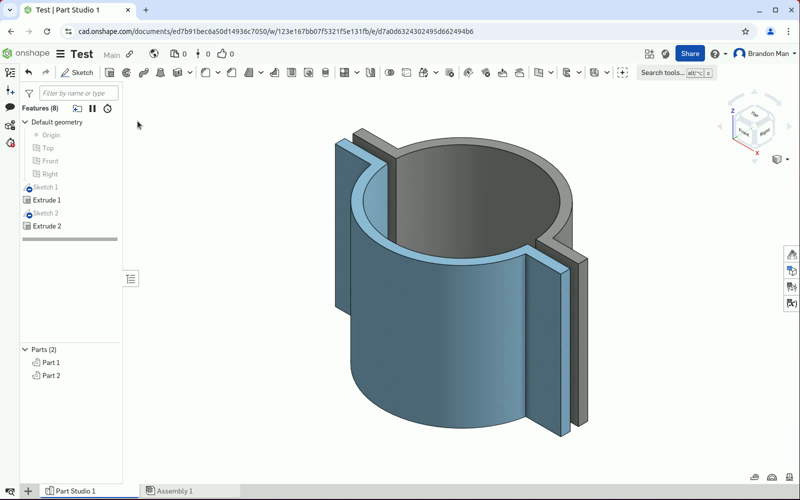
mouse_move(73, 189)
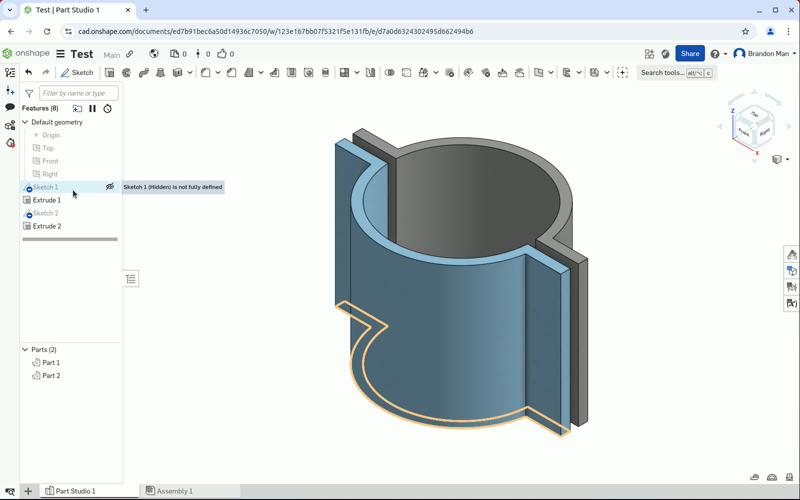
click(73, 189)